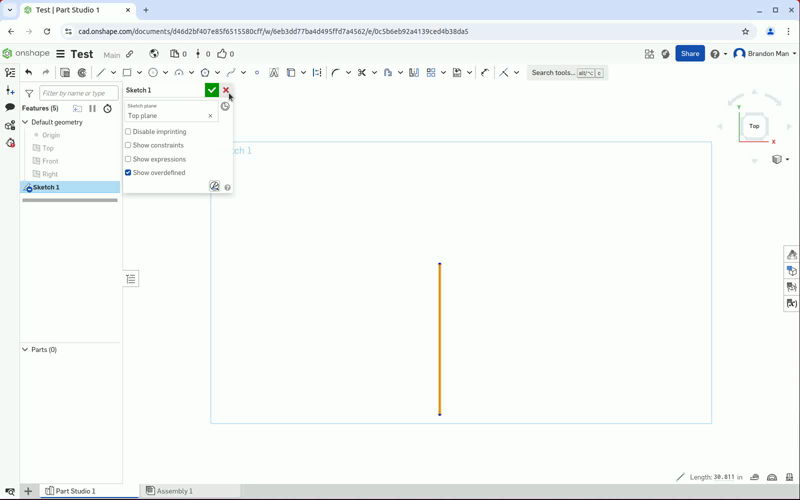
key(shift+h)
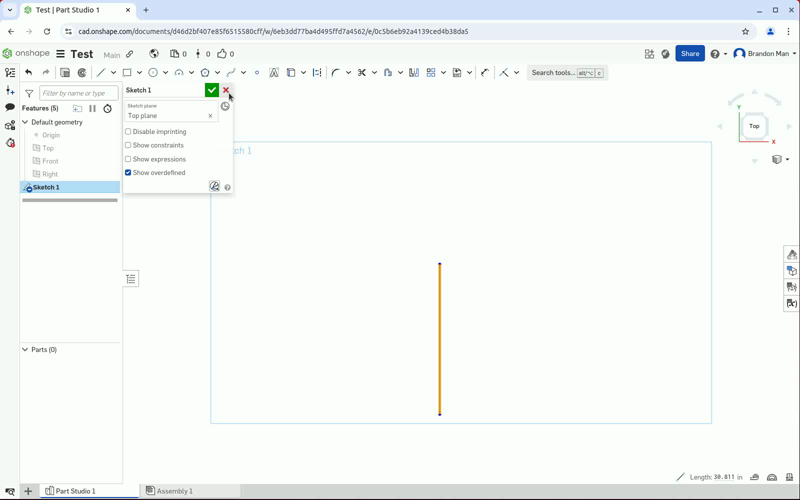
key(shift+s)
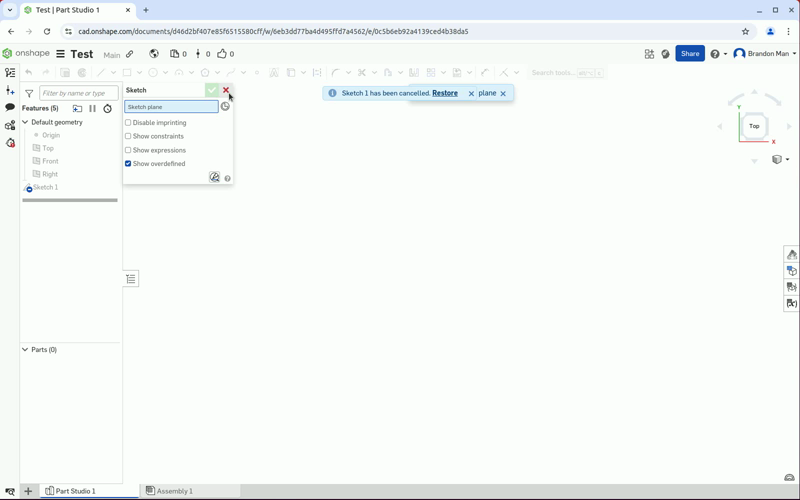
mouse_move(73, 150)
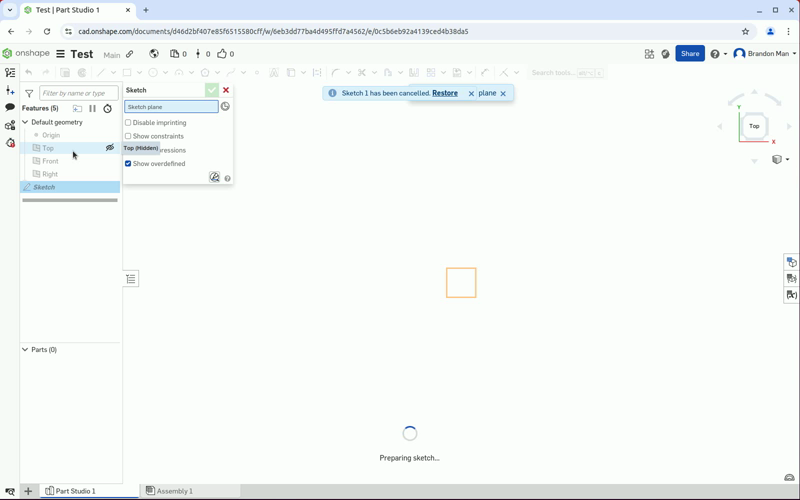
click(73, 150)
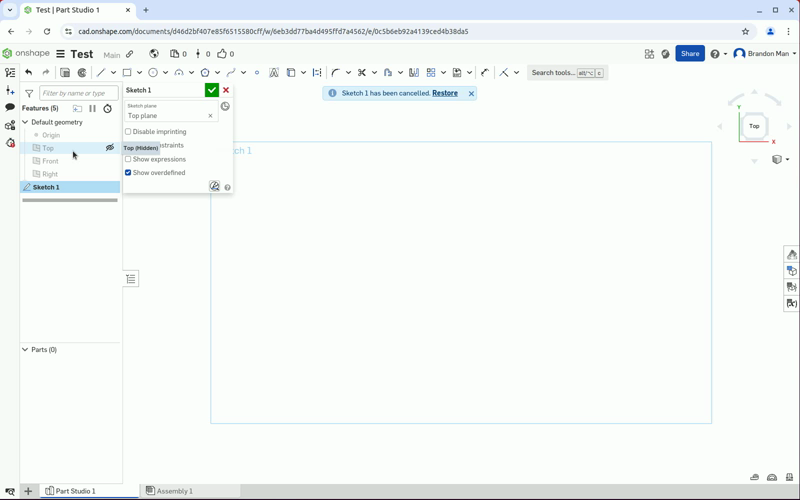
mouse_move(73, 352)
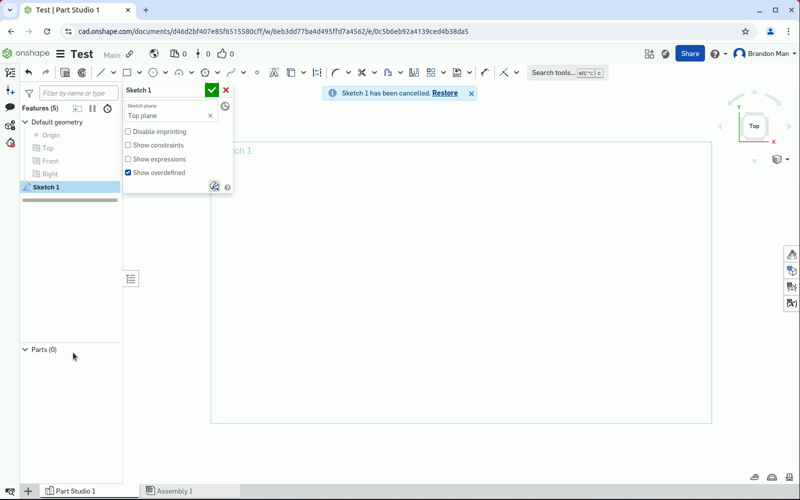
key(y)
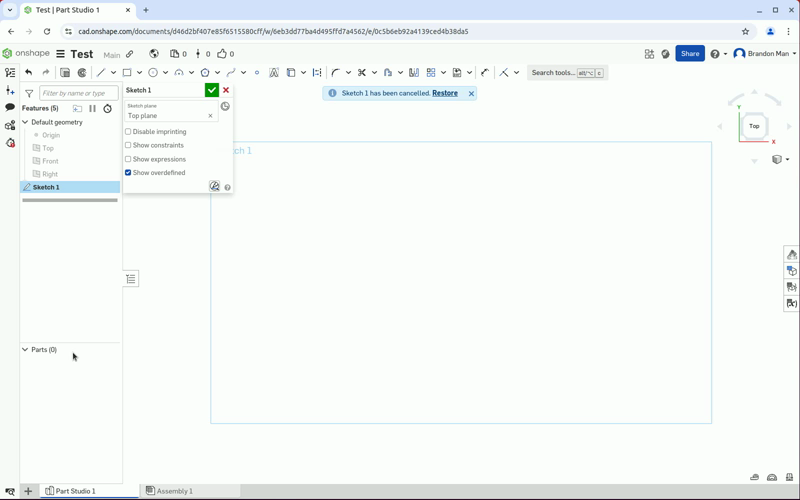
key(l)
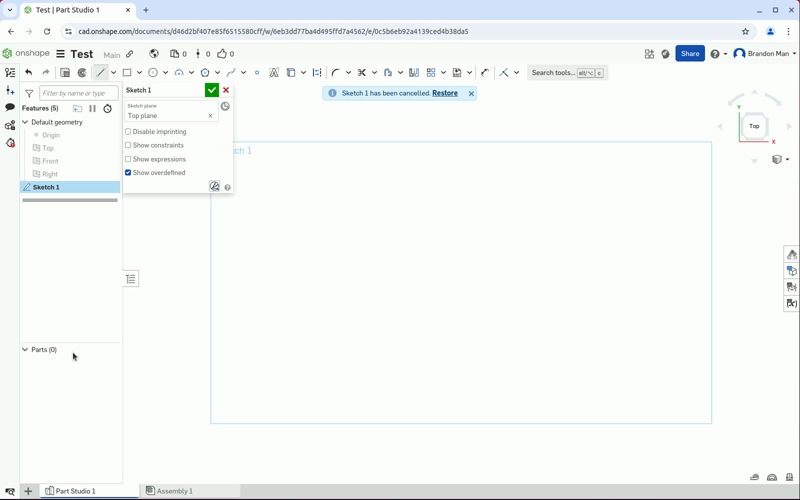
key_down(shift)
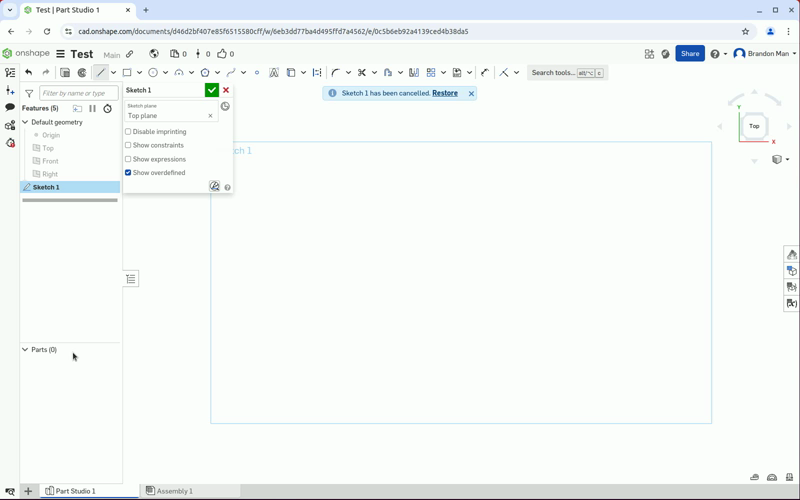
mouse_move(498, 292)
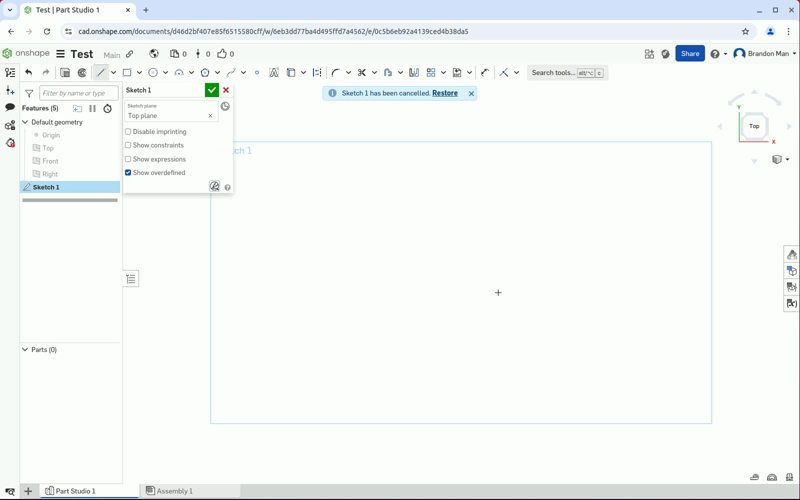
click(498, 292)
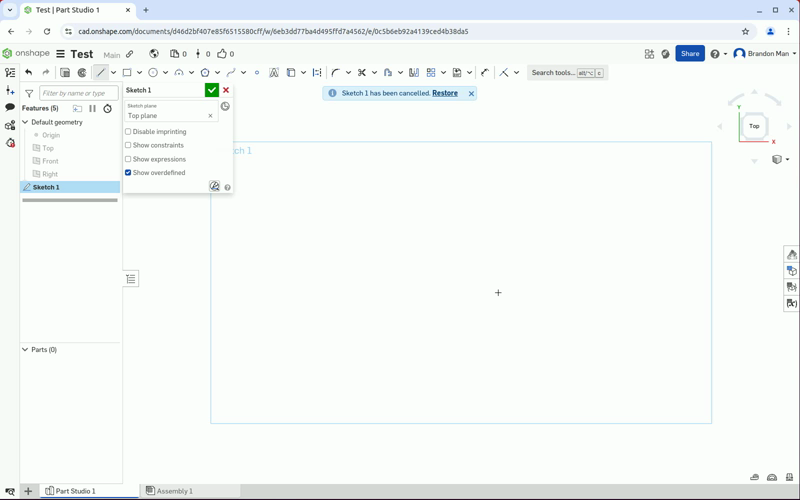
key_up(shift)
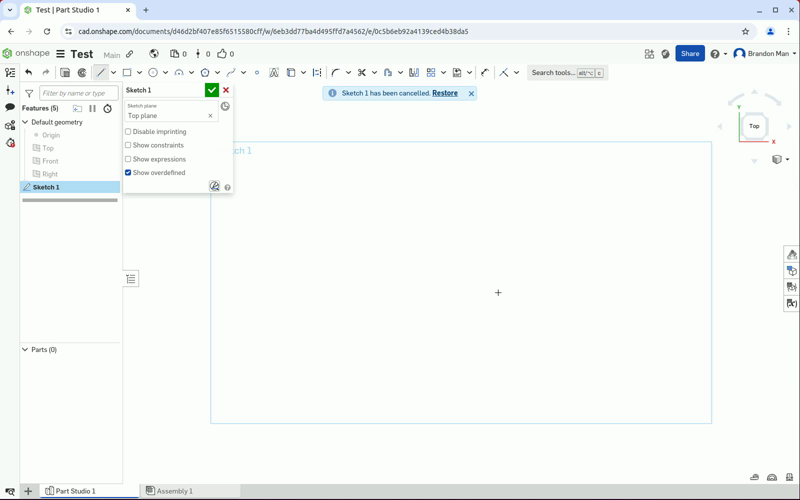
key_down(shift)
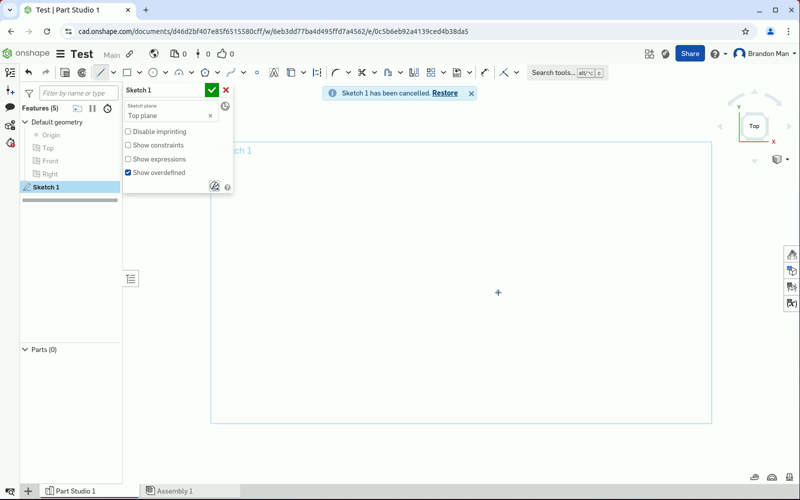
mouse_move(528, 292)
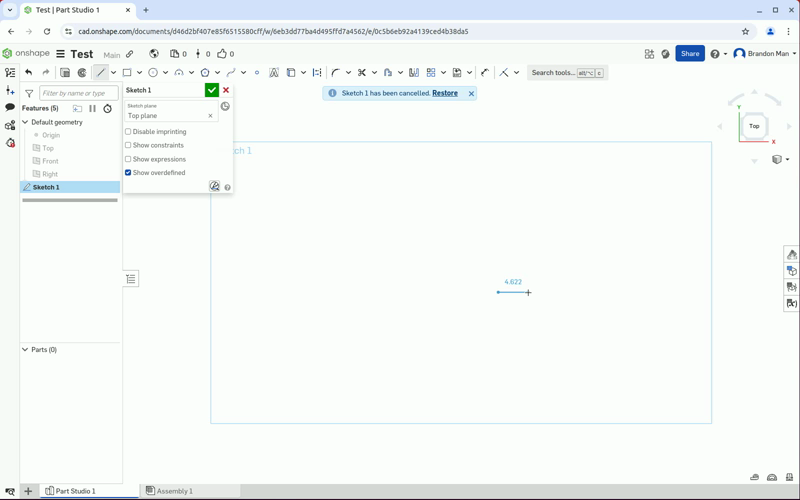
mouse_move(527, 292)
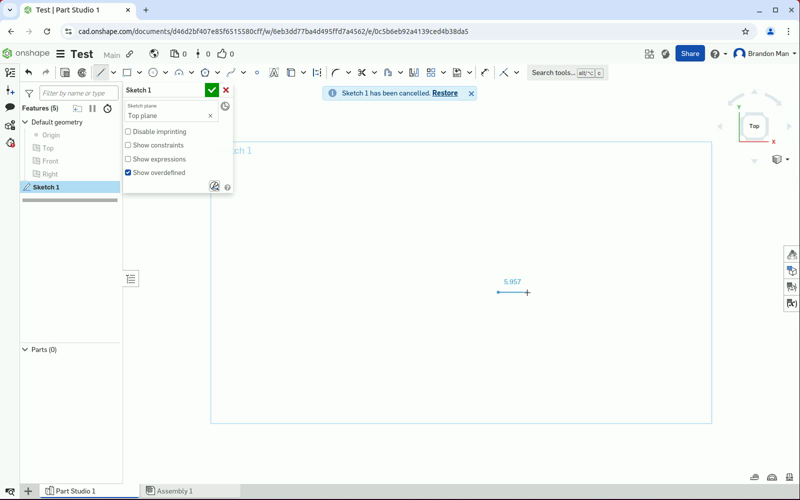
click(527, 292)
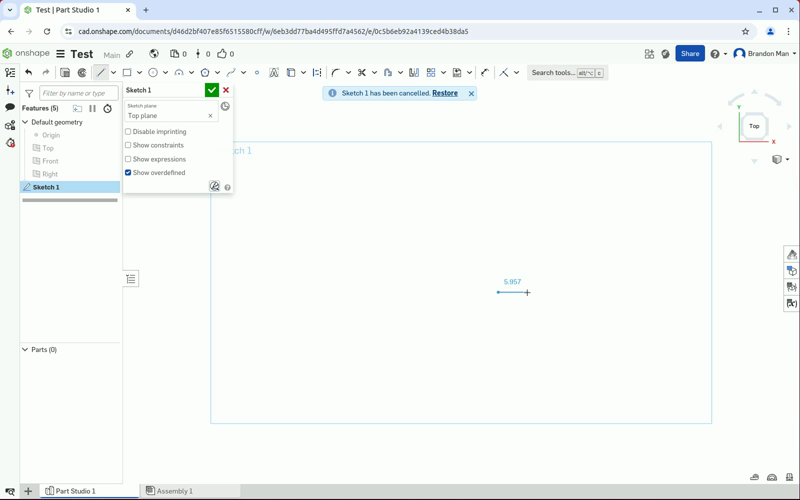
key_up(shift)
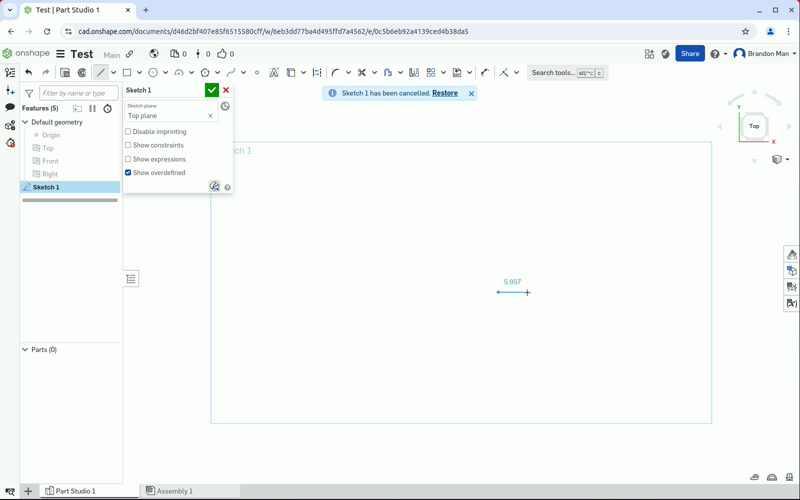
key_down(shift)
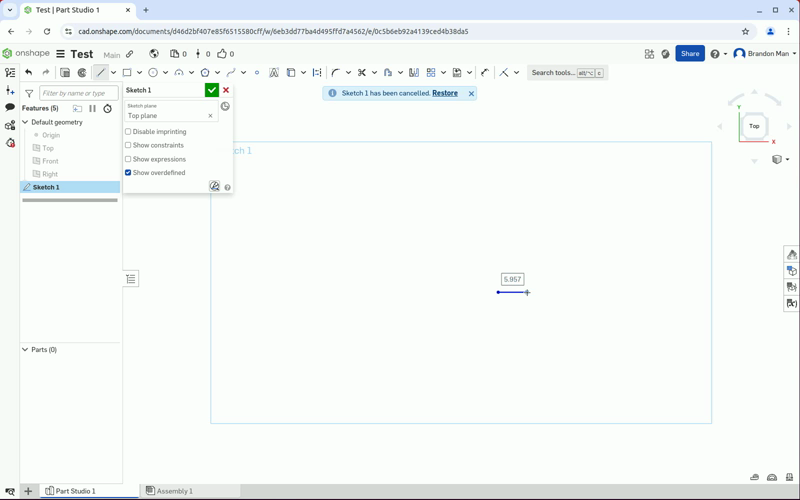
mouse_move(557, 292)
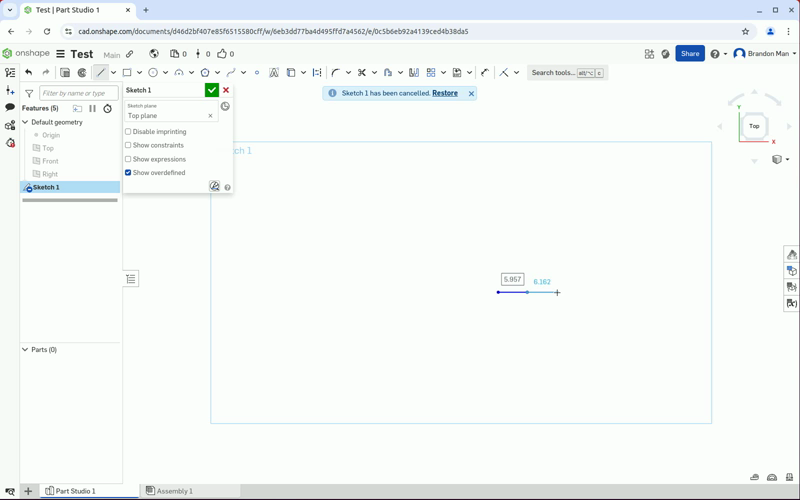
mouse_move(527, 273)
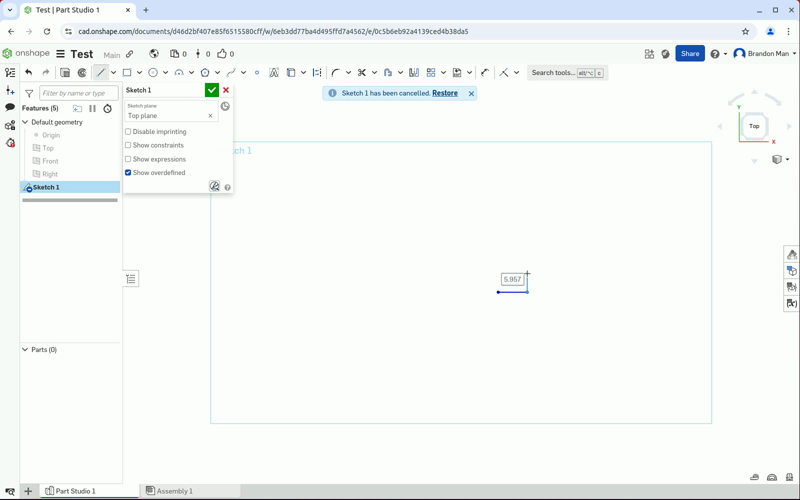
click(527, 273)
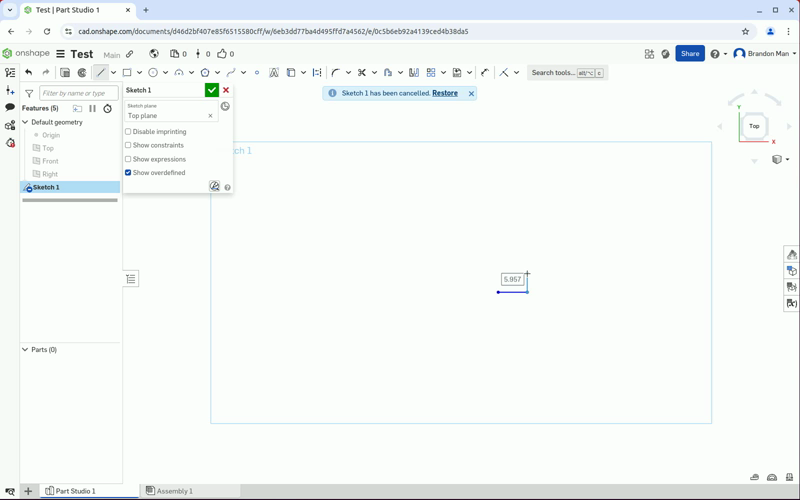
key_up(shift)
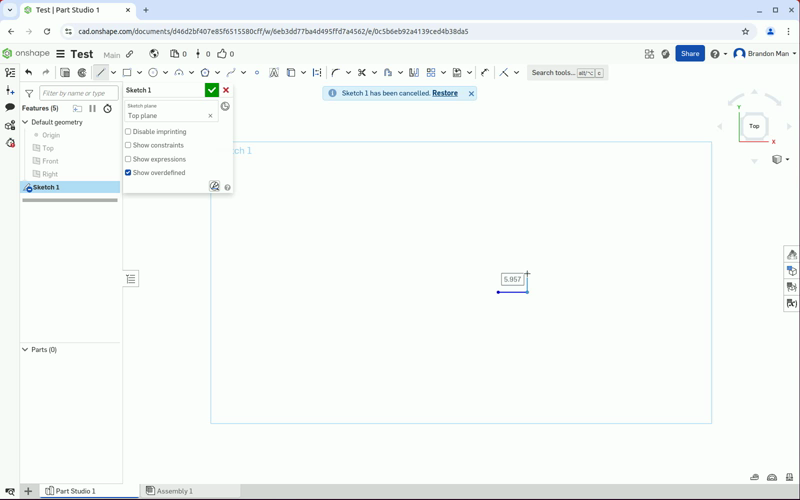
key_down(shift)
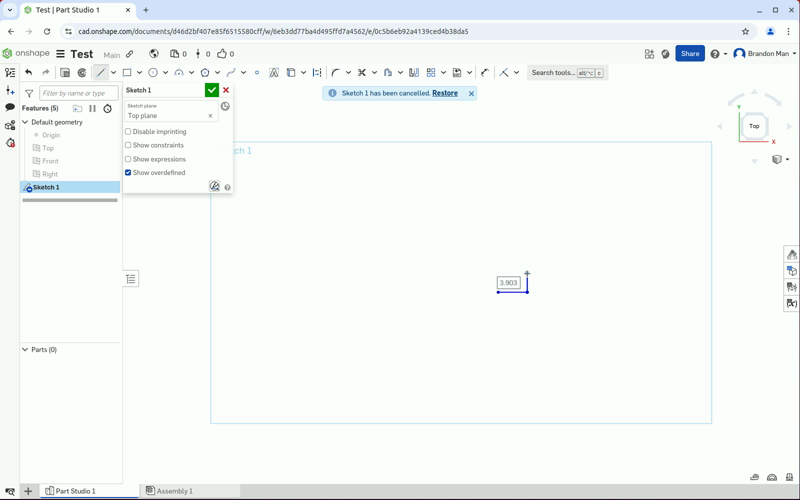
mouse_move(557, 273)
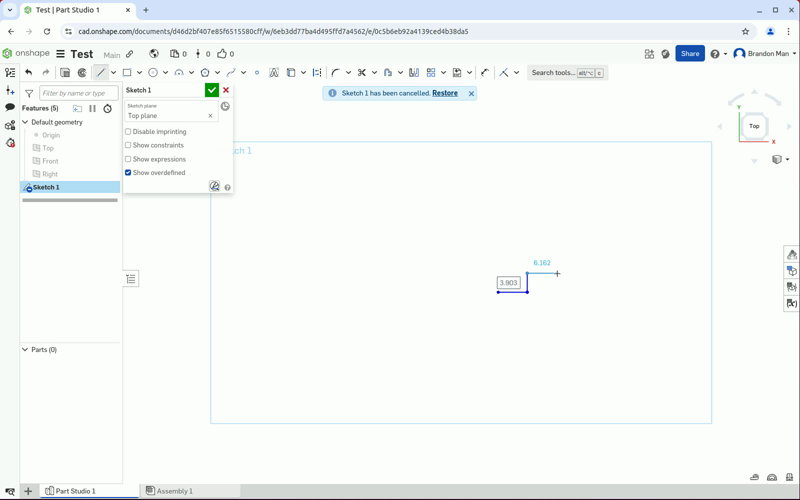
mouse_move(498, 273)
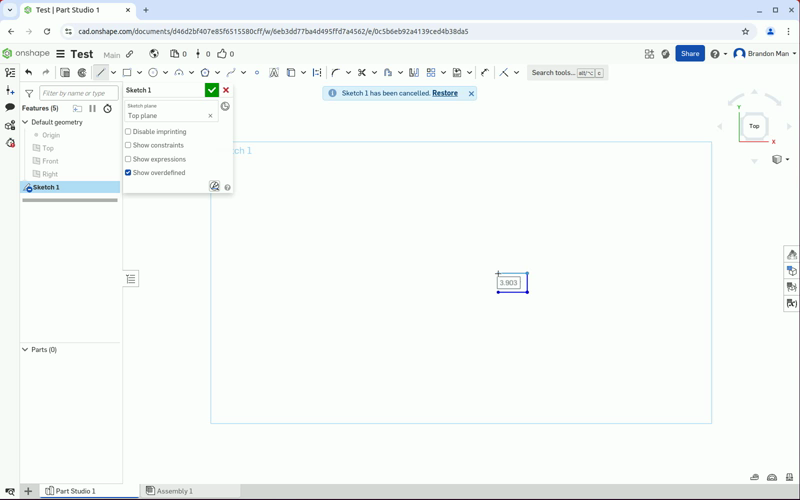
click(498, 273)
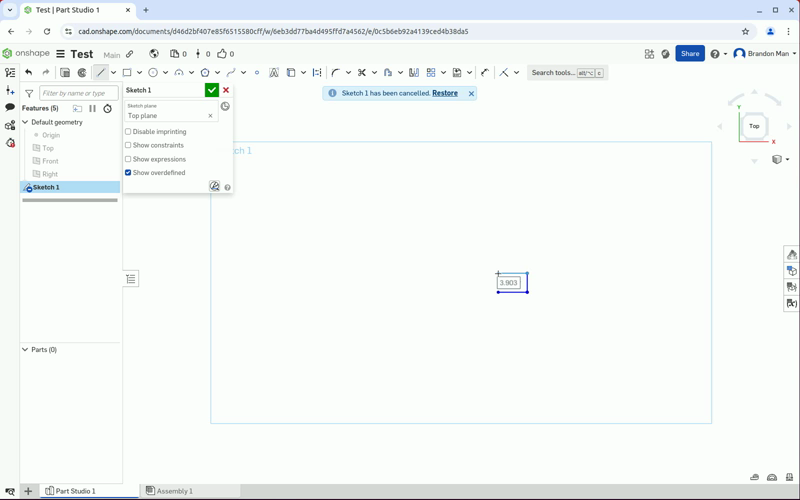
key_up(shift)
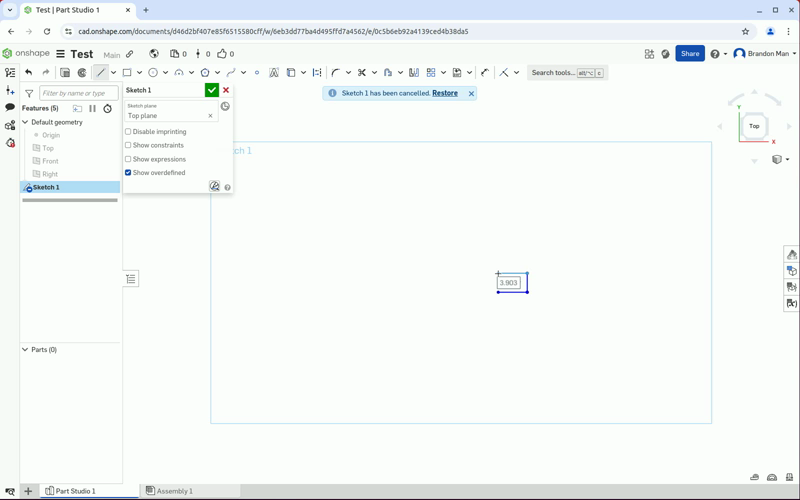
mouse_move(528, 273)
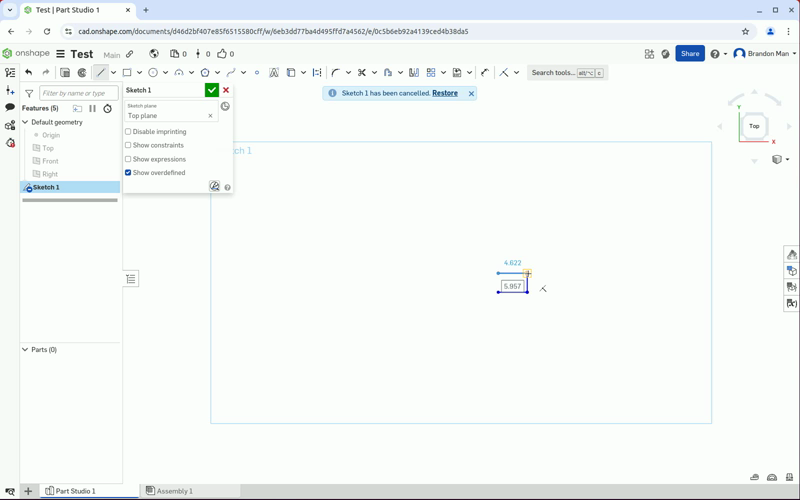
key_down(shift)
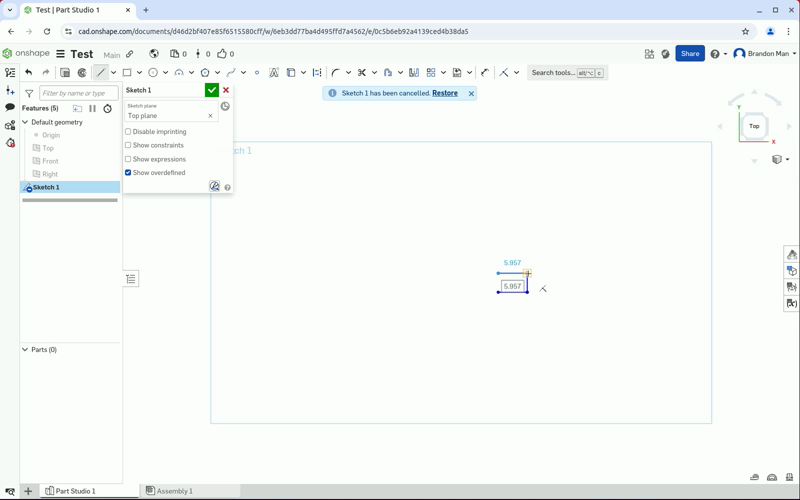
mouse_move(498, 292)
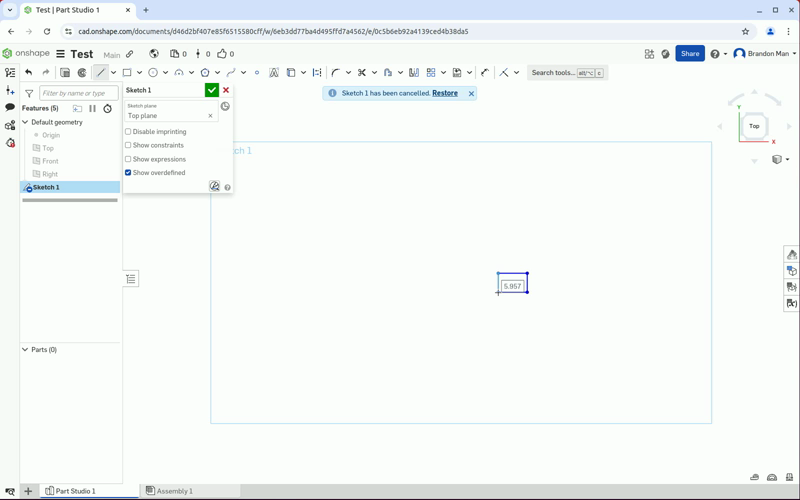
key_up(shift)
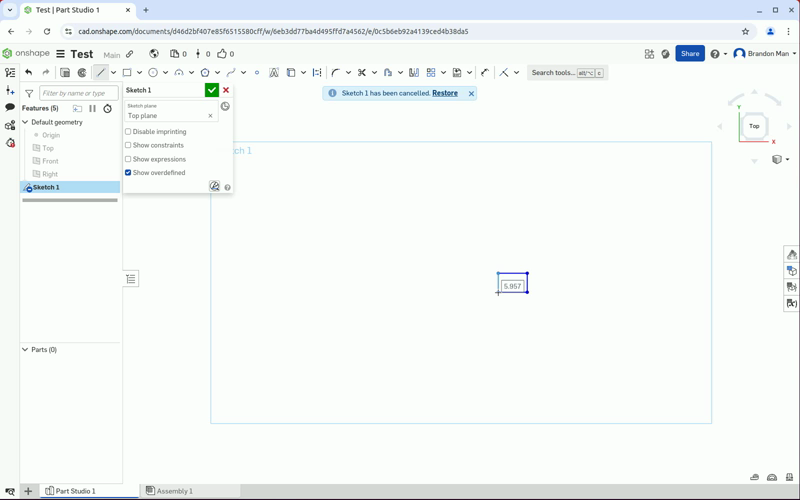
click(498, 292)
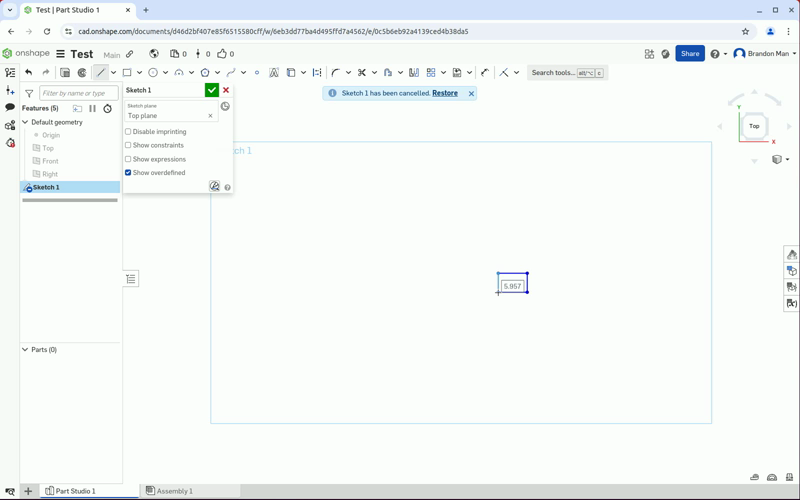
key(esc)
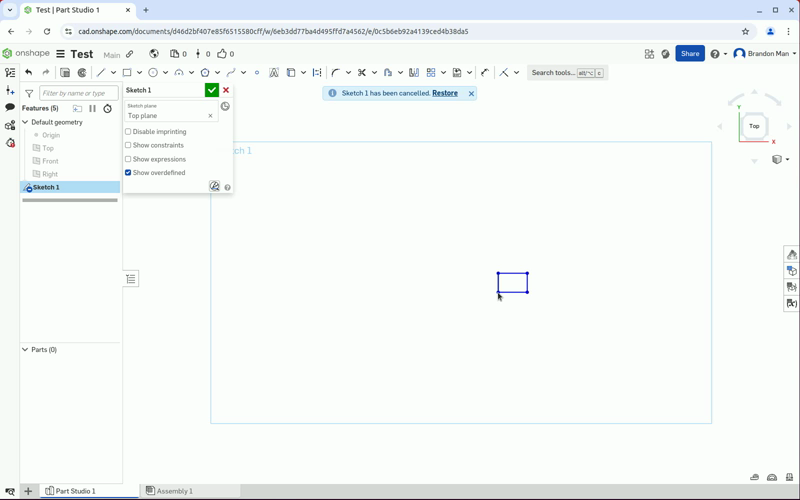
mouse_move(499, 273)
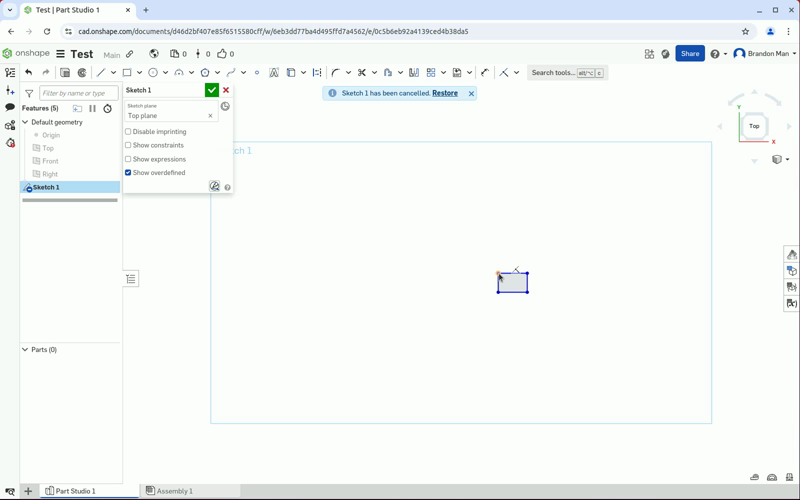
scroll(6)
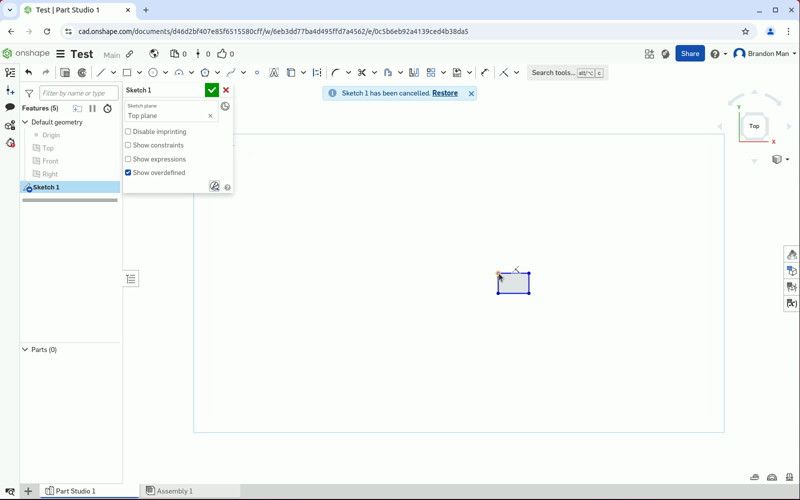
scroll(6)
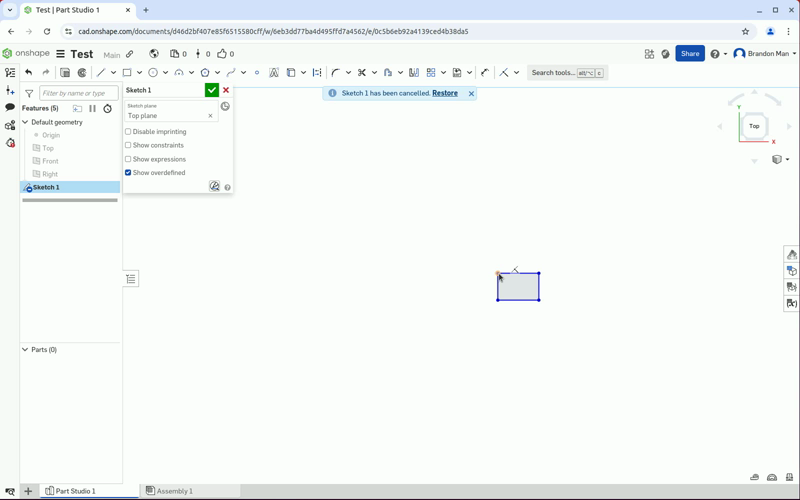
scroll(6)
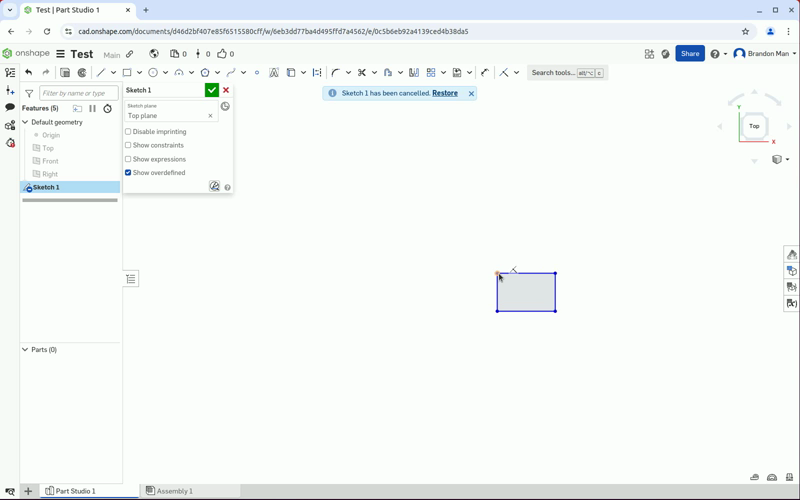
scroll(6)
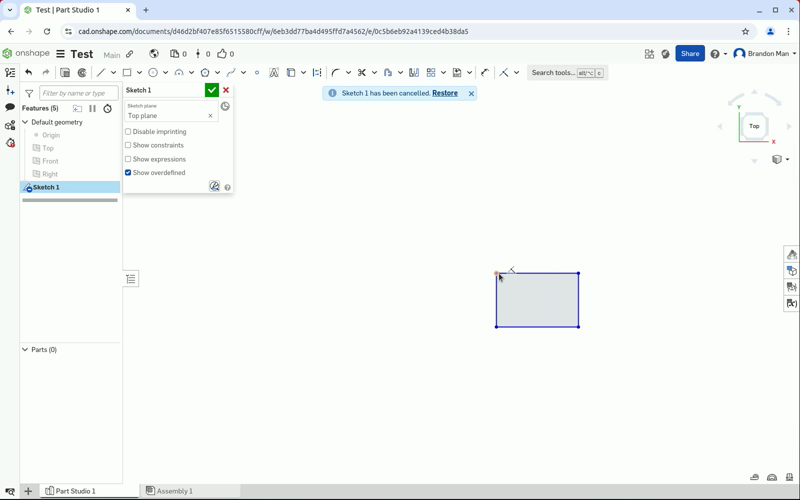
scroll(6)
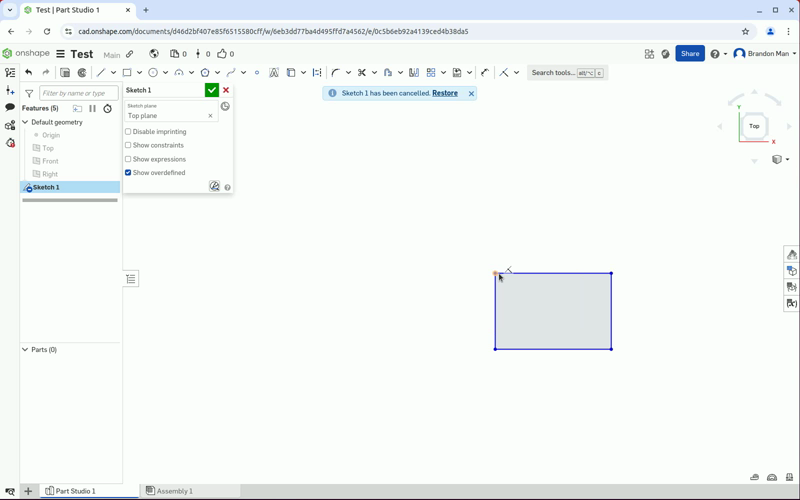
scroll(6)
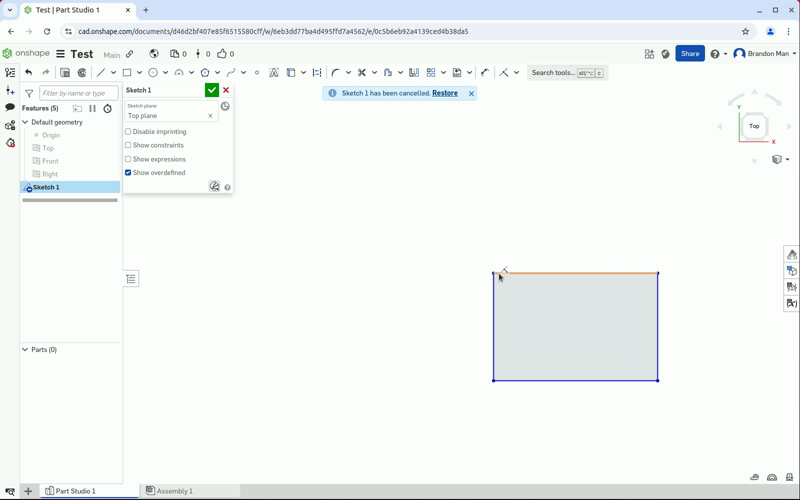
scroll(6)
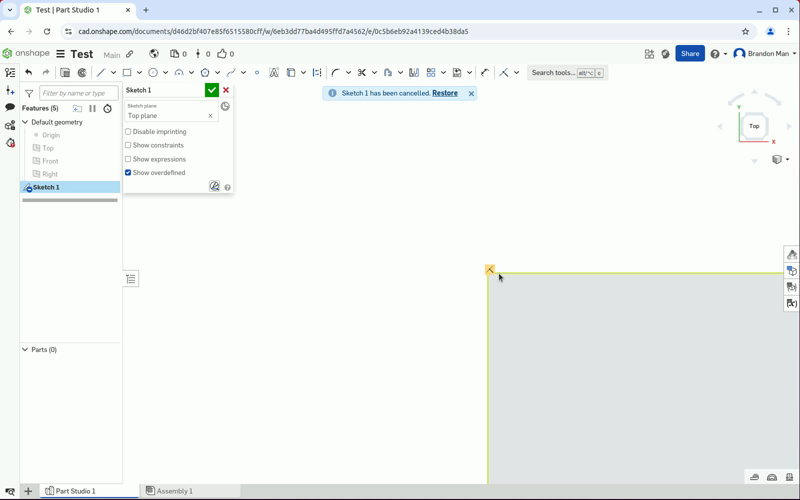
click(499, 273)
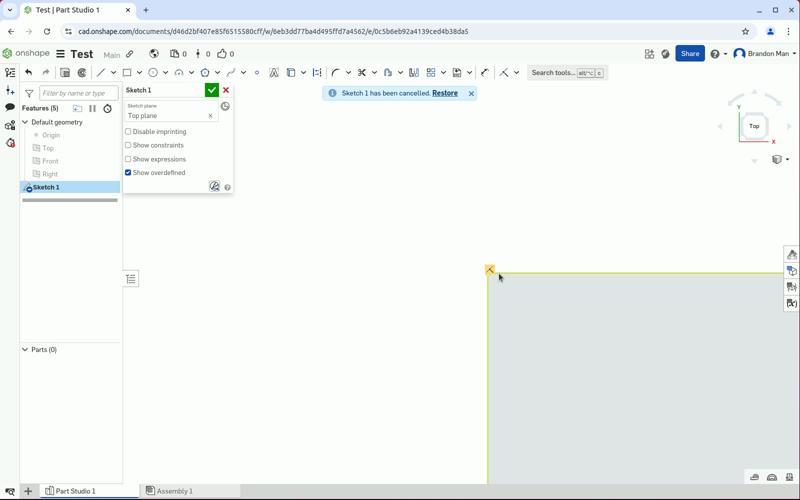
scroll(-6)
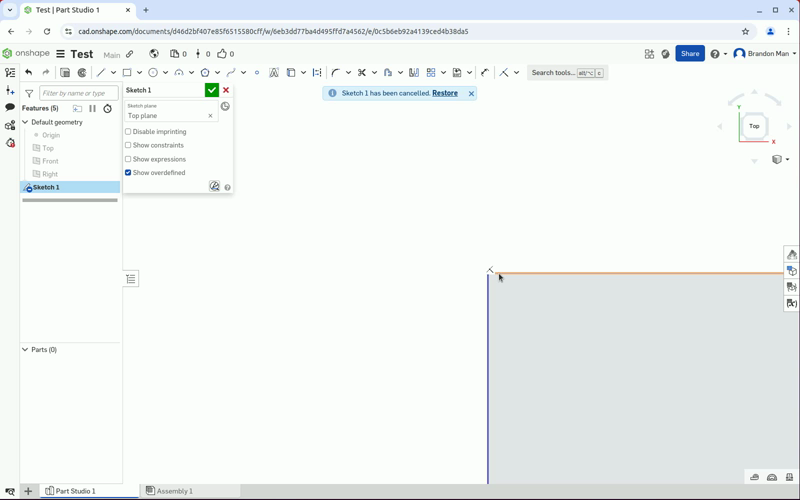
scroll(-6)
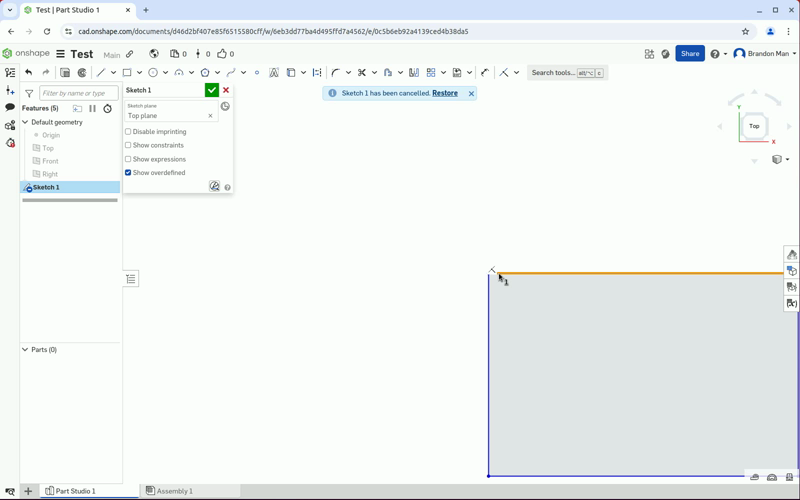
scroll(-6)
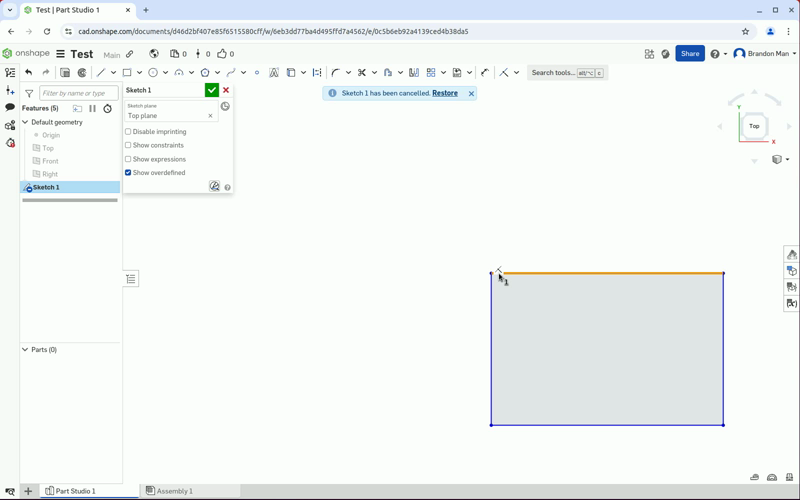
scroll(-6)
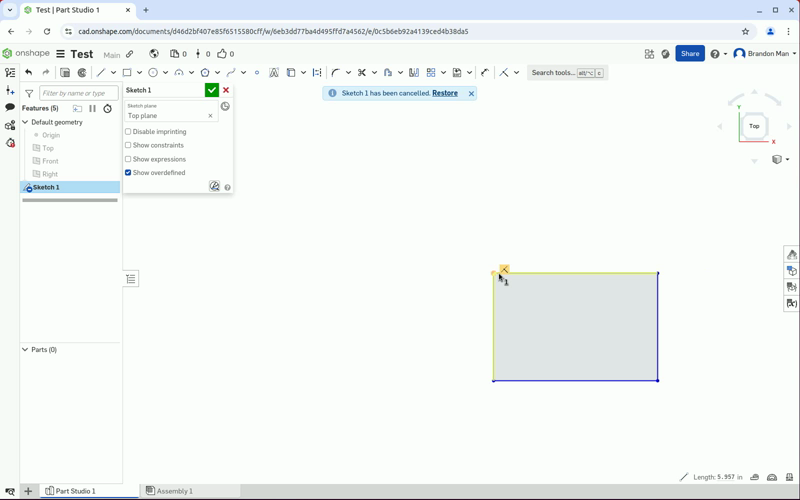
scroll(-6)
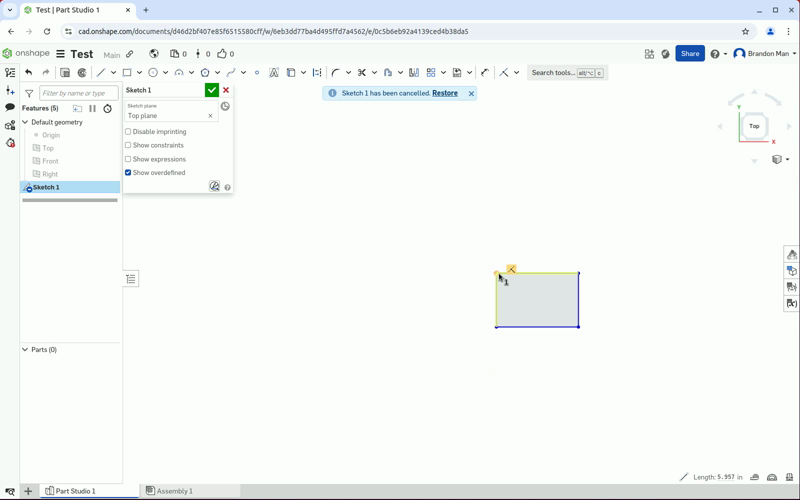
scroll(-6)
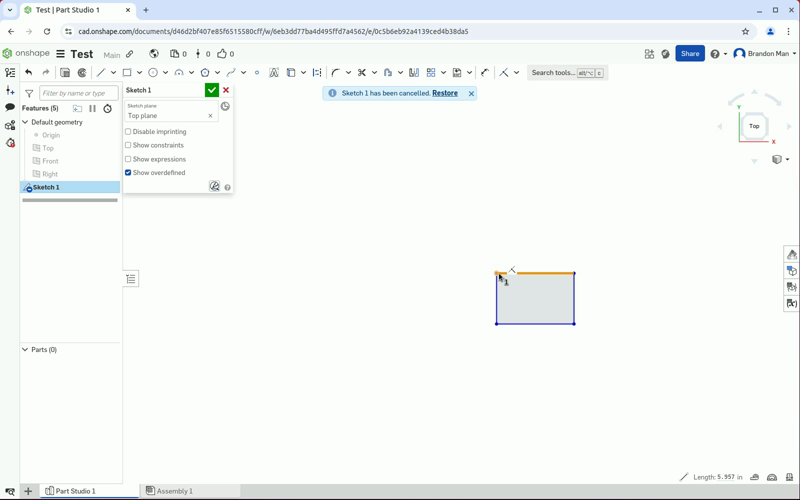
scroll(-6)
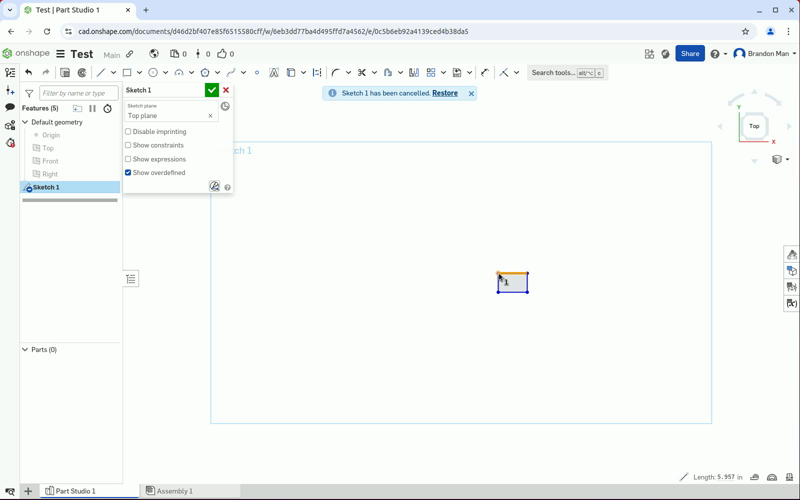
mouse_move(73, 352)
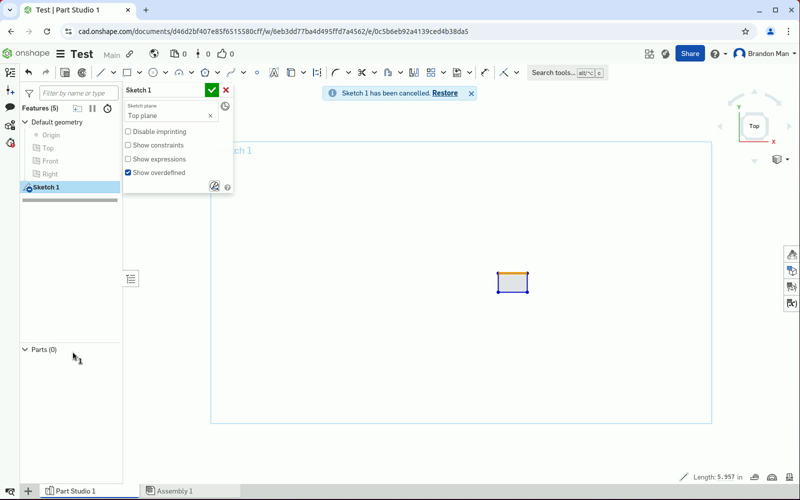
key(shift+y)
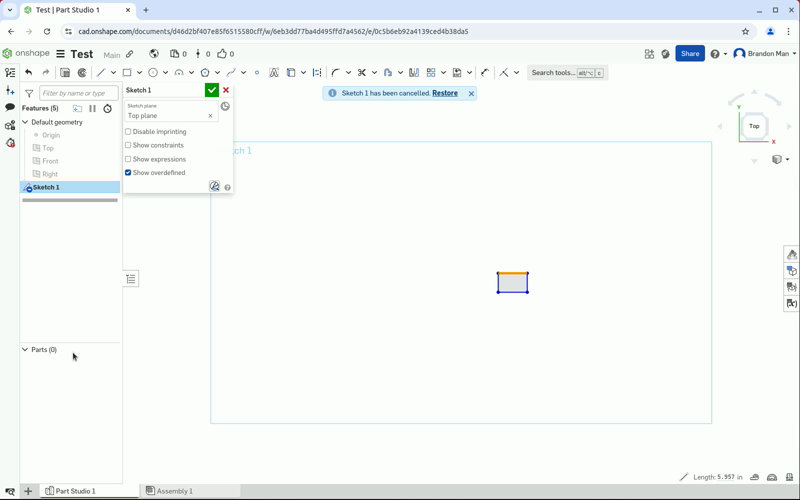
key(shift+e)
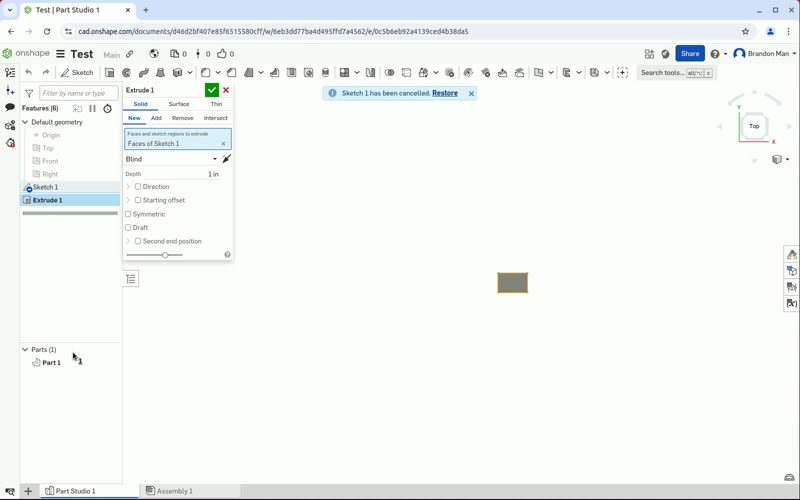
mouse_move(143, 106)
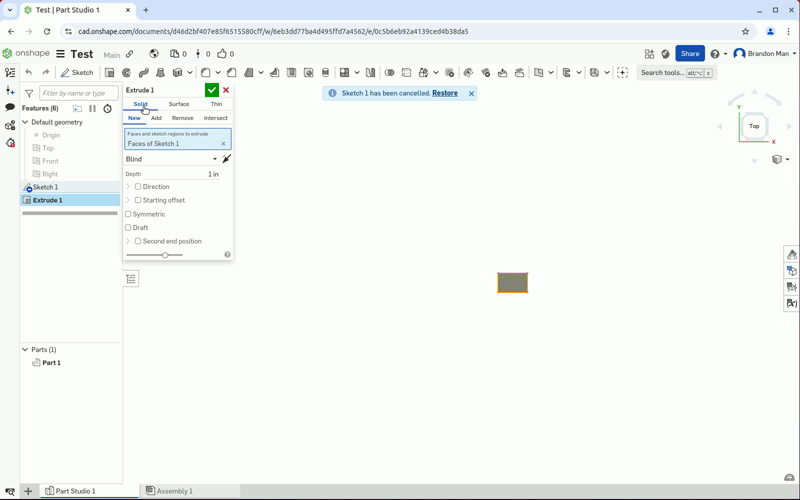
click(143, 106)
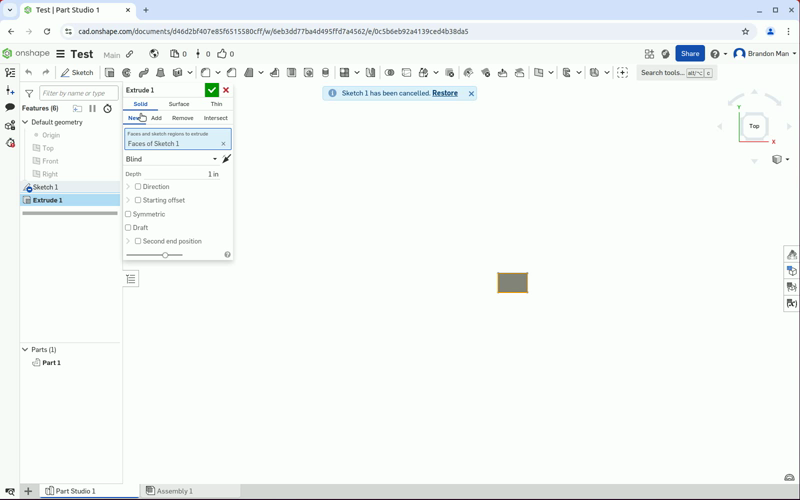
mouse_move(137, 120)
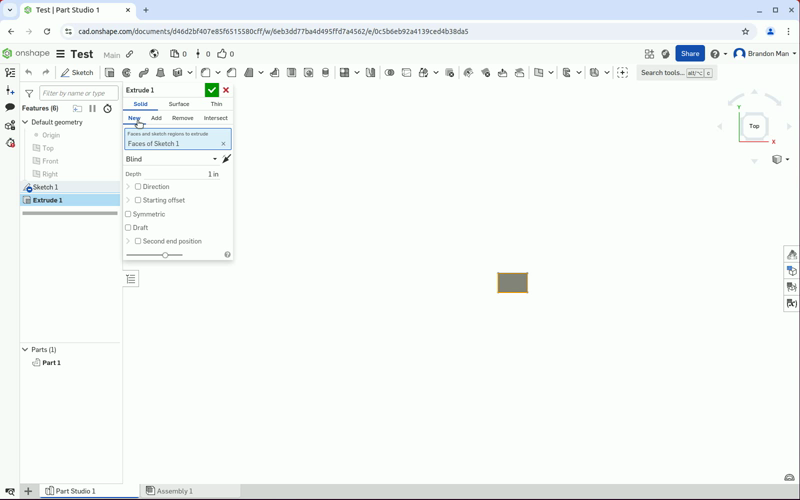
click(137, 120)
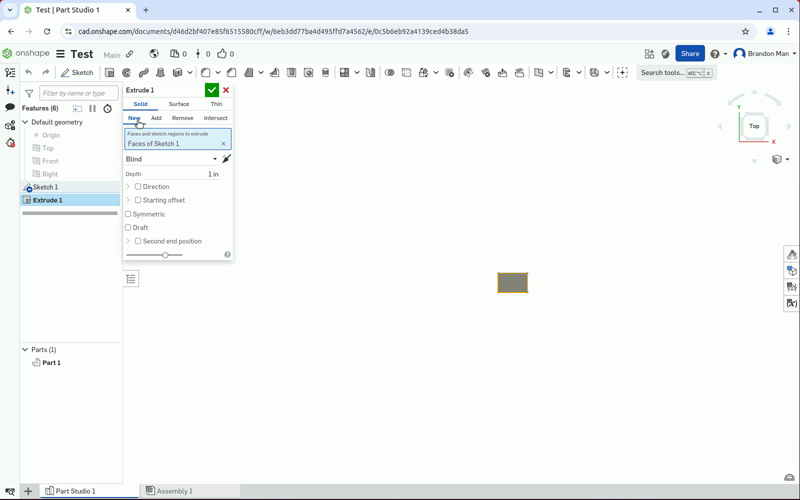
key(tab, 4)
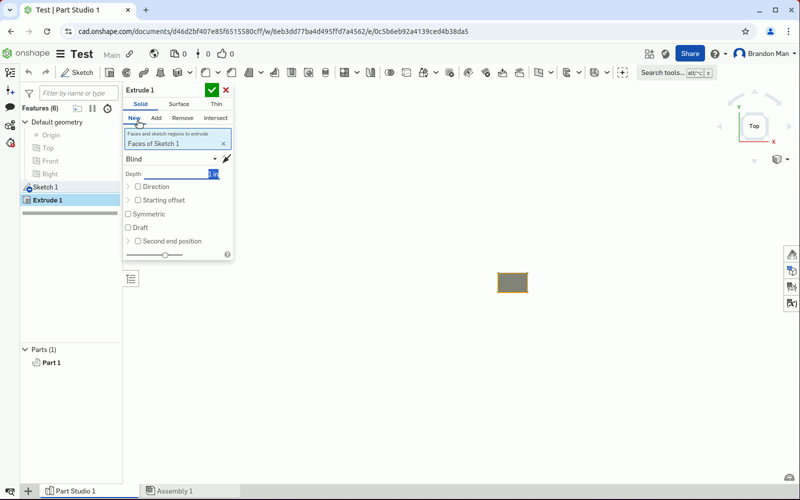
text(-3.851)
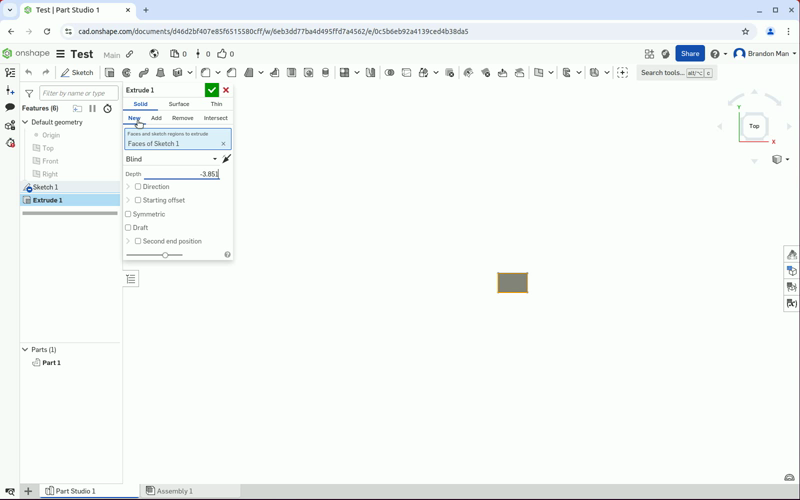
key(enter)
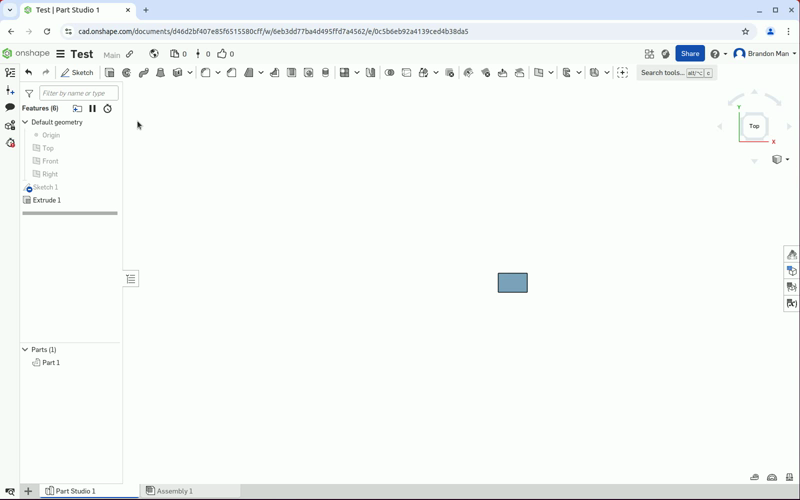
key(shift+h)
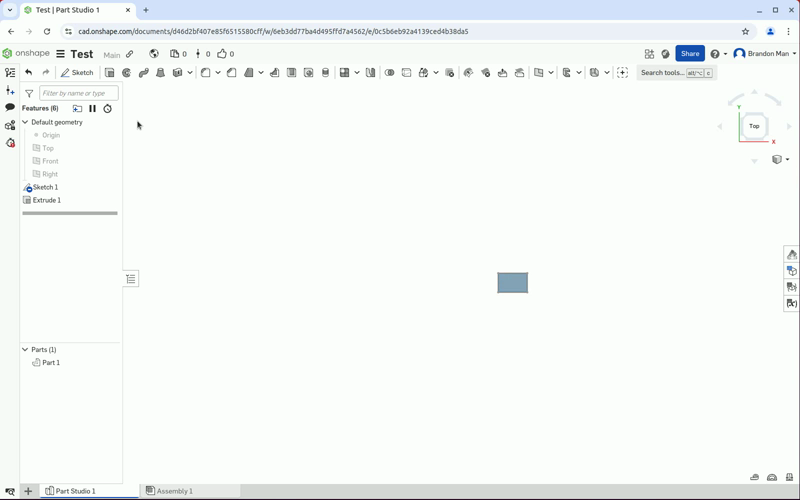
key(shift+h)
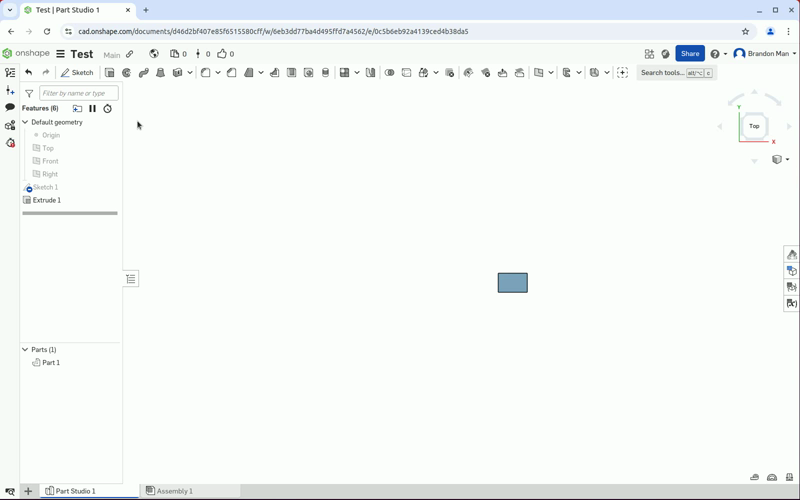
mouse_move(73, 189)
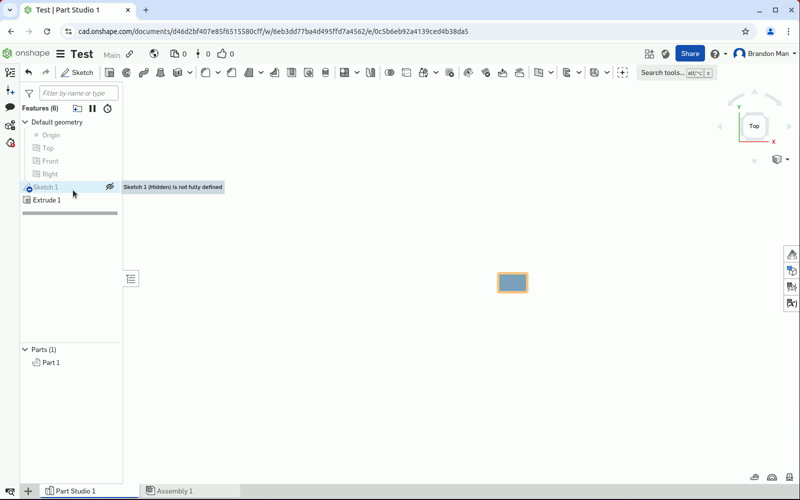
click(73, 189)
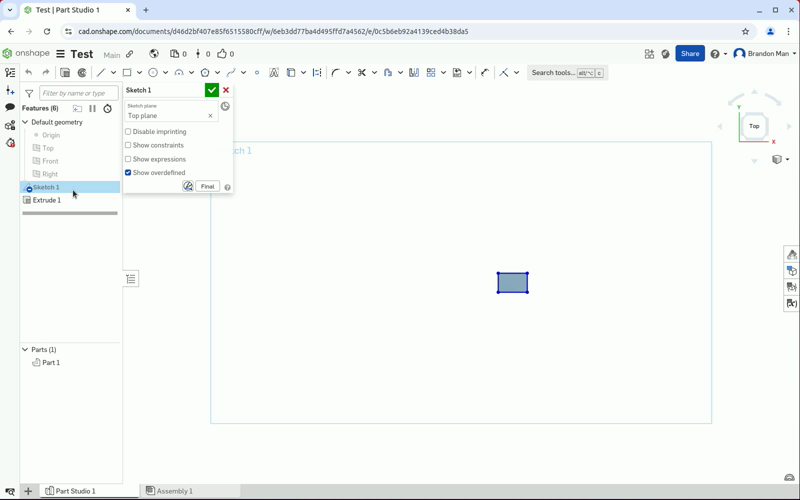
mouse_move(229, 92)
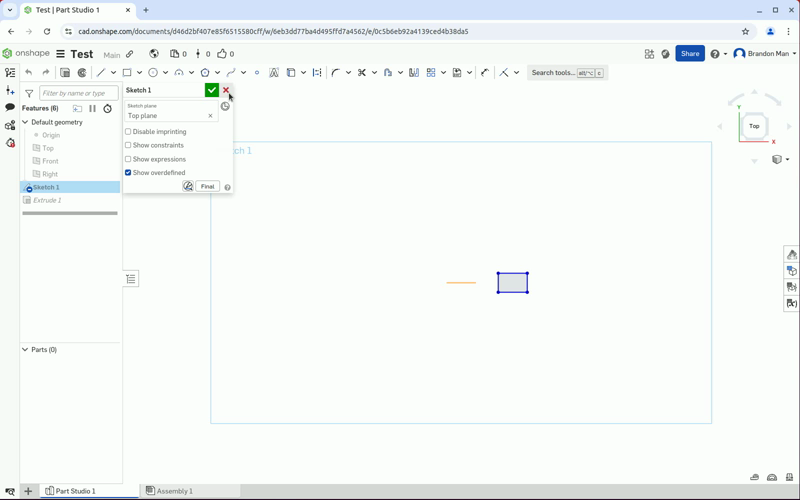
click(229, 92)
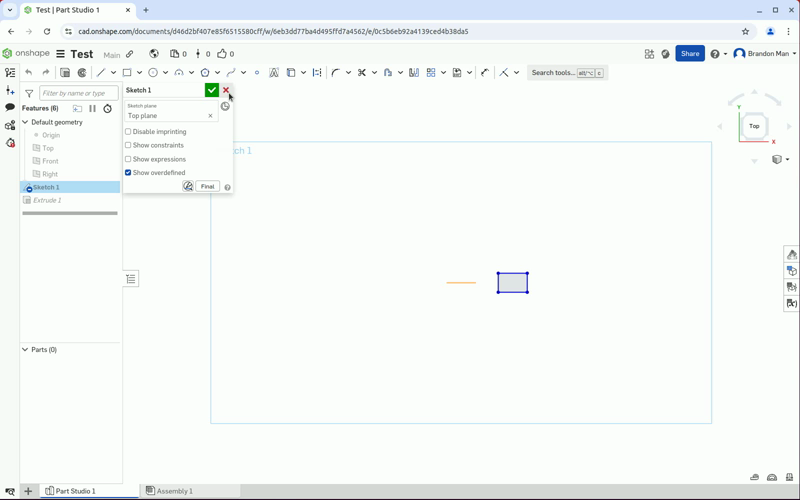
key(shift+s)
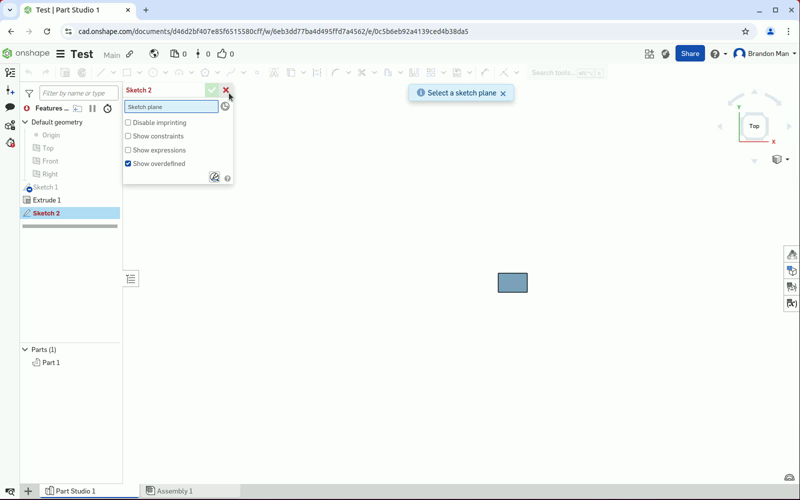
mouse_move(73, 150)
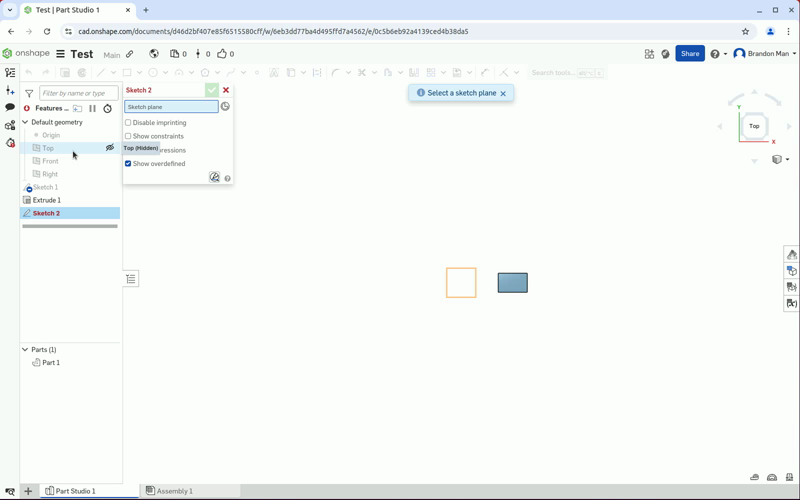
click(73, 150)
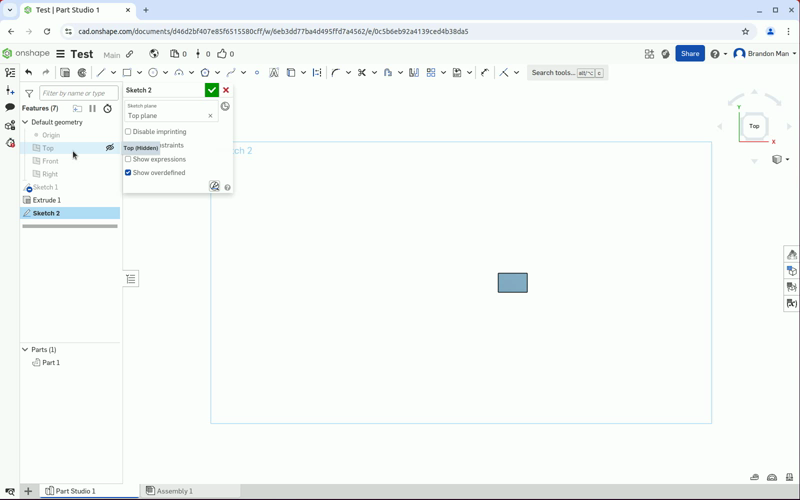
mouse_move(73, 352)
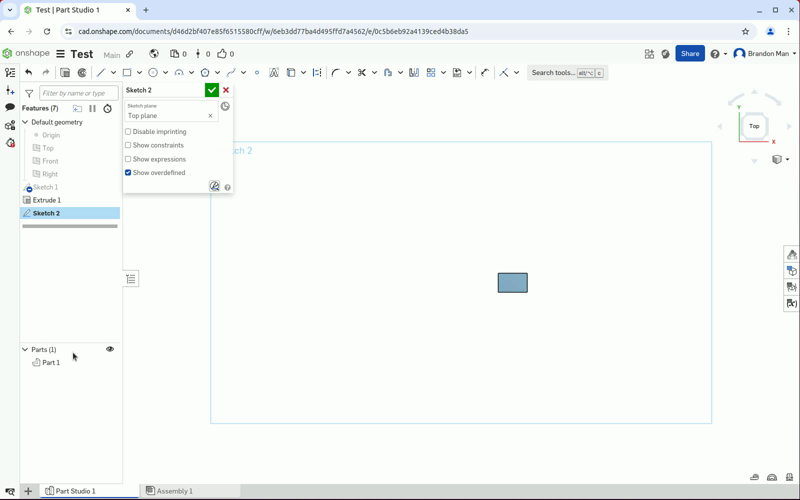
key(y)
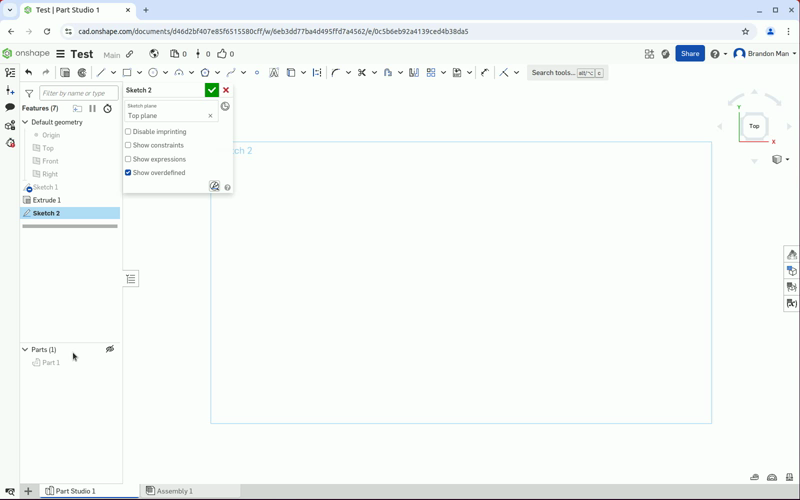
key(l)
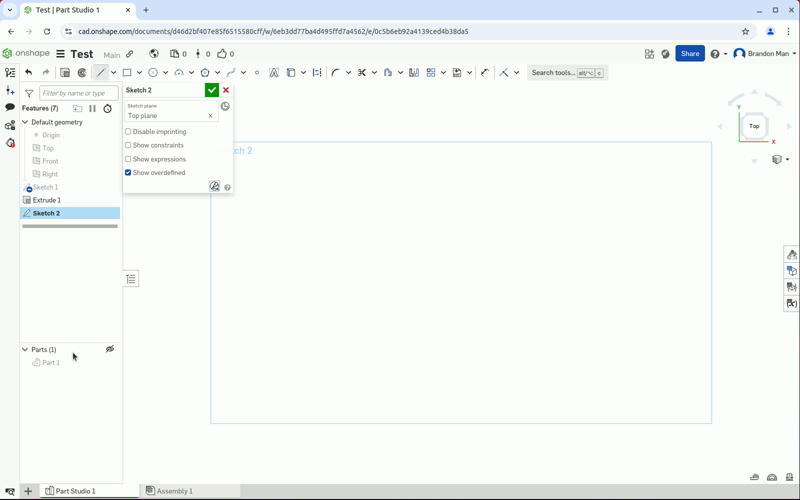
key_down(shift)
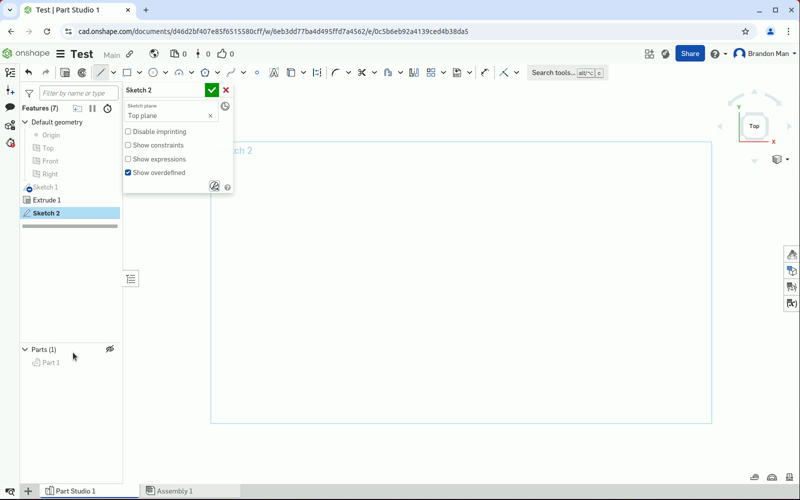
mouse_move(423, 292)
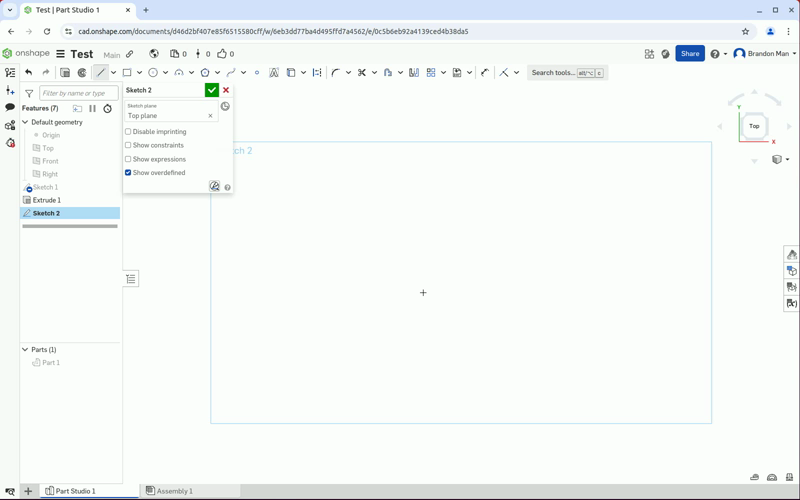
click(423, 292)
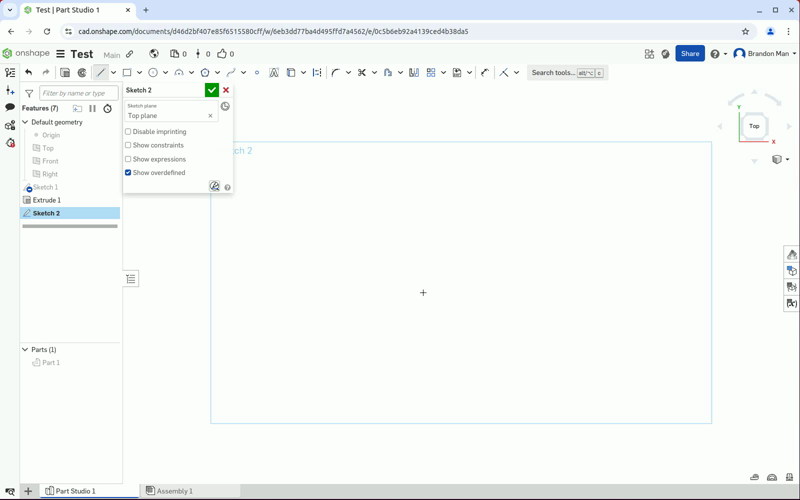
key_up(shift)
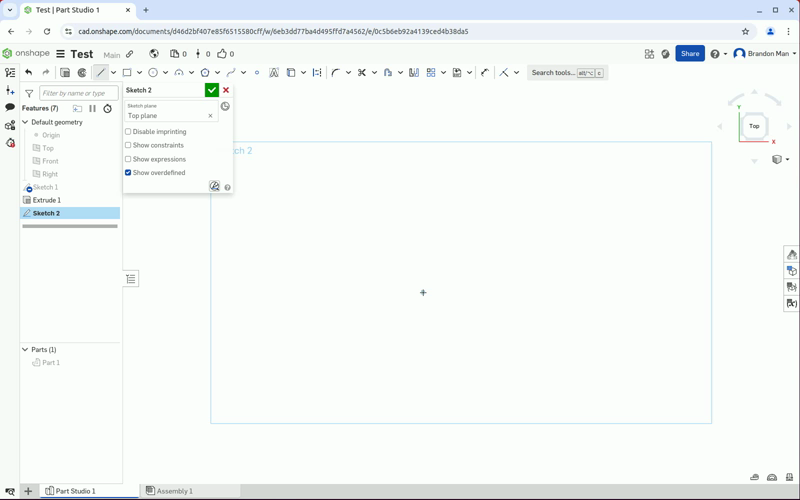
key_down(shift)
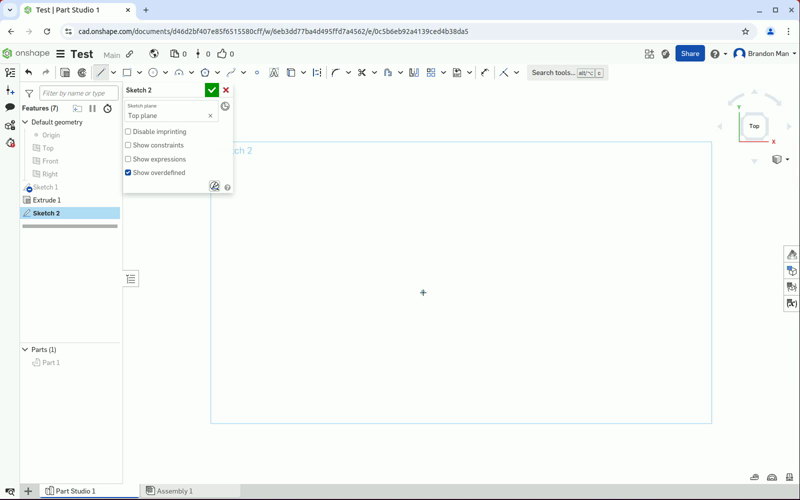
mouse_move(498, 292)
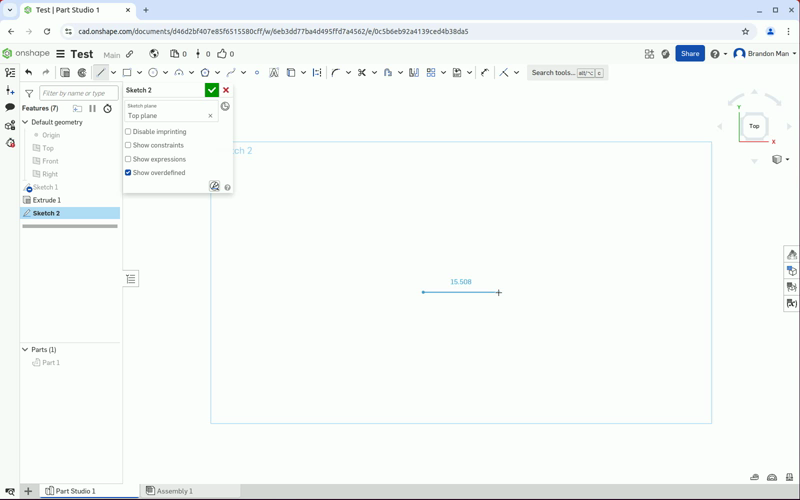
click(498, 292)
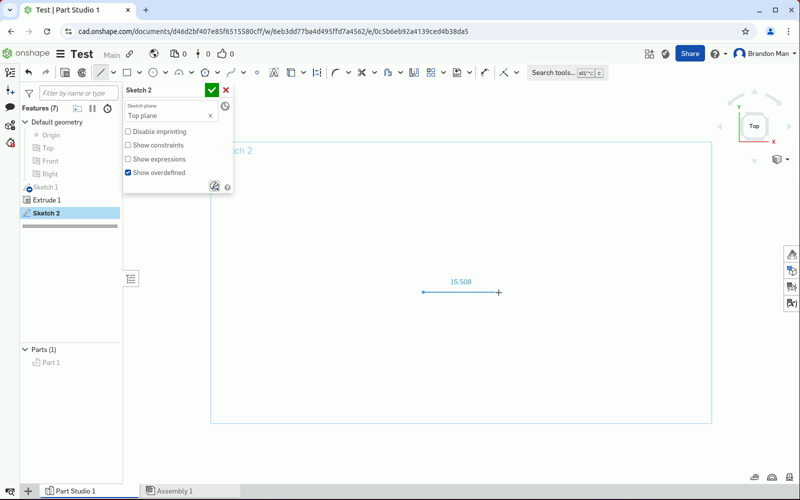
key_up(shift)
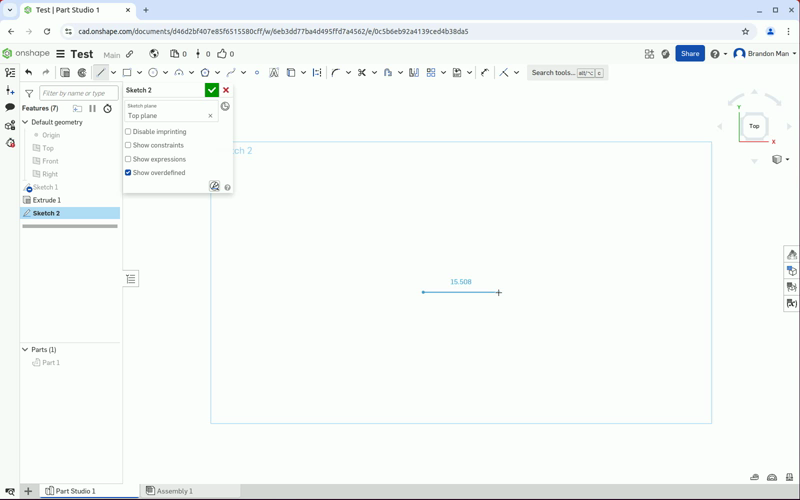
key_down(shift)
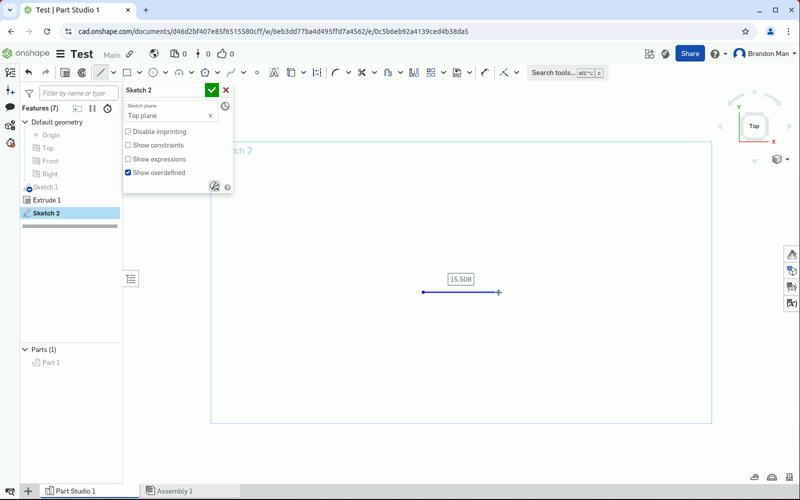
mouse_move(528, 292)
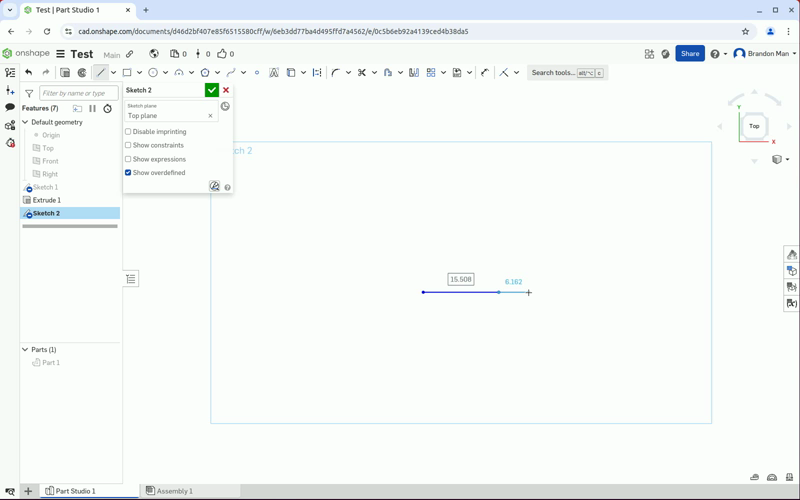
mouse_move(498, 273)
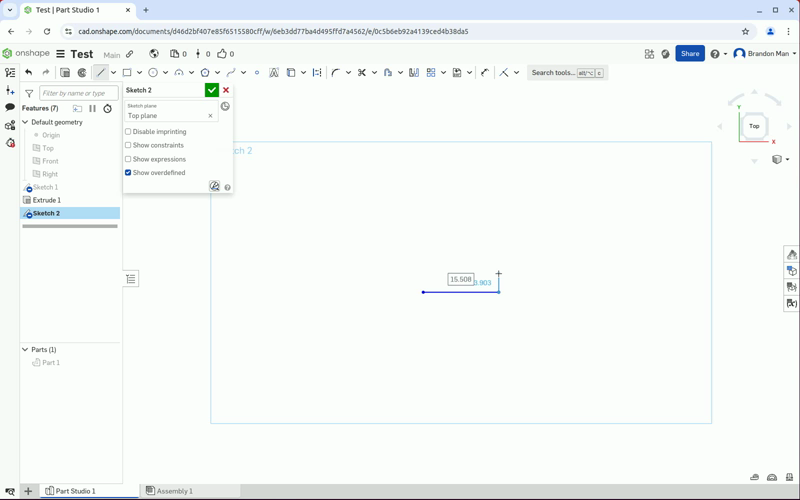
click(498, 273)
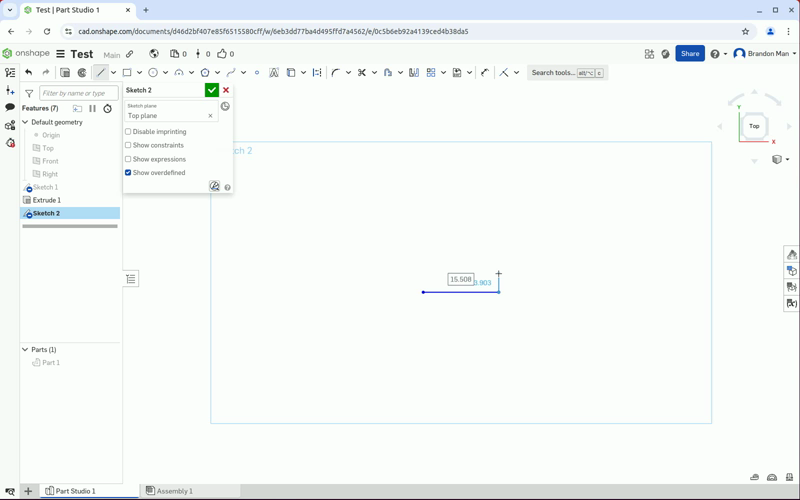
key_up(shift)
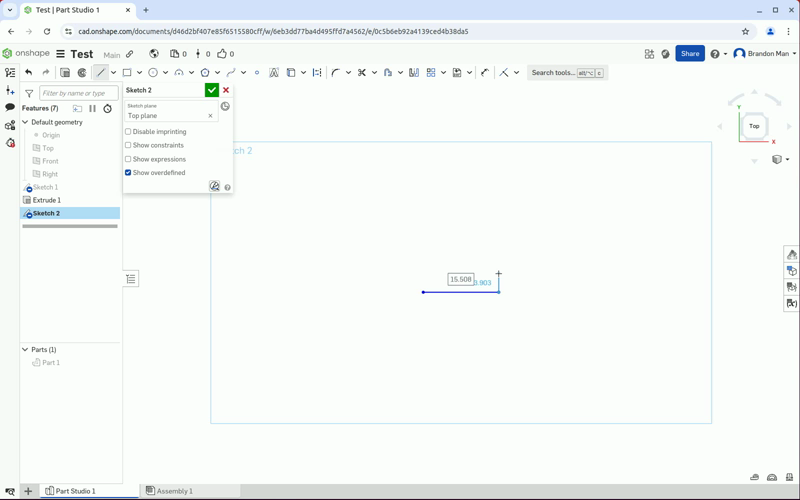
key_down(shift)
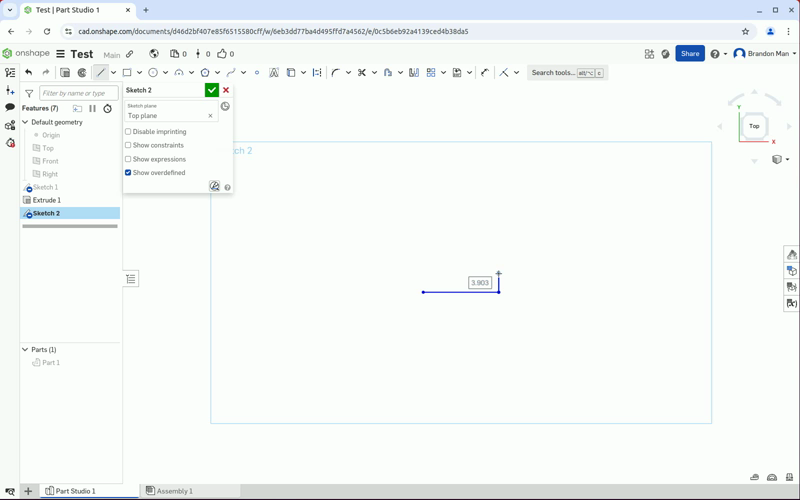
mouse_move(423, 273)
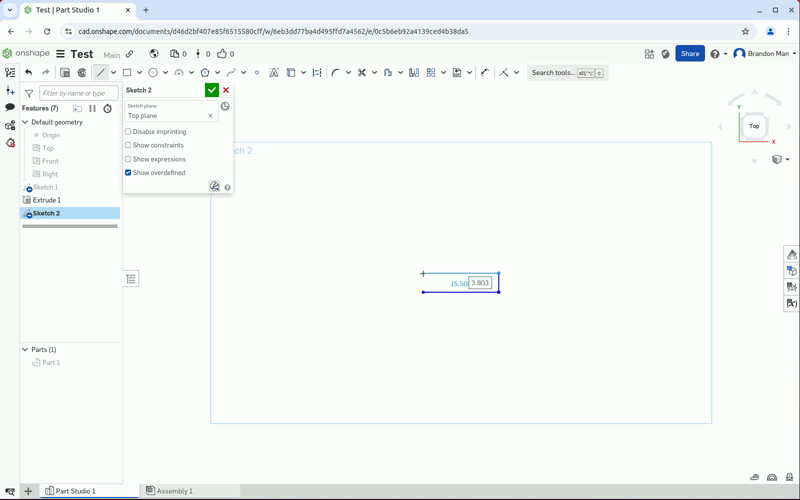
click(423, 273)
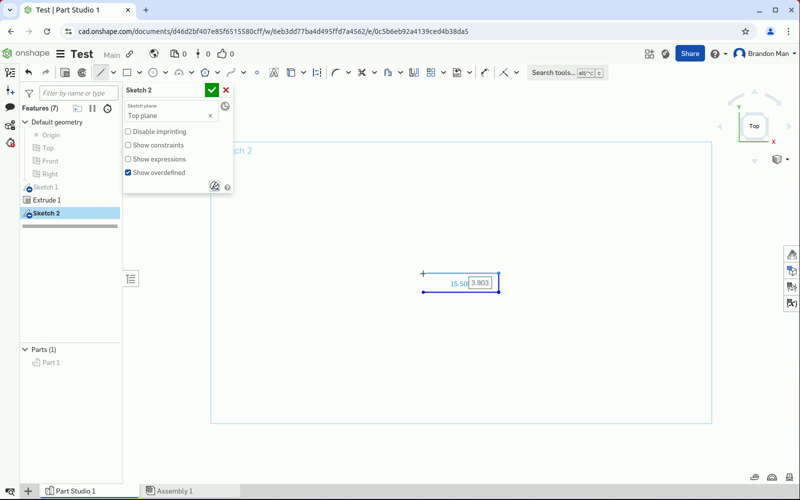
key_up(shift)
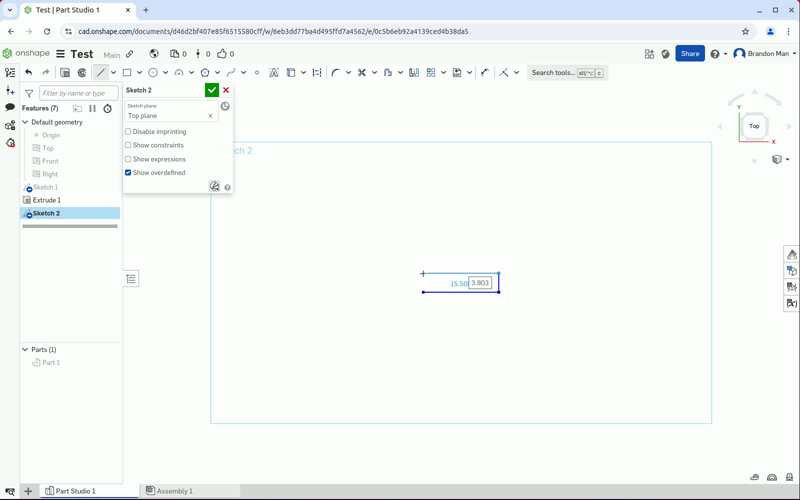
mouse_move(453, 273)
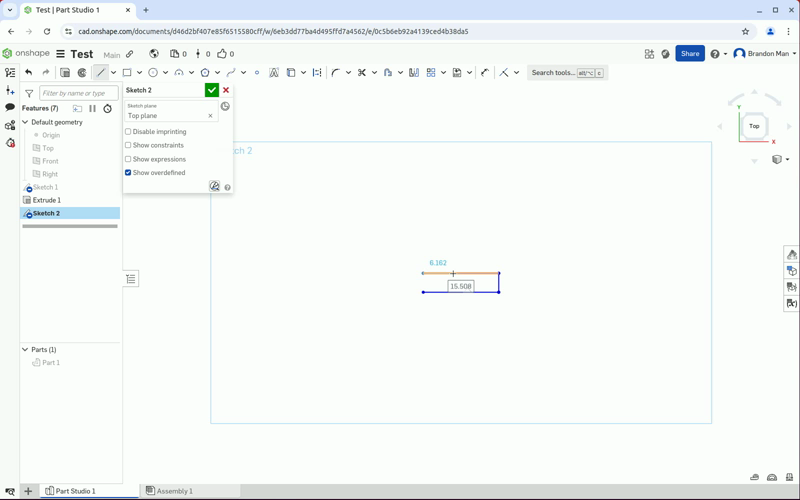
key_down(shift)
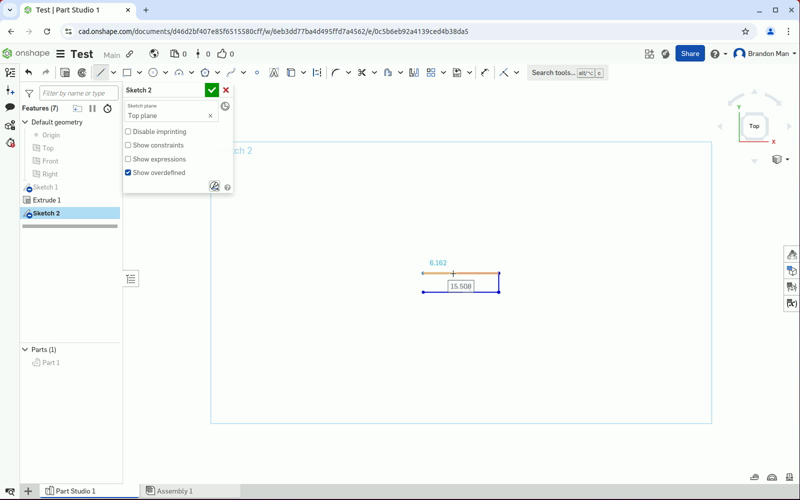
mouse_move(423, 292)
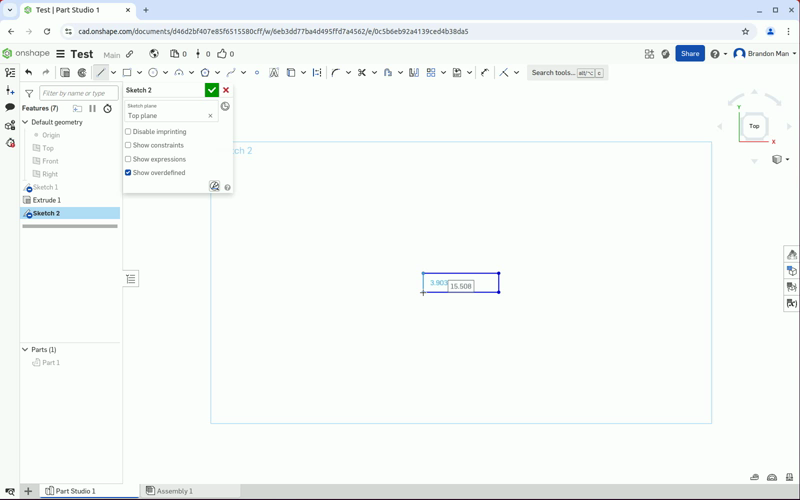
key_up(shift)
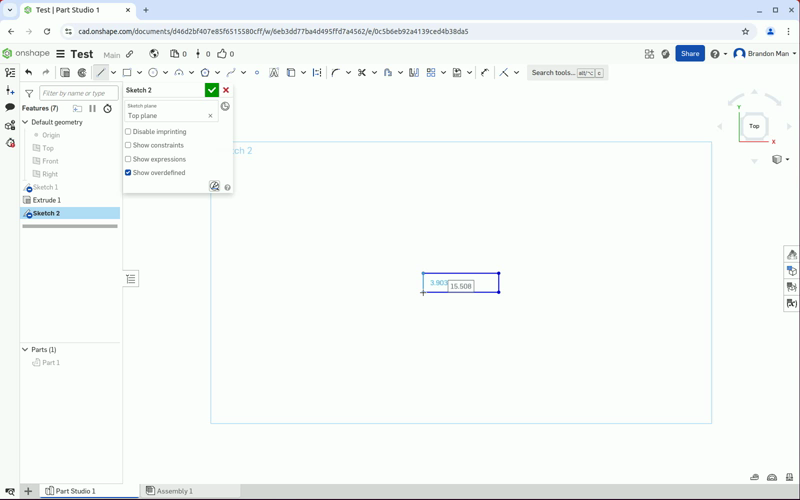
click(423, 292)
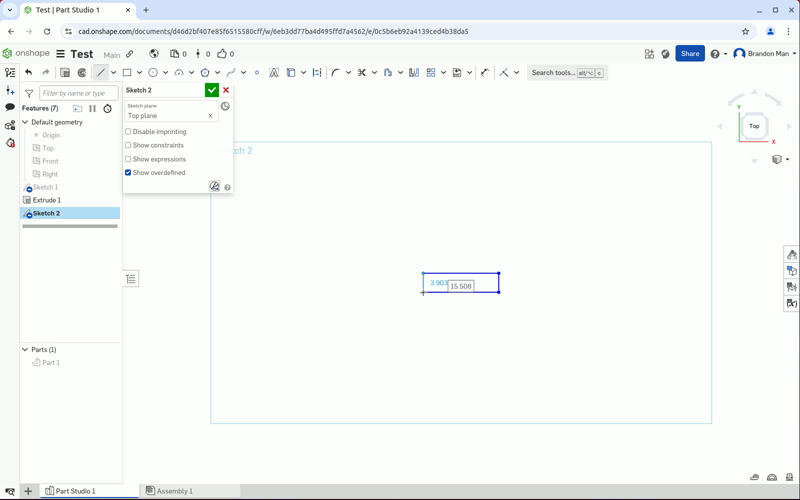
key(esc)
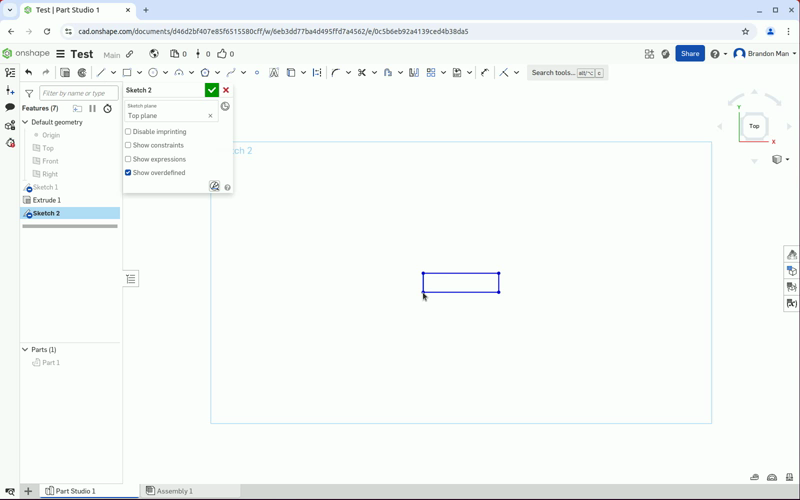
mouse_move(433, 282)
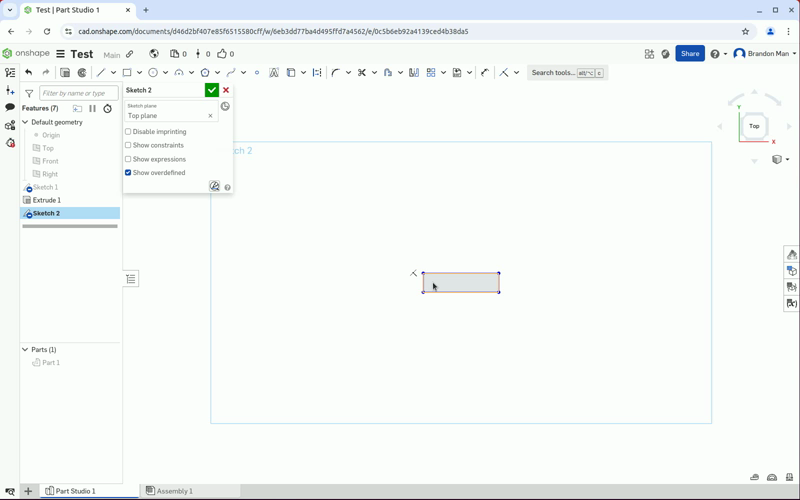
scroll(6)
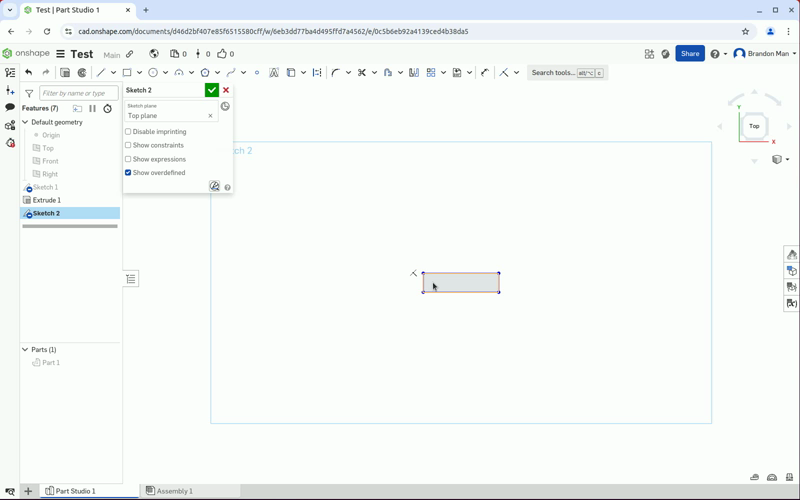
scroll(6)
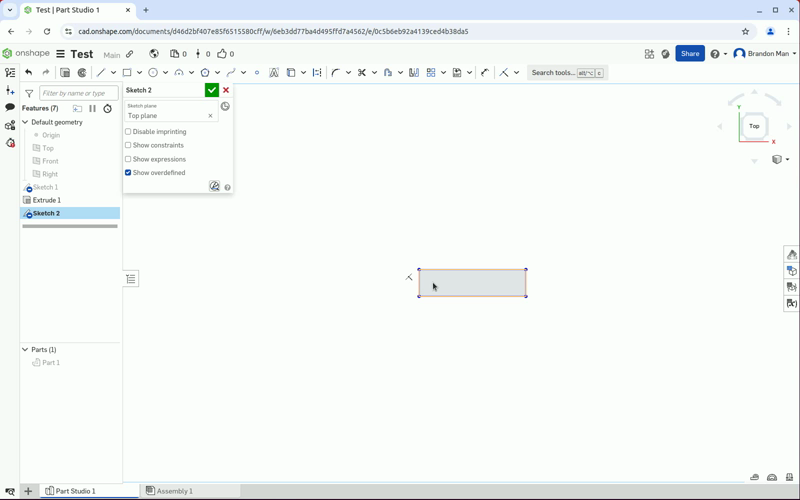
scroll(6)
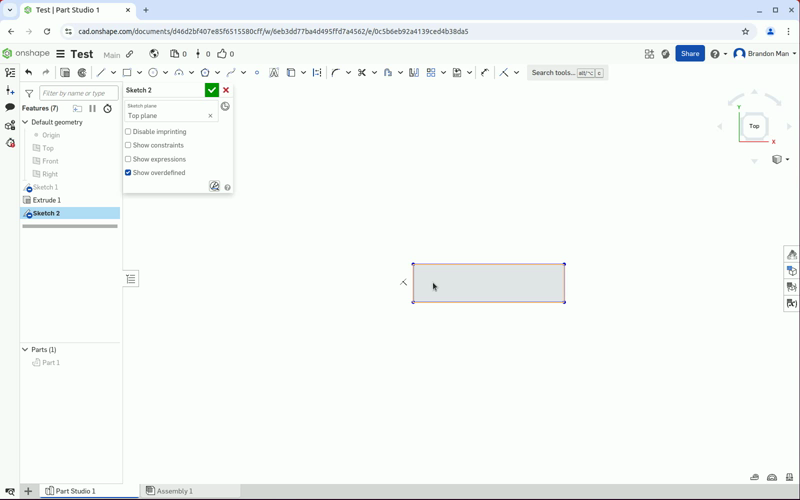
scroll(6)
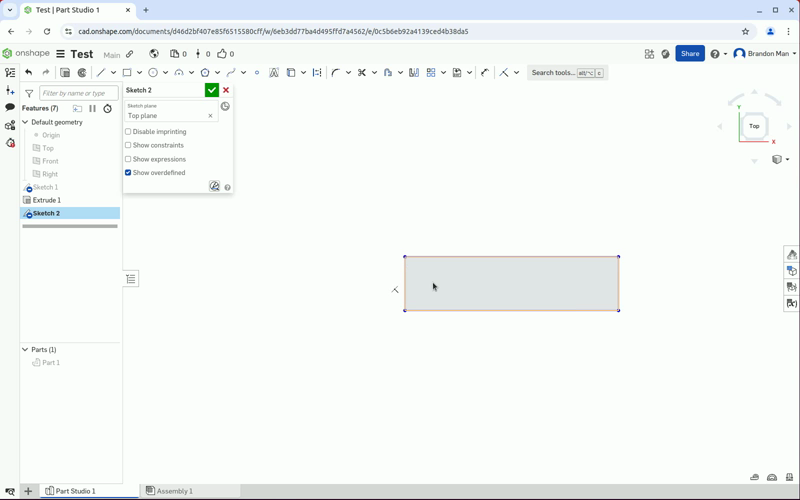
scroll(6)
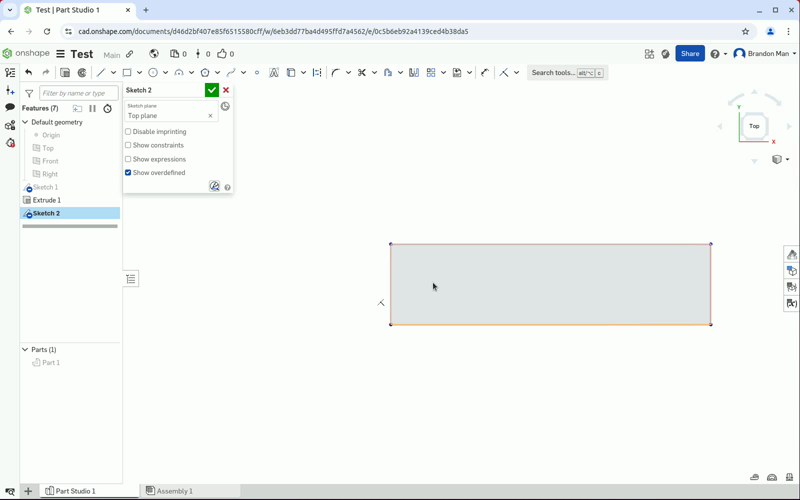
scroll(6)
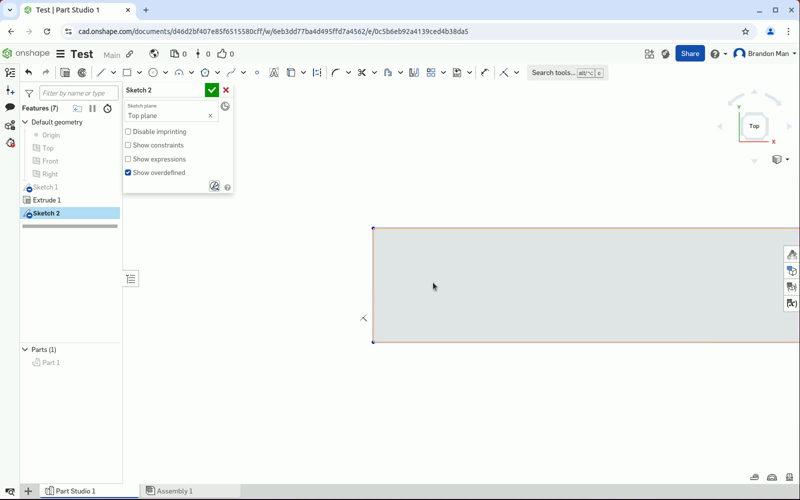
scroll(6)
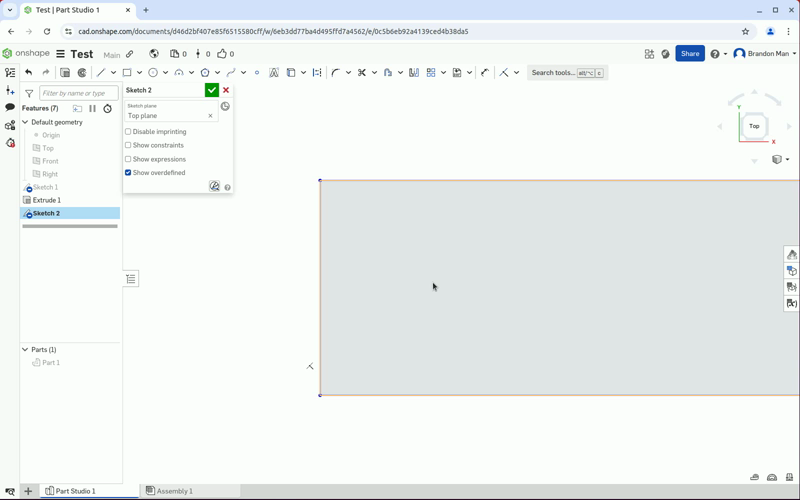
click(433, 282)
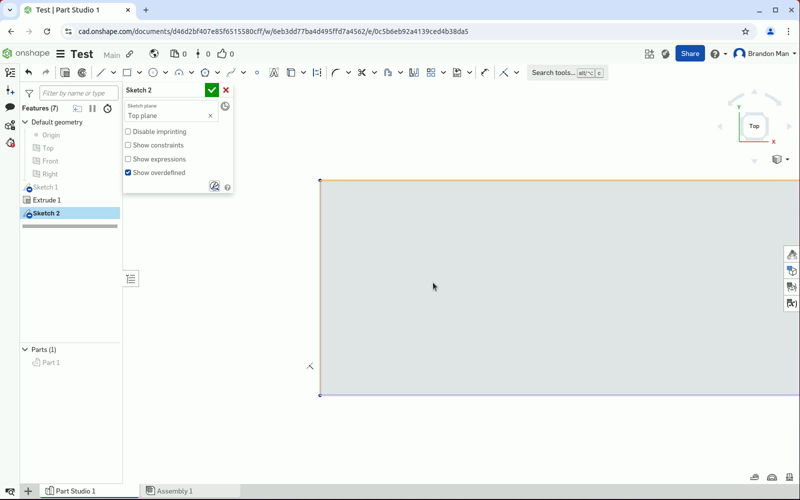
scroll(-6)
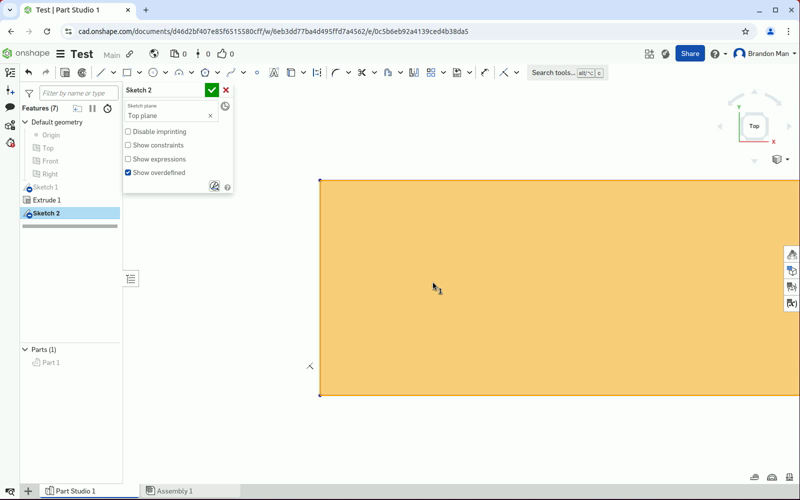
scroll(-6)
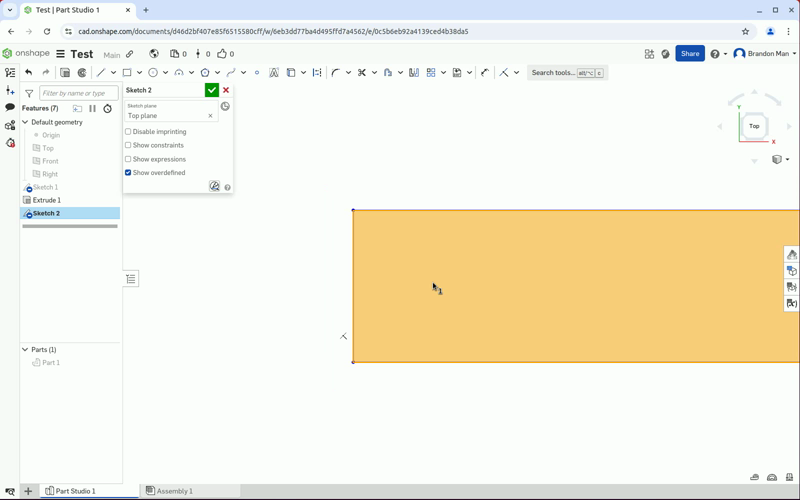
scroll(-6)
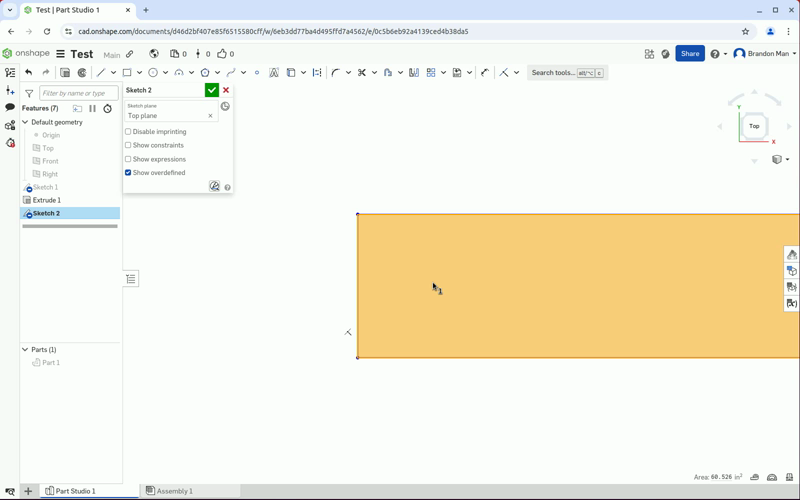
scroll(-6)
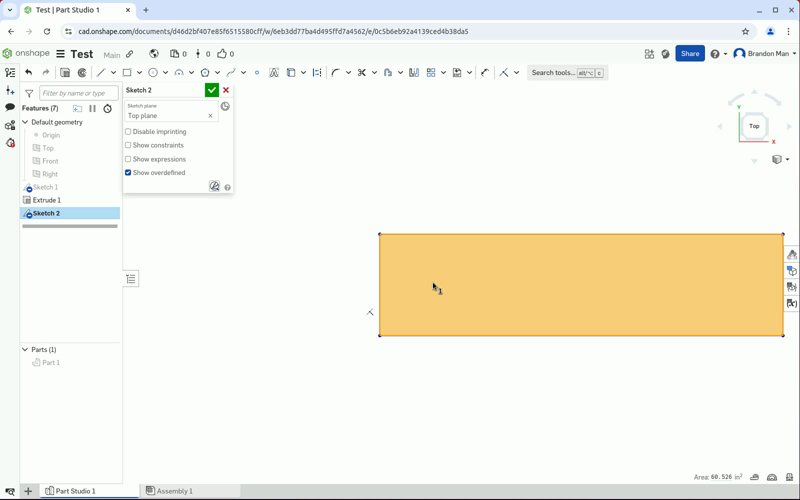
scroll(-6)
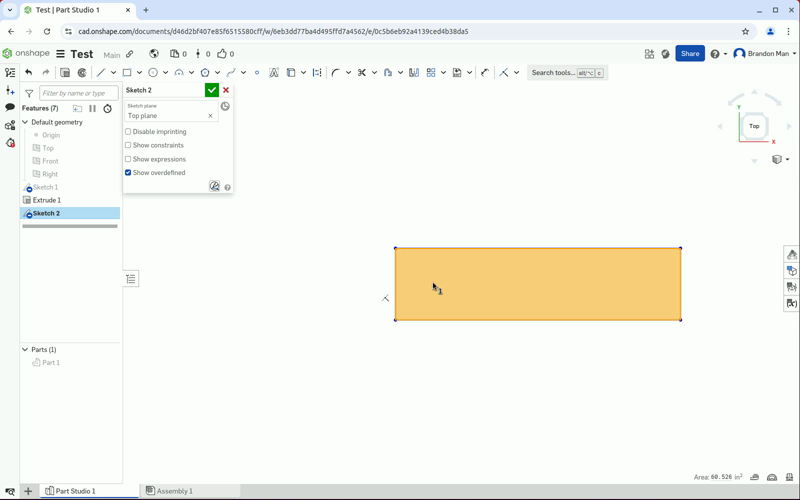
scroll(-6)
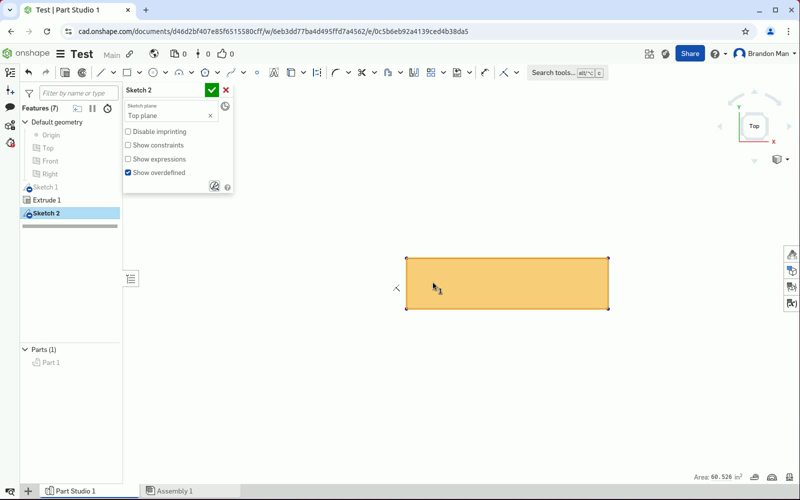
scroll(-6)
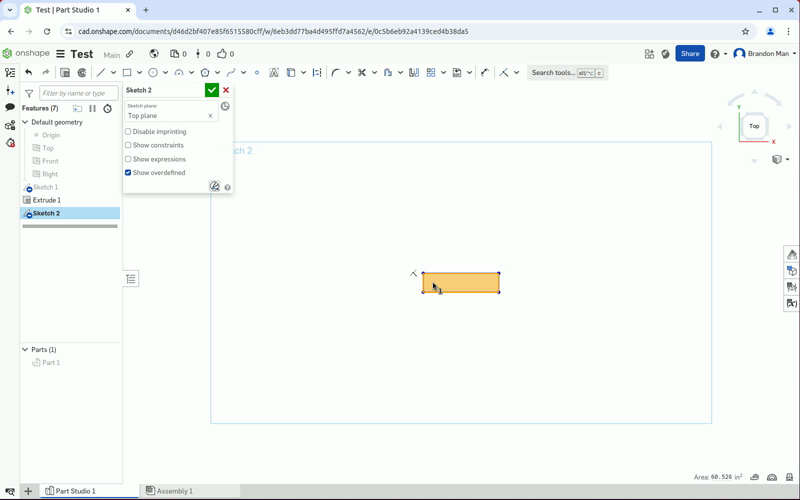
mouse_move(73, 352)
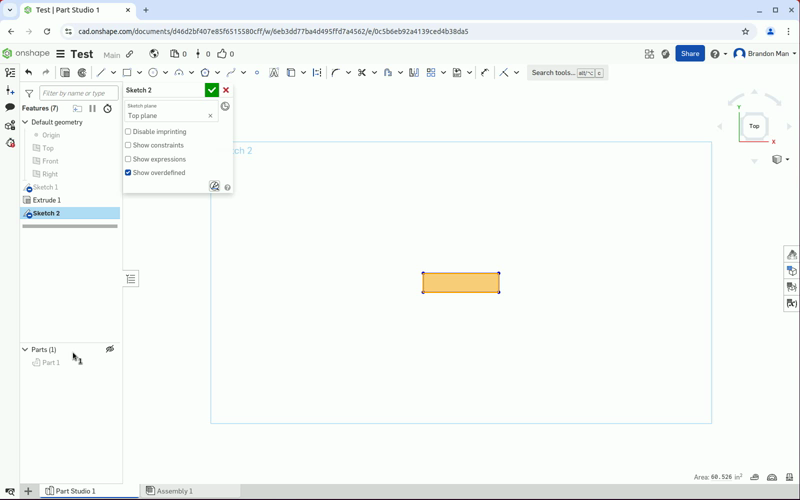
key(shift+y)
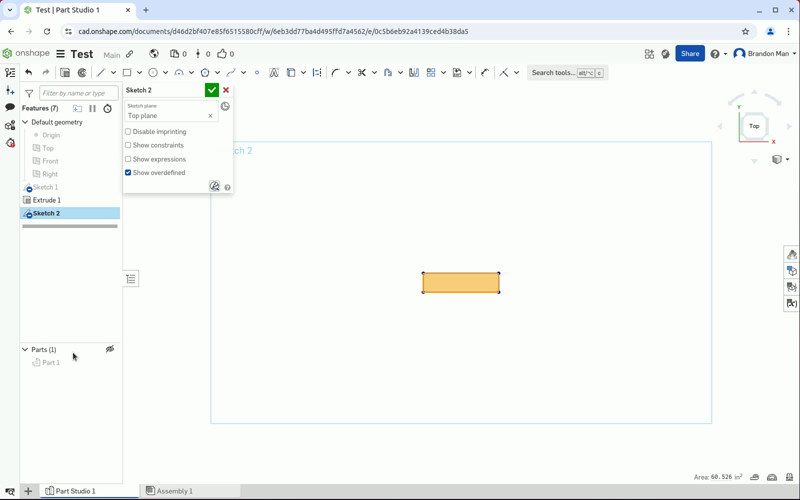
key(shift+e)
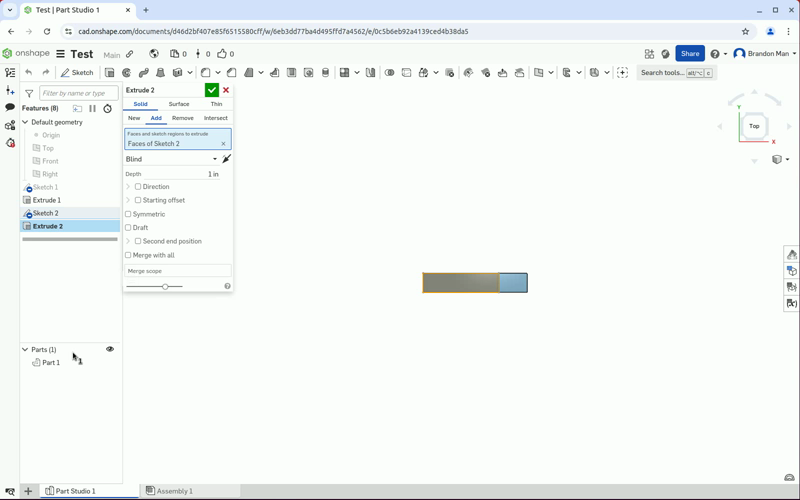
mouse_move(143, 106)
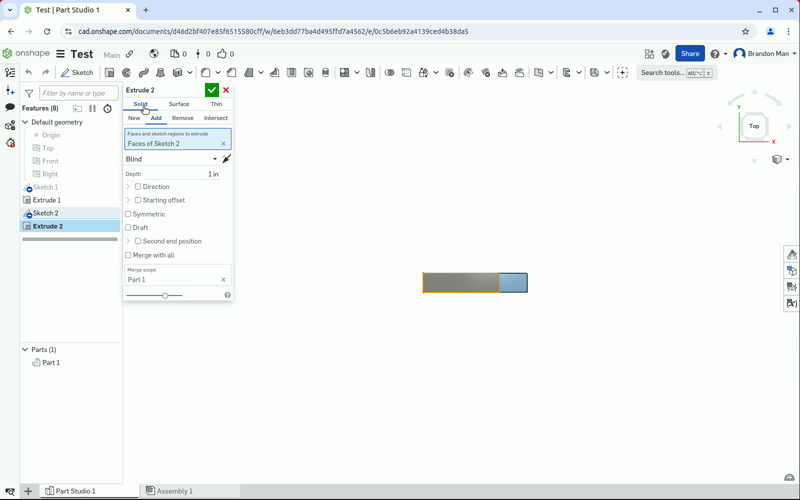
click(143, 106)
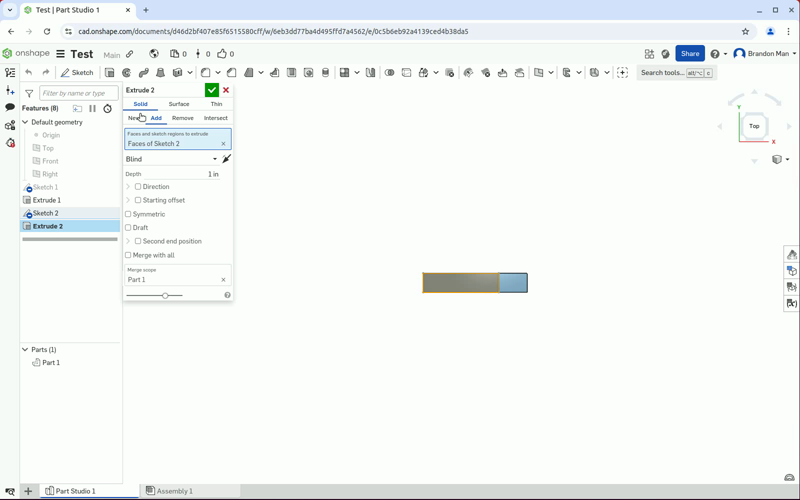
mouse_move(137, 120)
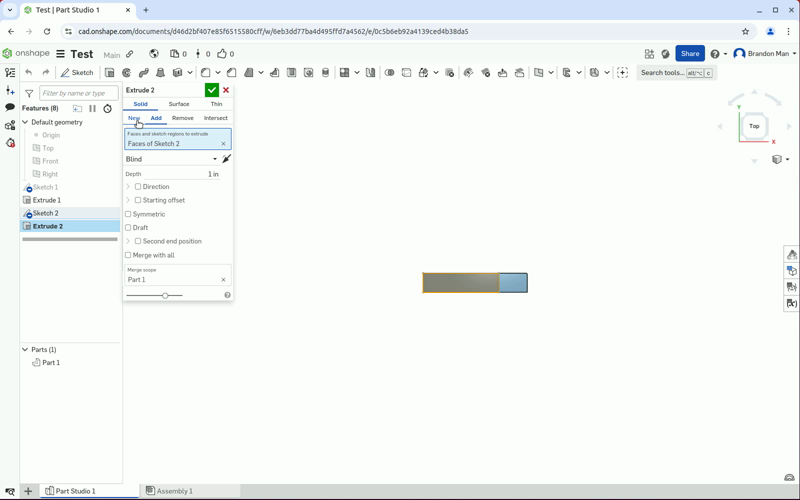
click(137, 120)
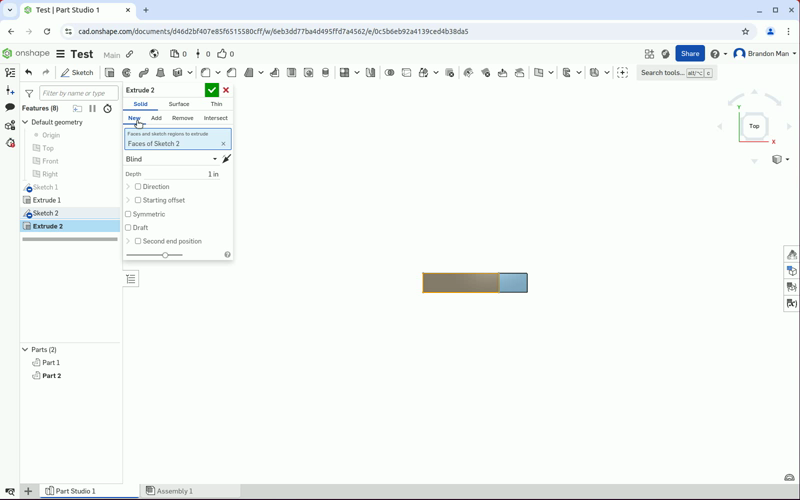
key(tab, 4)
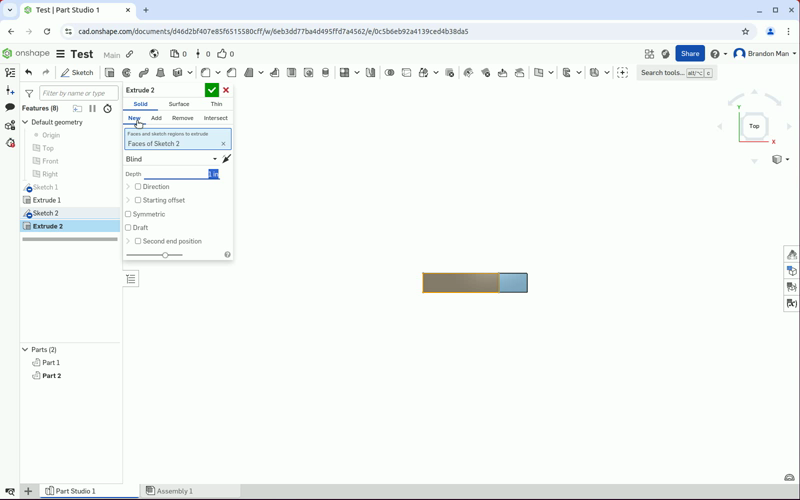
text(-3.851)
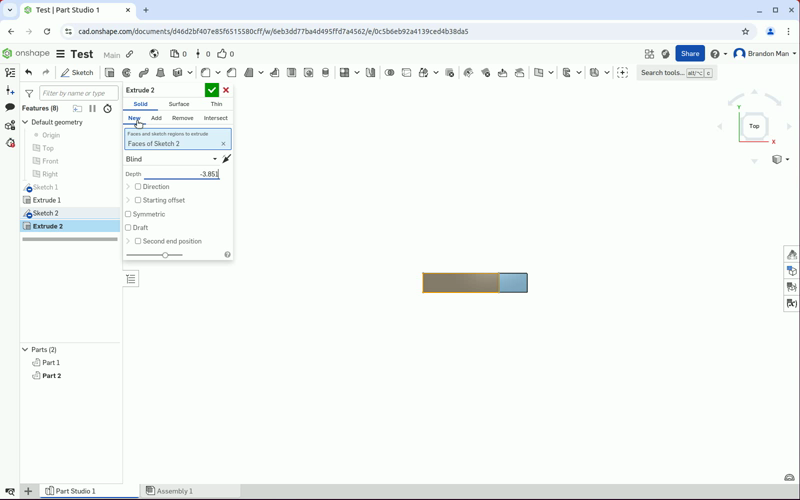
key(enter)
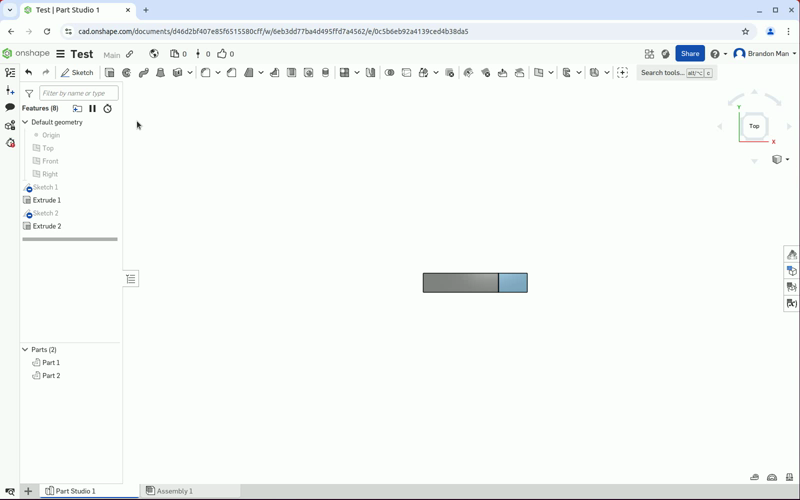
key(shift+h)
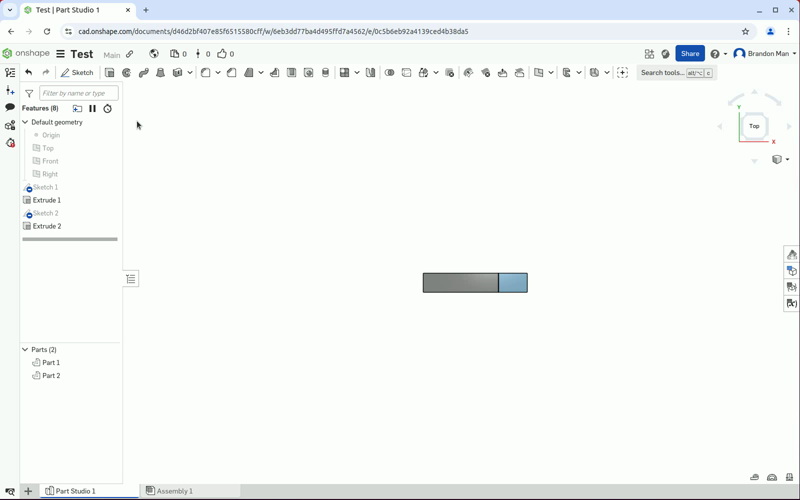
key(shift+h)
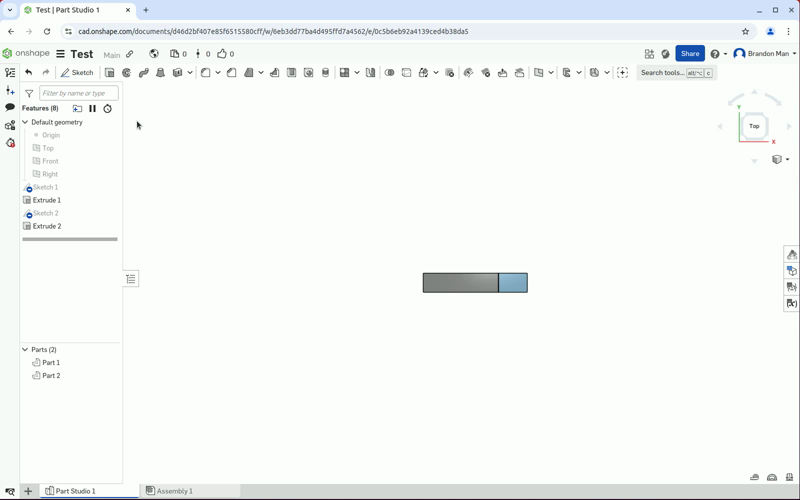
mouse_move(73, 189)
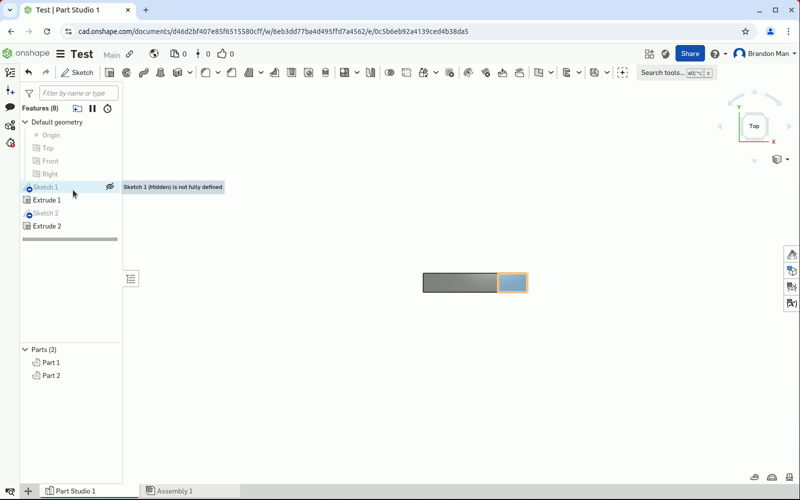
click(73, 189)
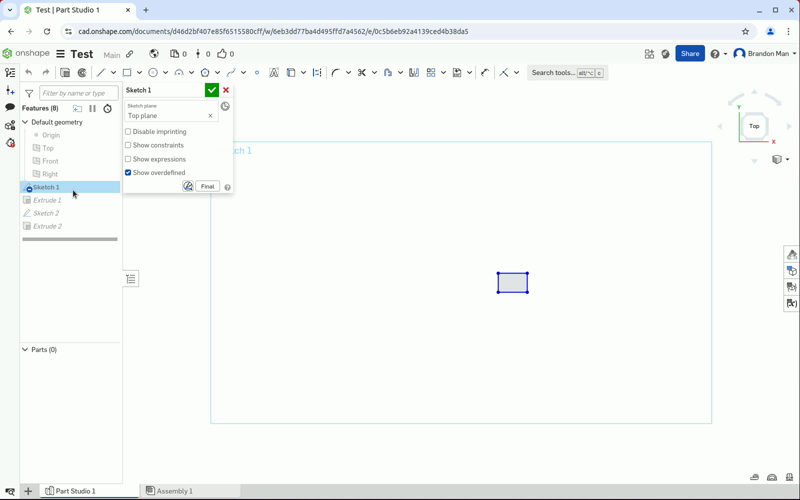
mouse_move(229, 92)
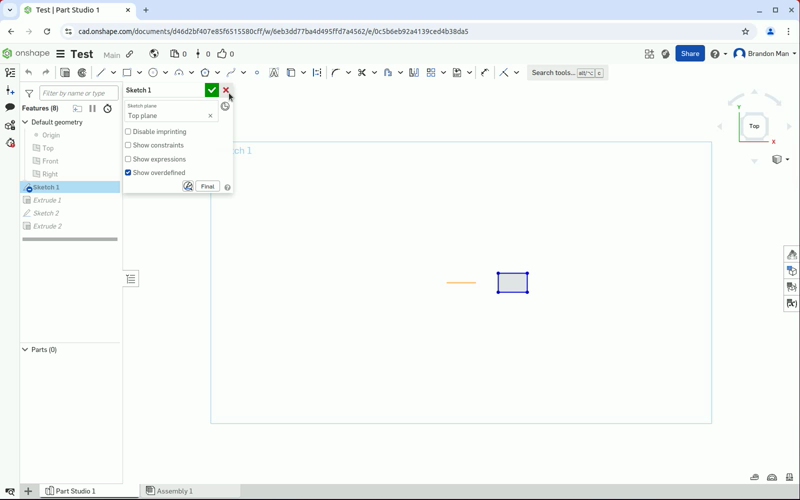
click(229, 92)
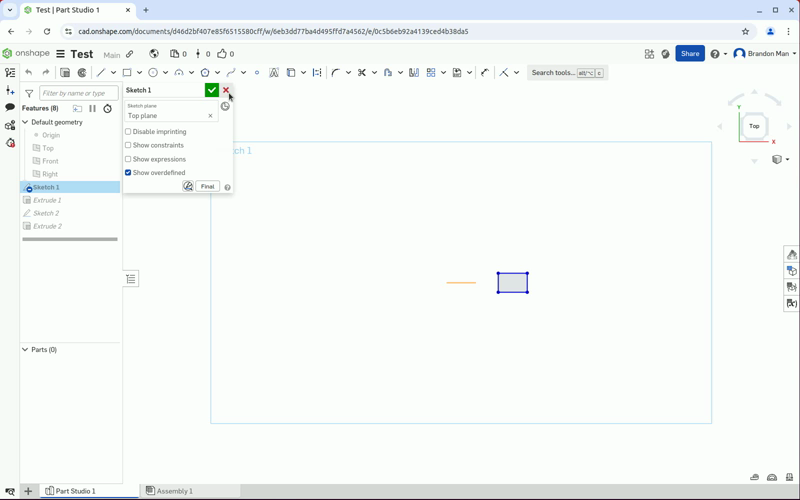
key(shift+s)
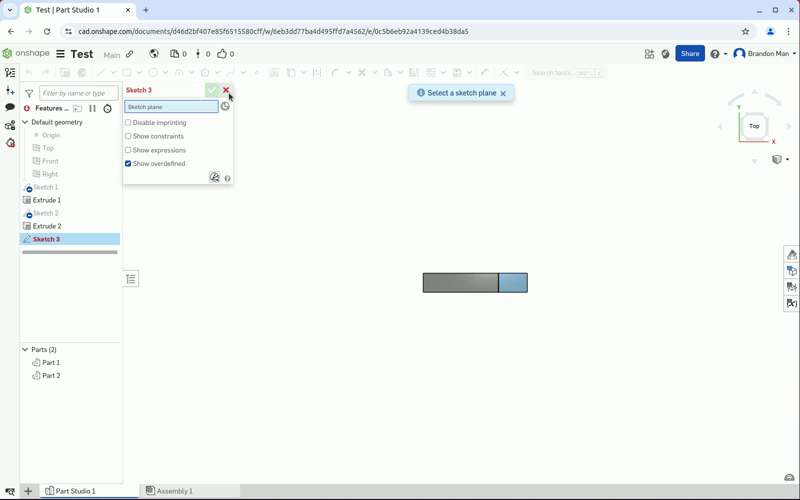
mouse_move(73, 150)
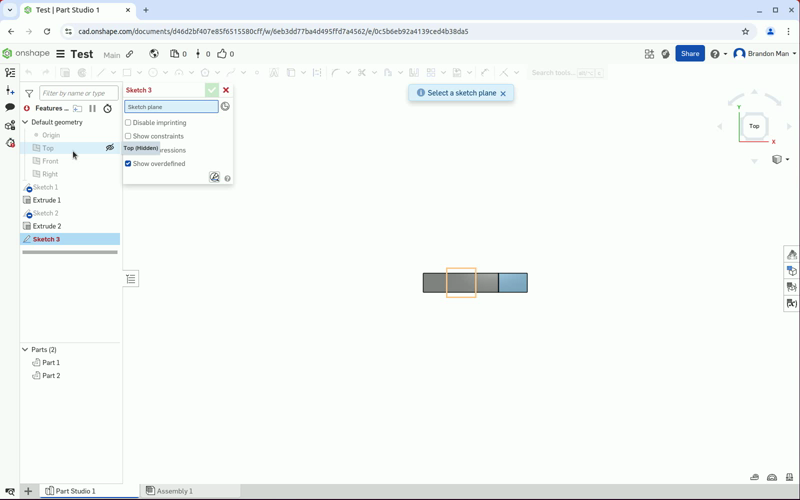
click(73, 150)
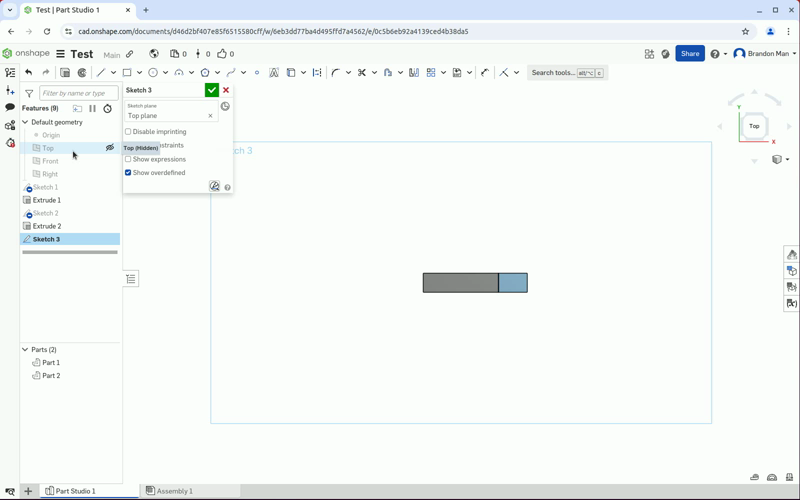
mouse_move(73, 352)
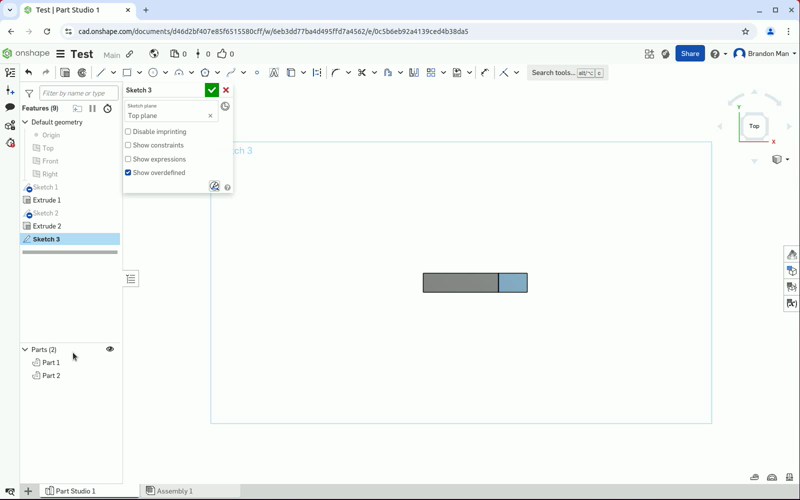
key(y)
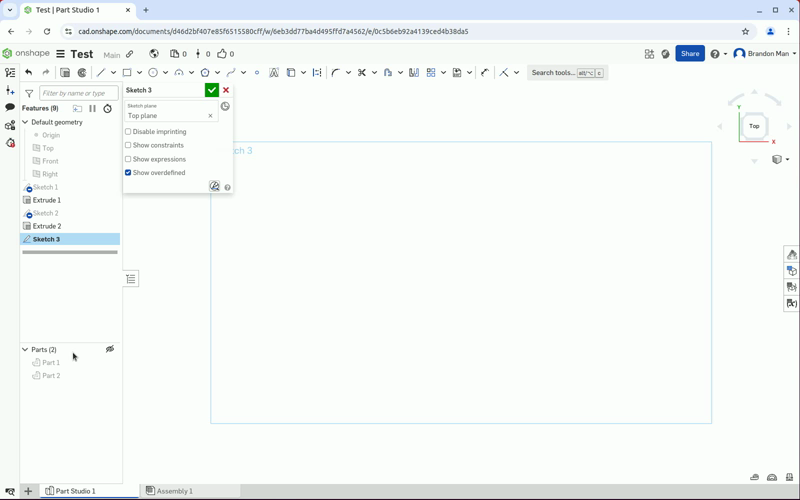
key(l)
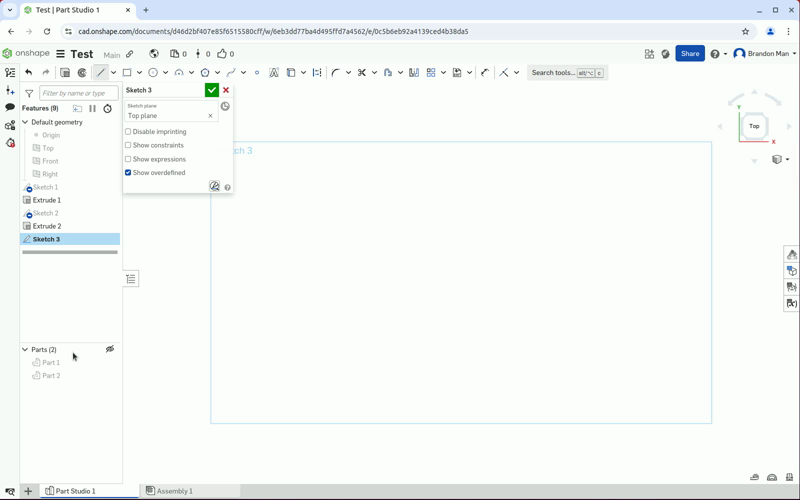
key_down(shift)
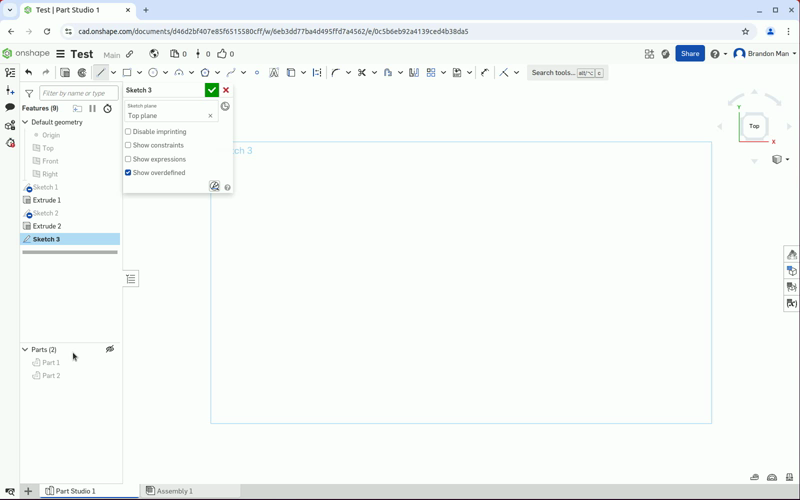
mouse_move(395, 292)
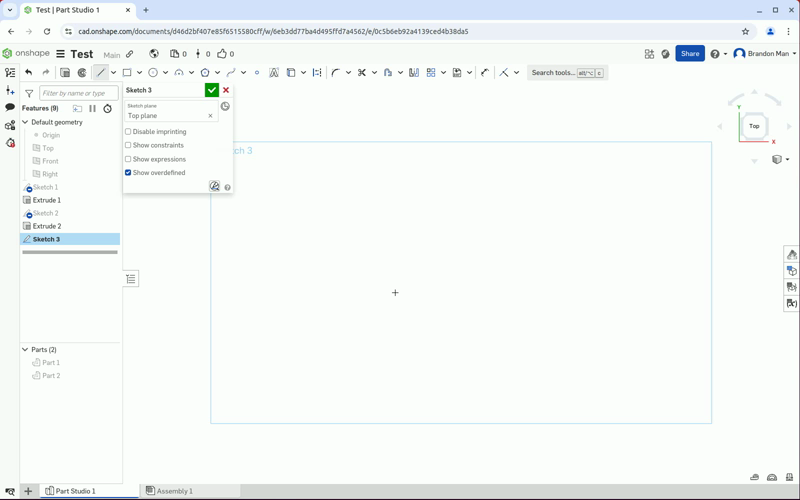
click(395, 292)
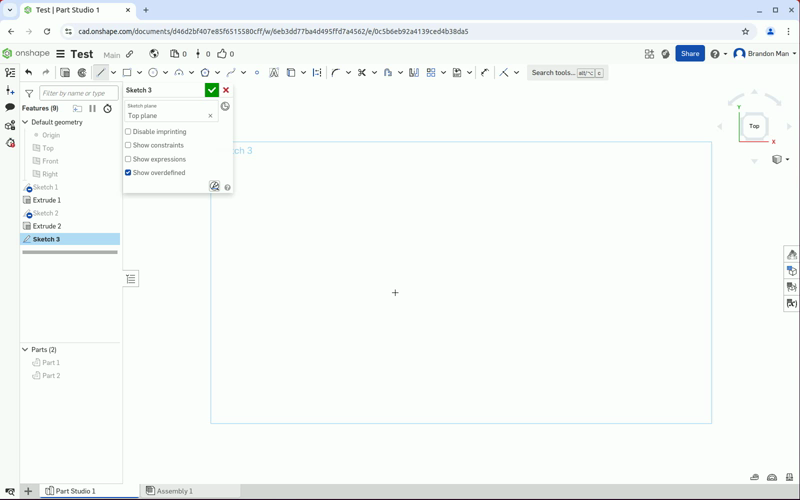
key_up(shift)
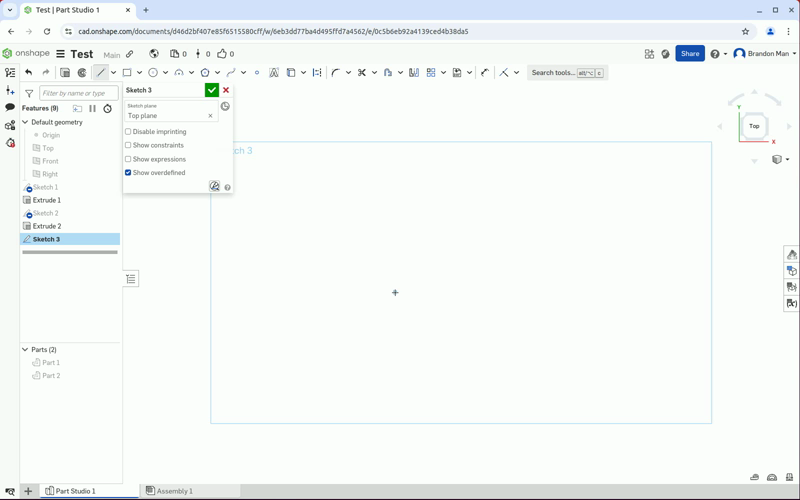
key_down(shift)
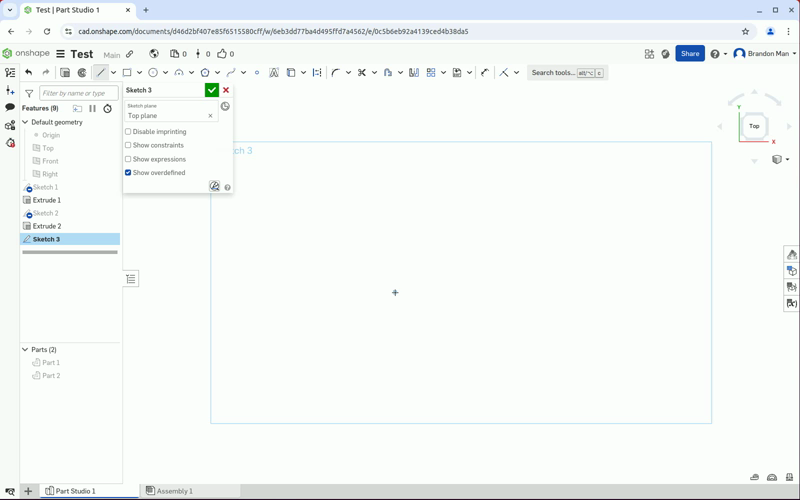
mouse_move(425, 292)
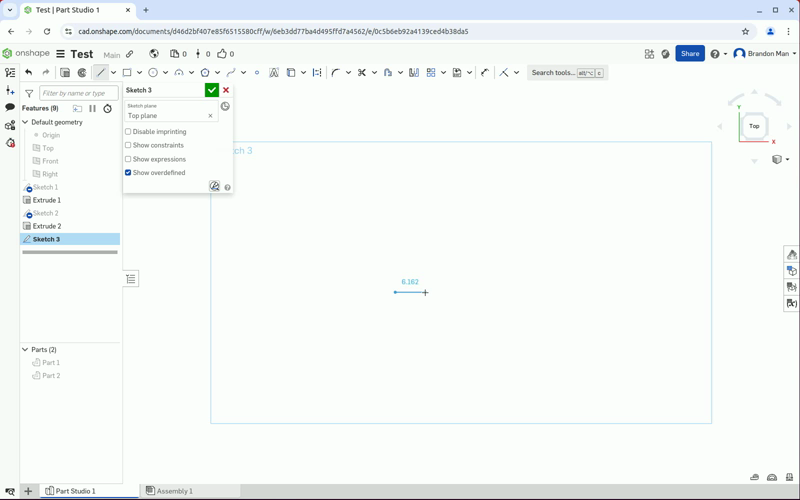
mouse_move(424, 292)
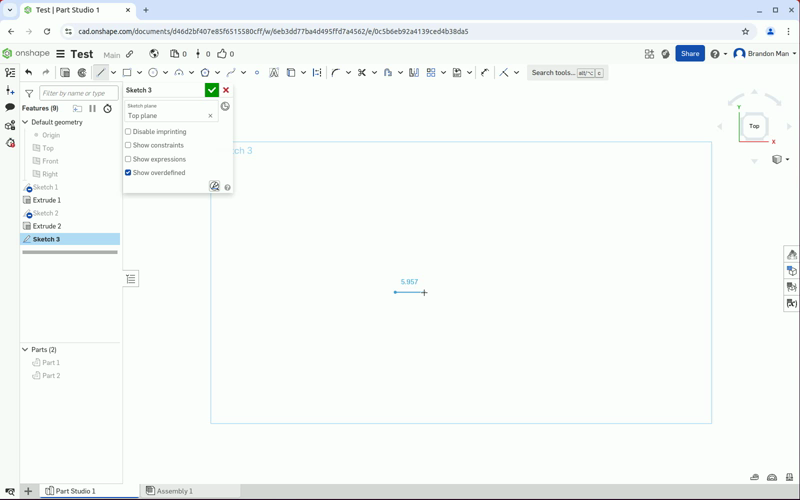
click(424, 292)
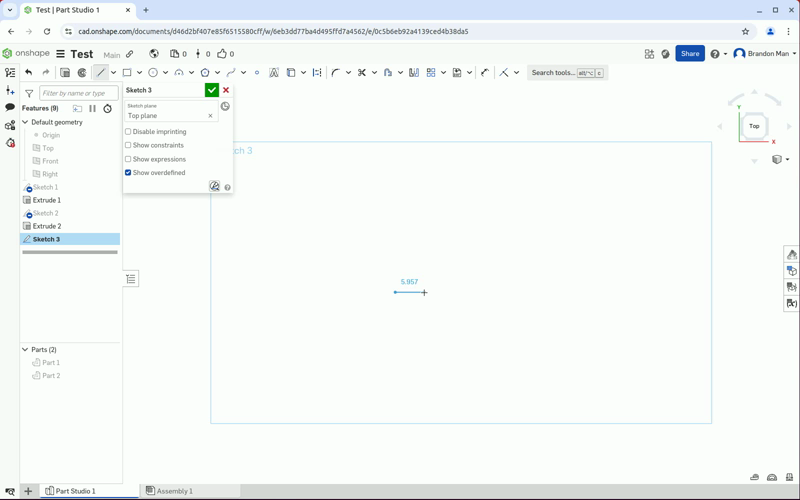
key_up(shift)
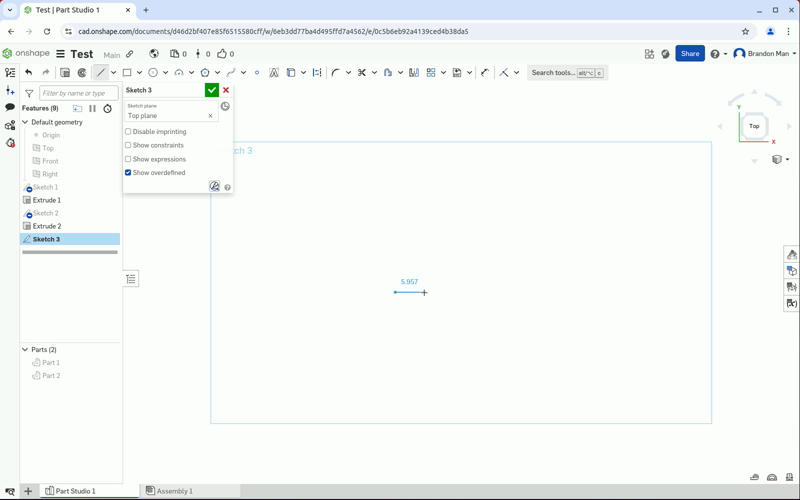
key_down(shift)
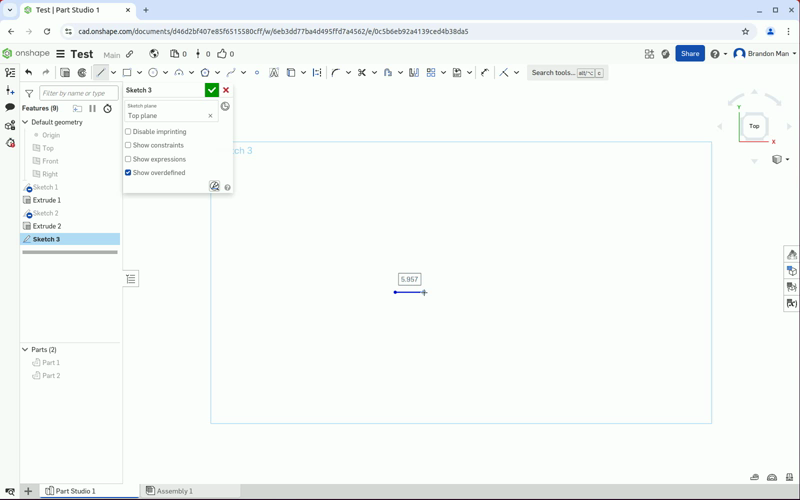
mouse_move(454, 292)
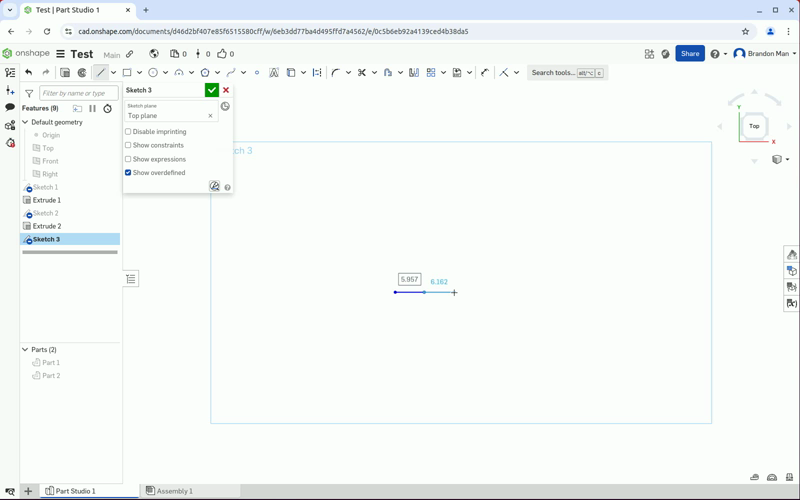
mouse_move(424, 273)
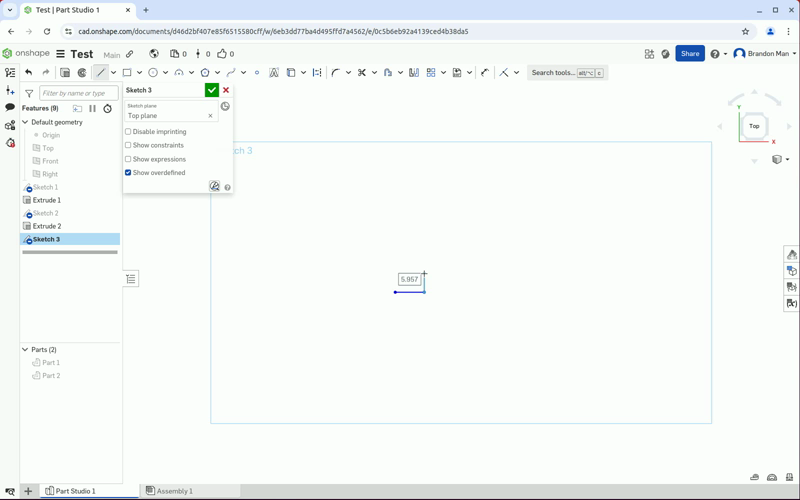
click(424, 273)
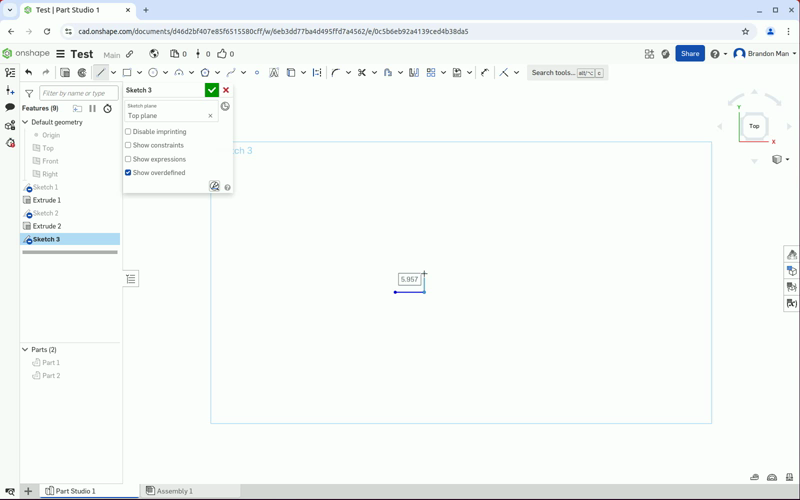
key_up(shift)
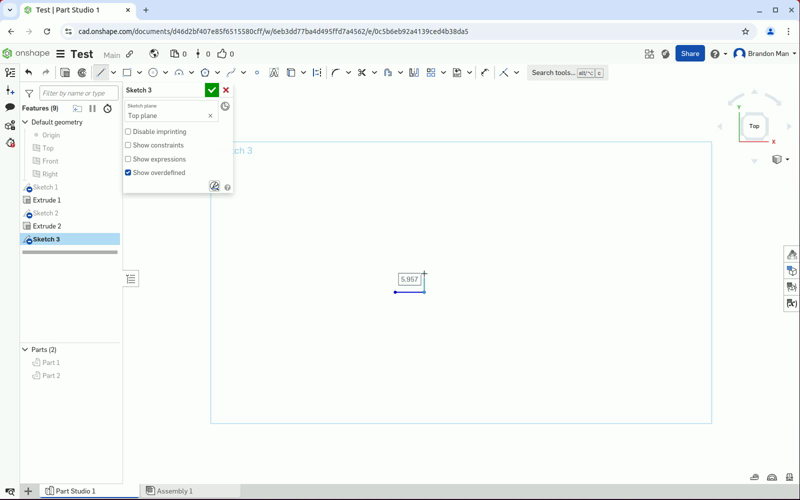
key_down(shift)
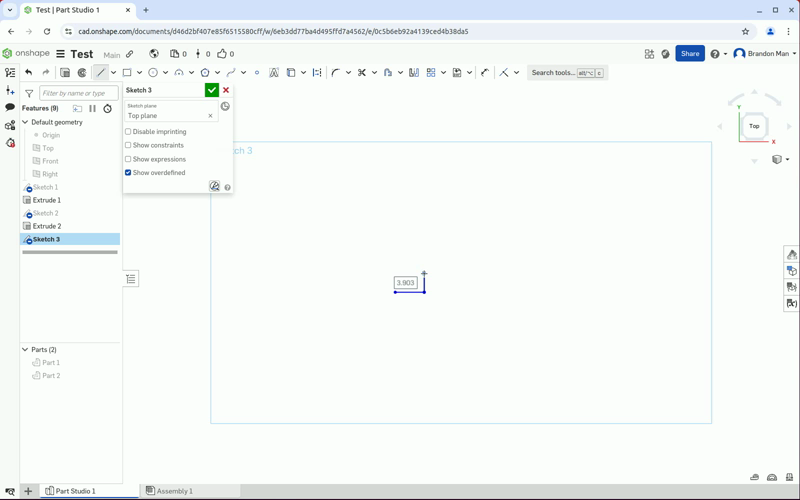
mouse_move(454, 273)
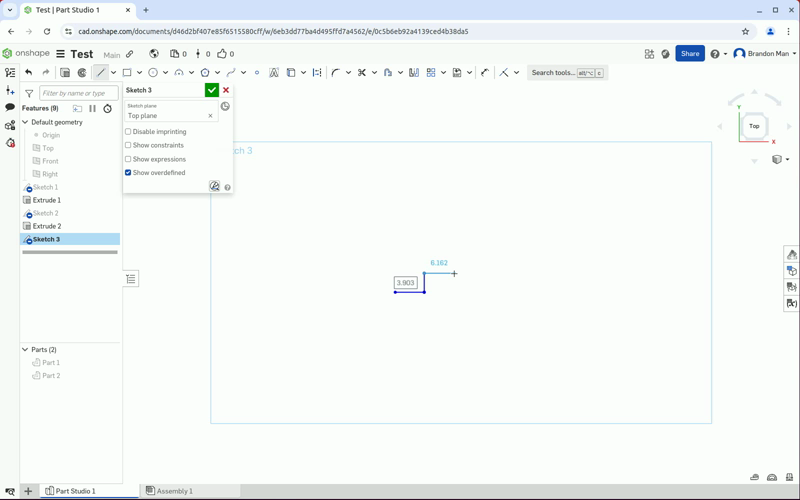
mouse_move(395, 273)
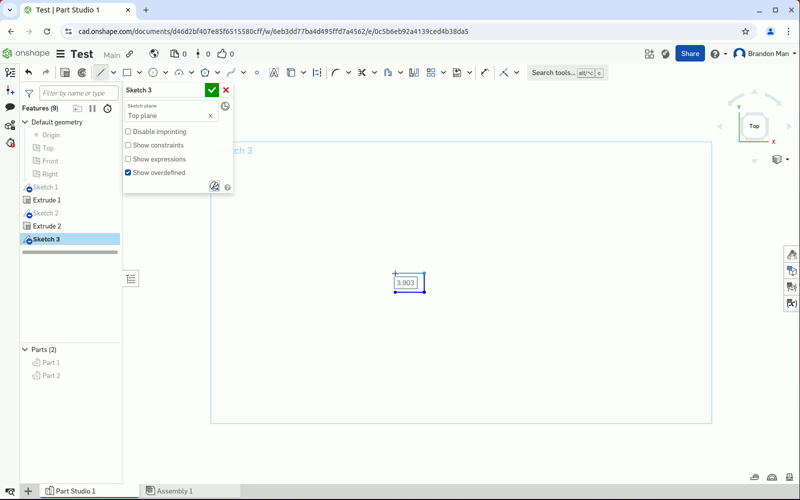
click(395, 273)
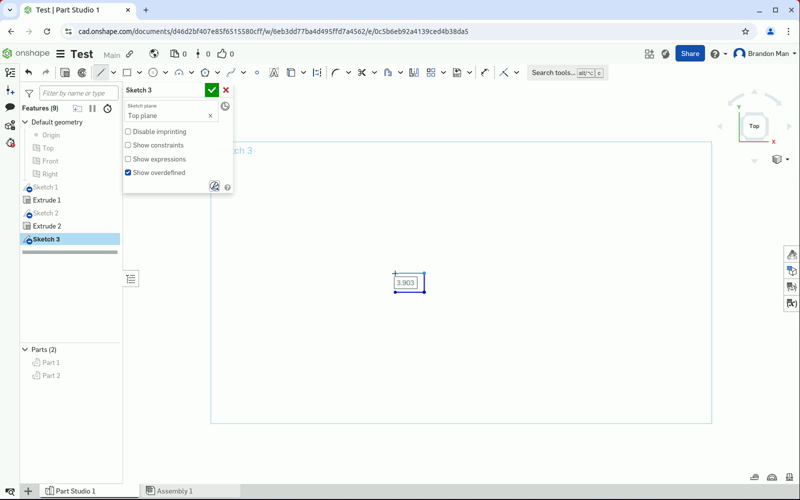
key_up(shift)
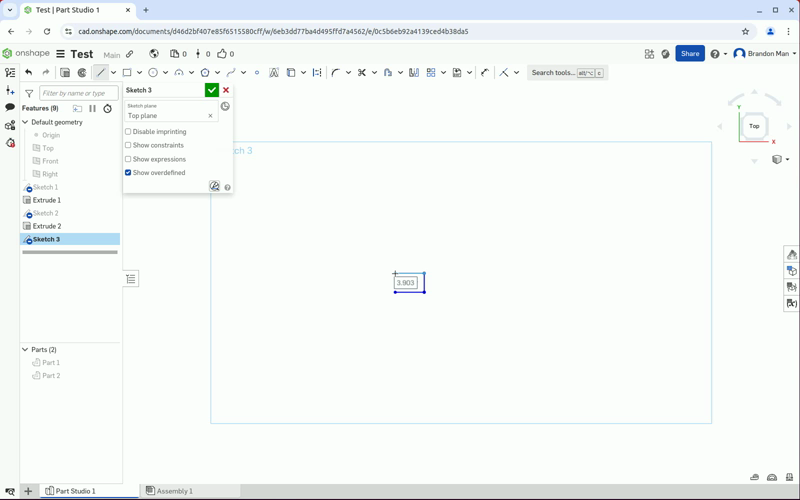
mouse_move(425, 273)
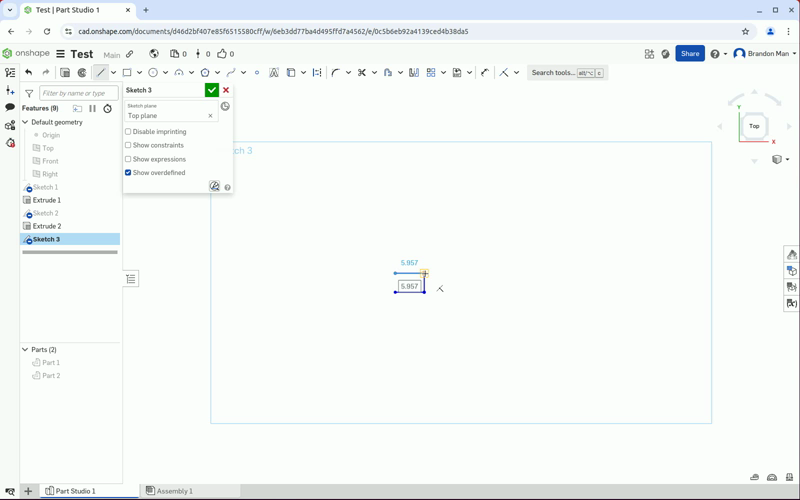
key_down(shift)
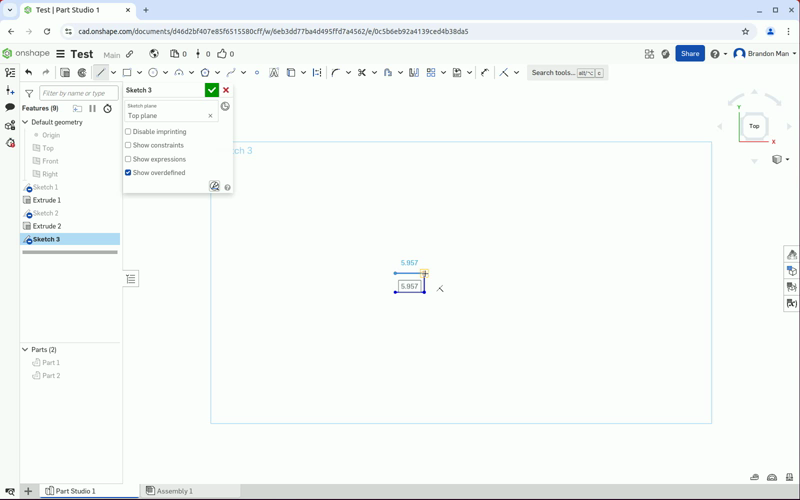
mouse_move(395, 292)
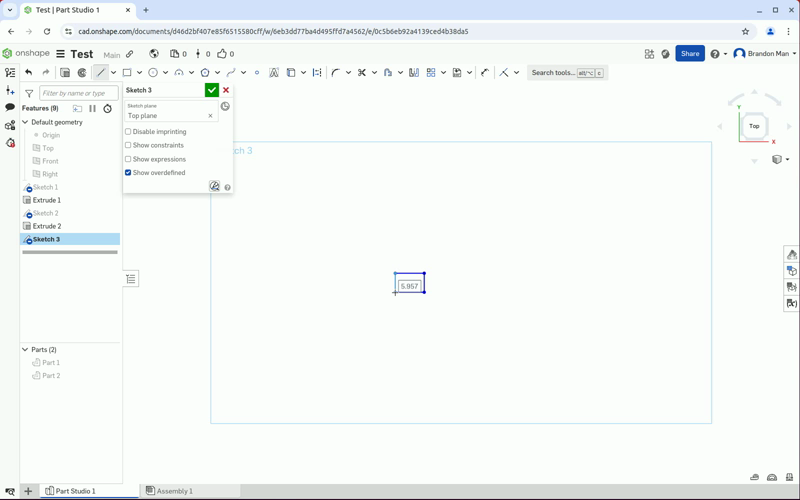
key_up(shift)
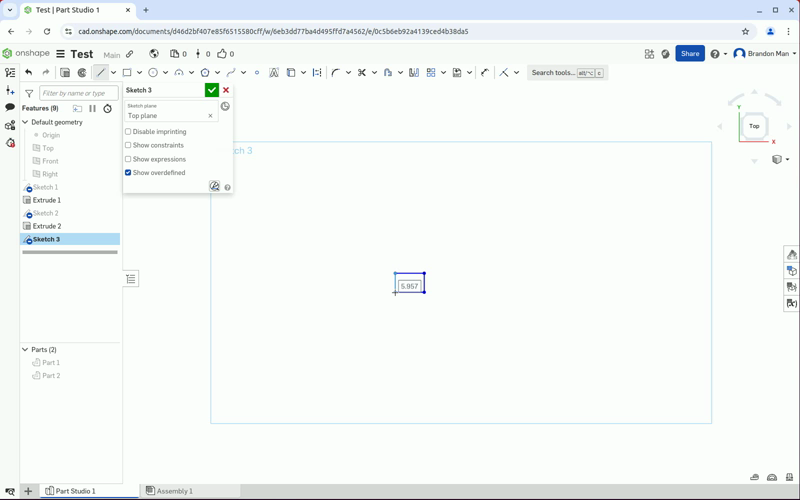
click(395, 292)
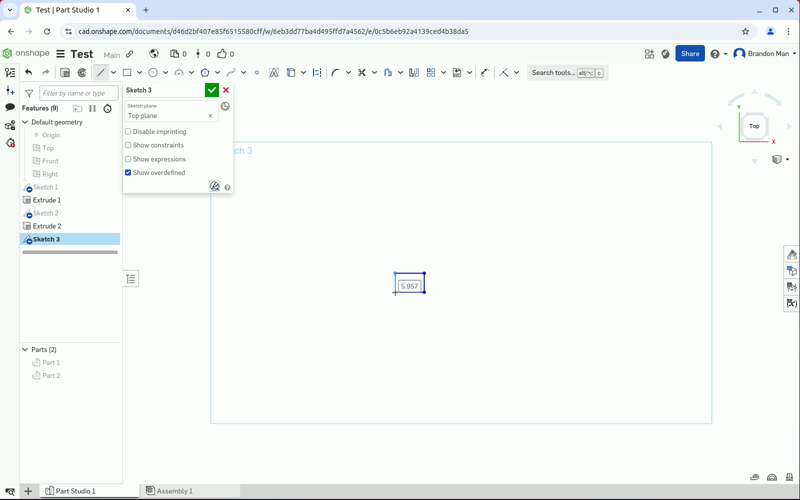
key(esc)
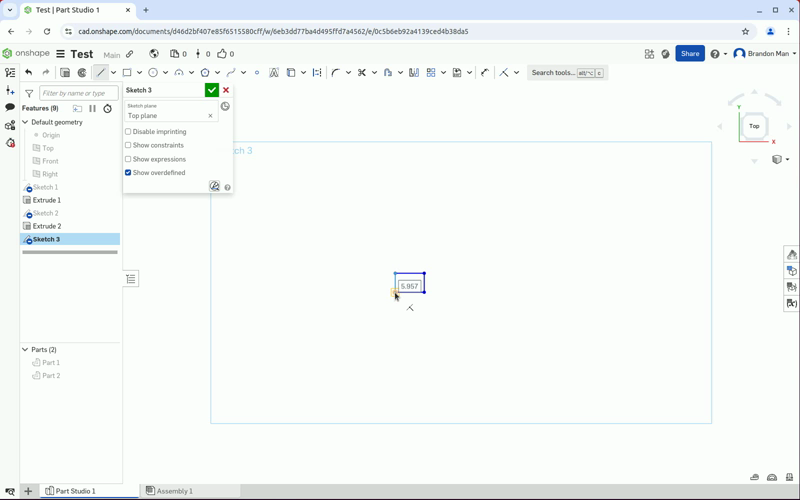
mouse_move(421, 275)
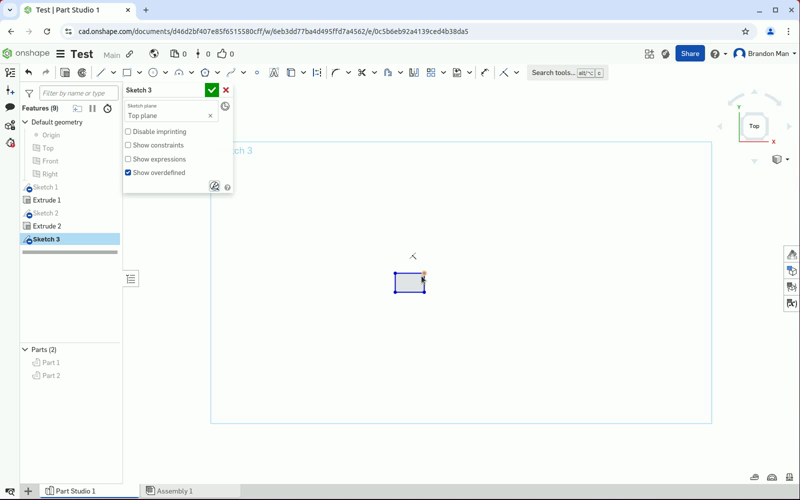
scroll(6)
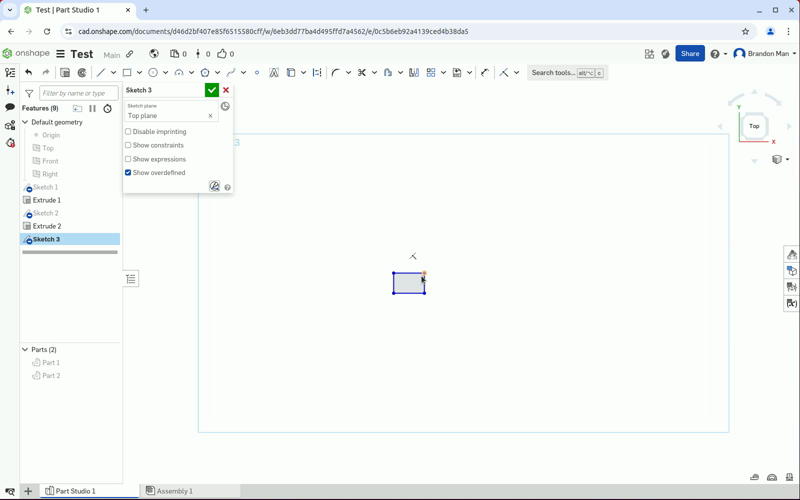
scroll(6)
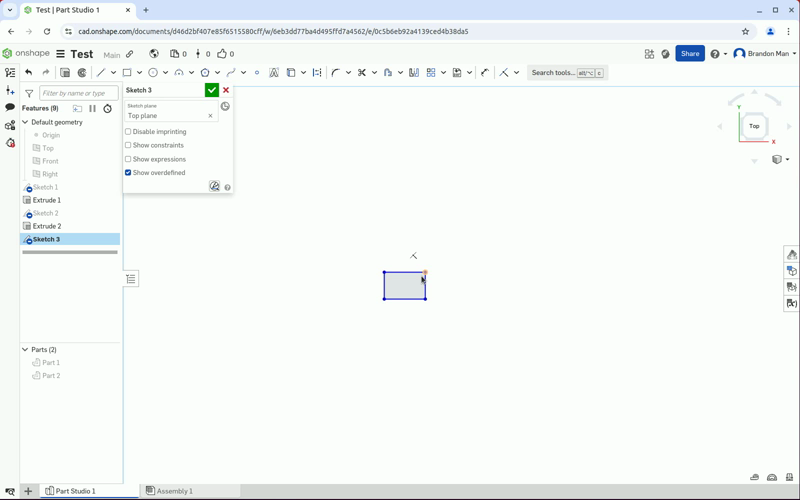
scroll(6)
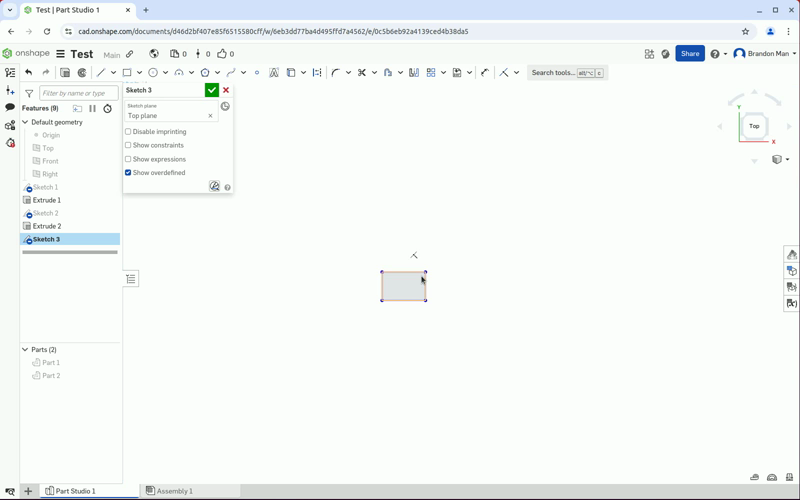
scroll(6)
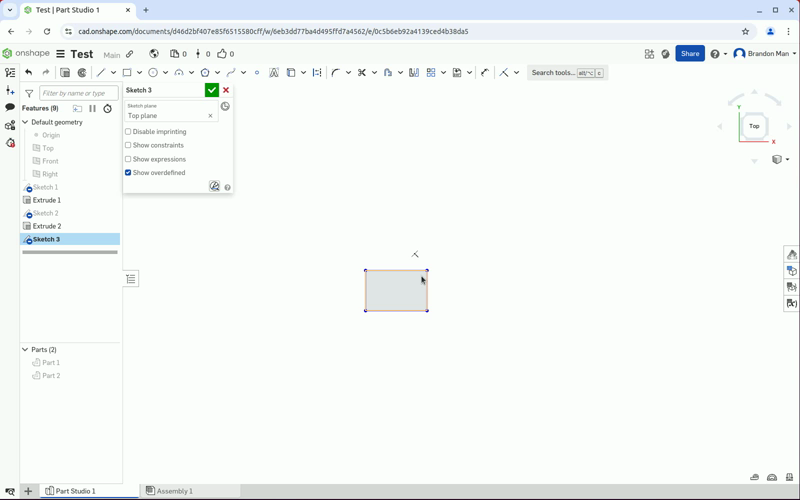
scroll(6)
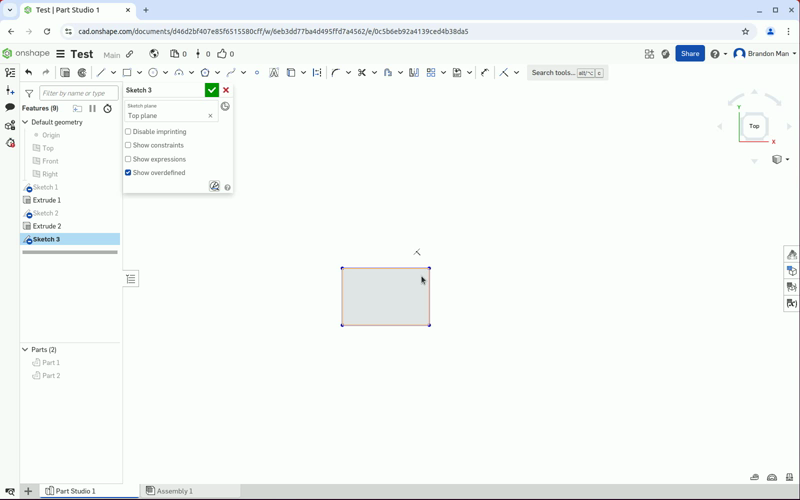
scroll(6)
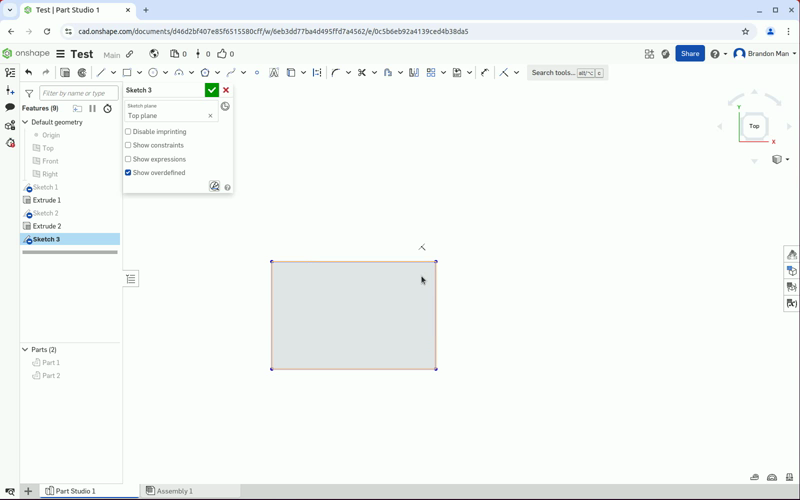
scroll(6)
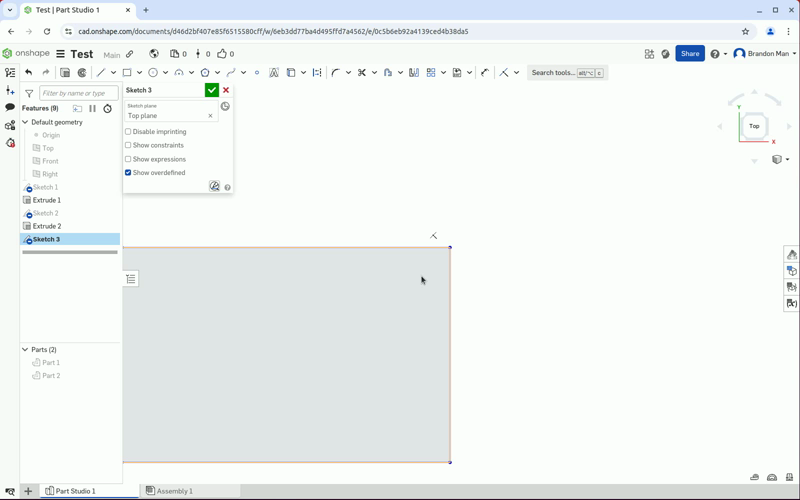
click(421, 275)
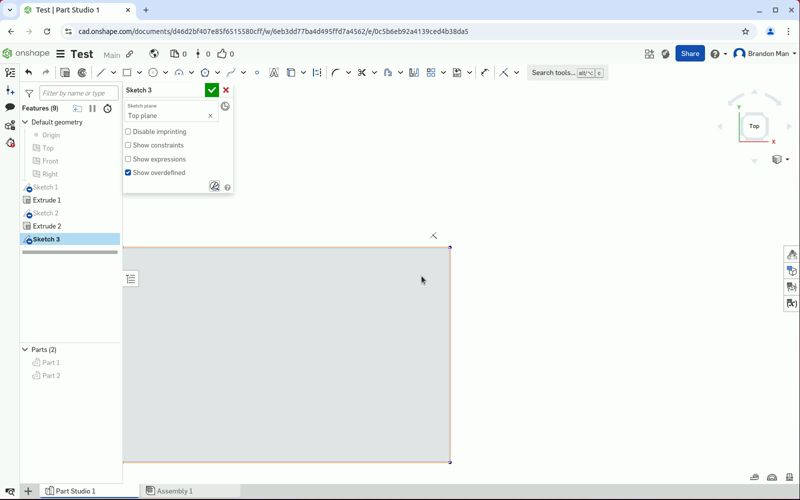
scroll(-6)
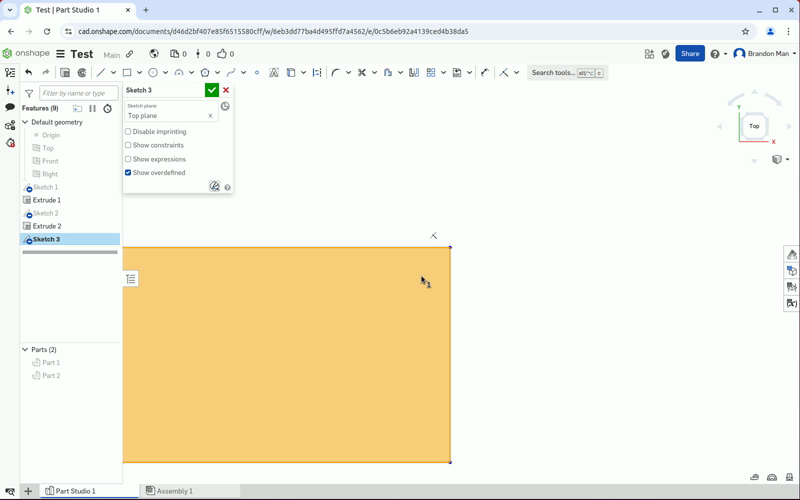
scroll(-6)
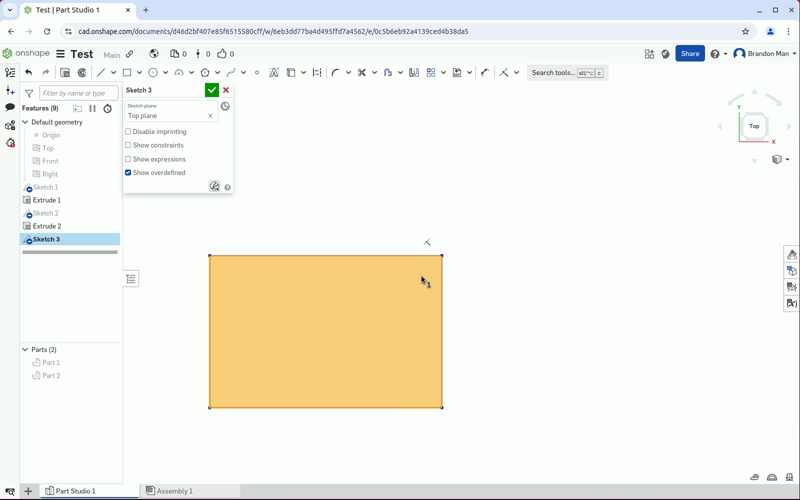
scroll(-6)
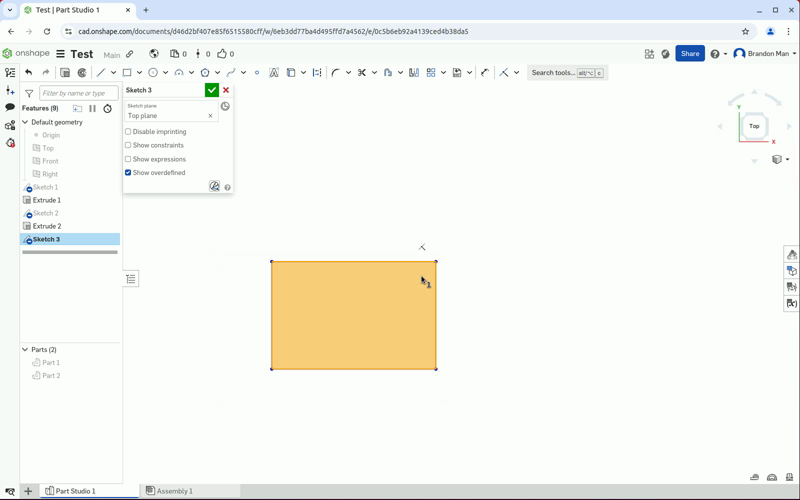
scroll(-6)
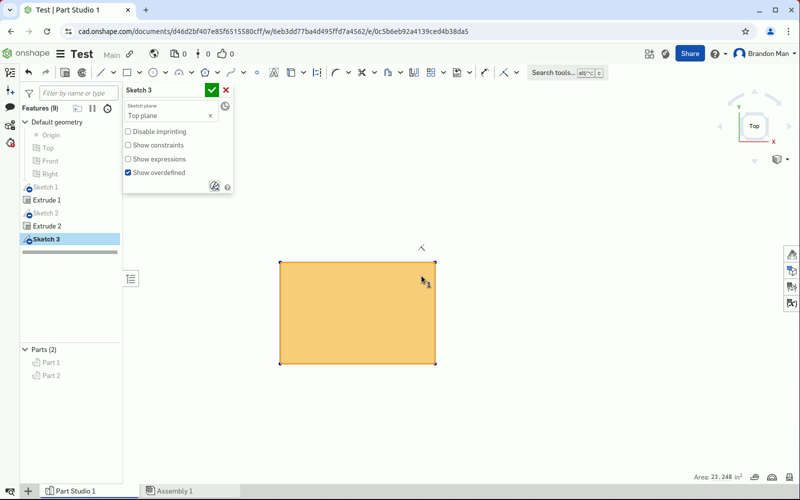
scroll(-6)
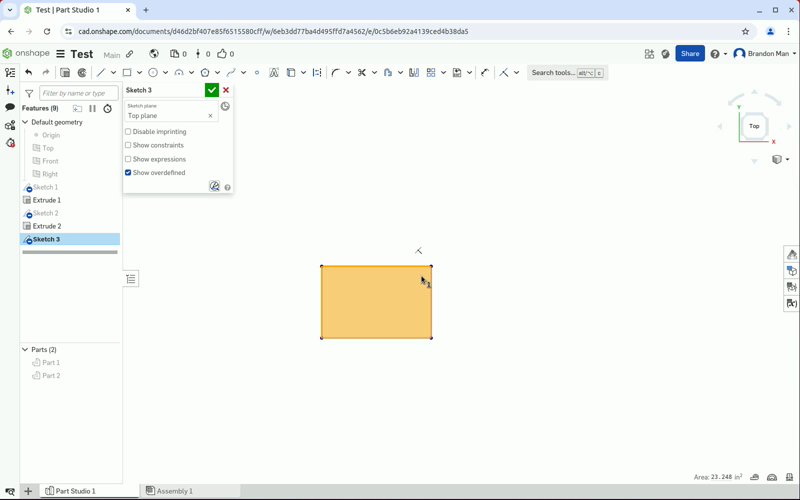
scroll(-6)
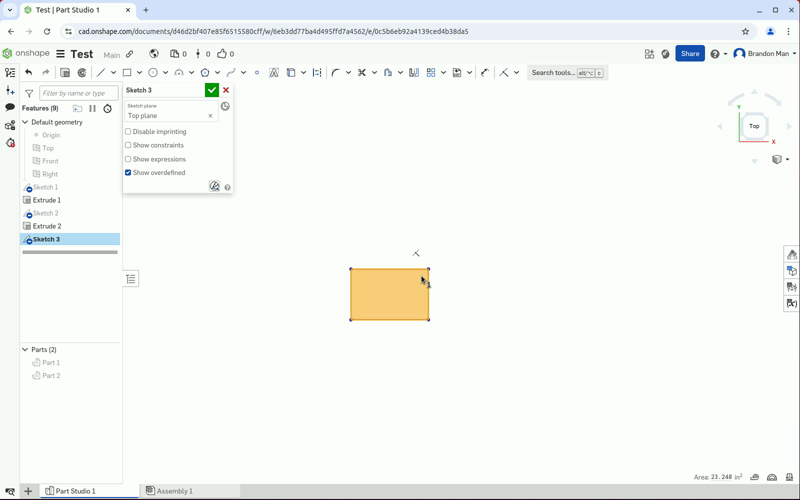
scroll(-6)
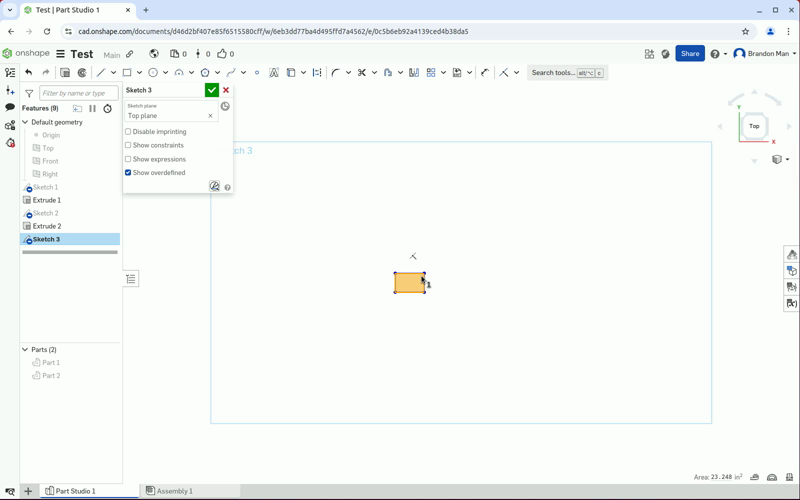
mouse_move(73, 352)
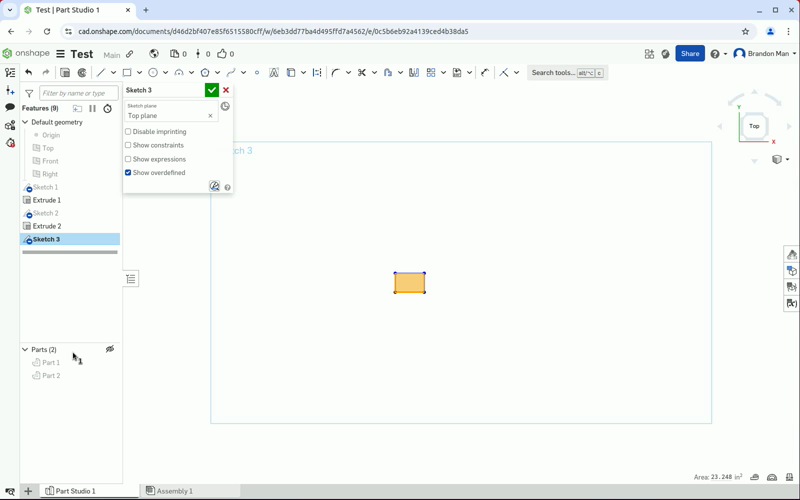
key(shift+y)
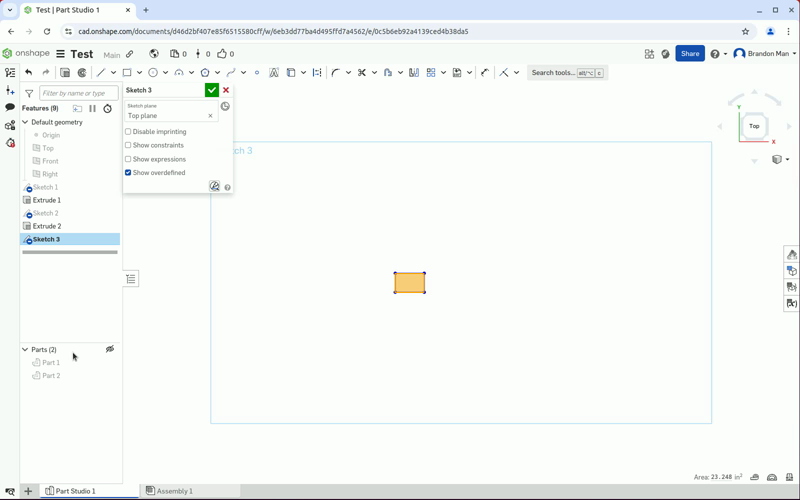
key(shift+e)
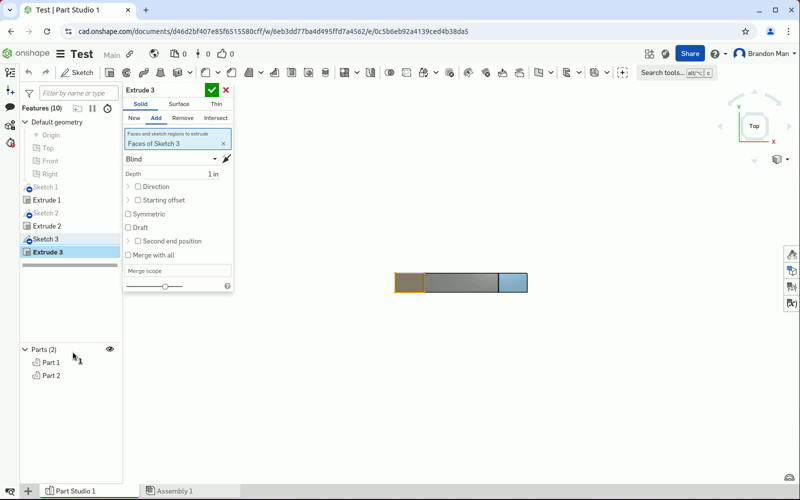
mouse_move(143, 106)
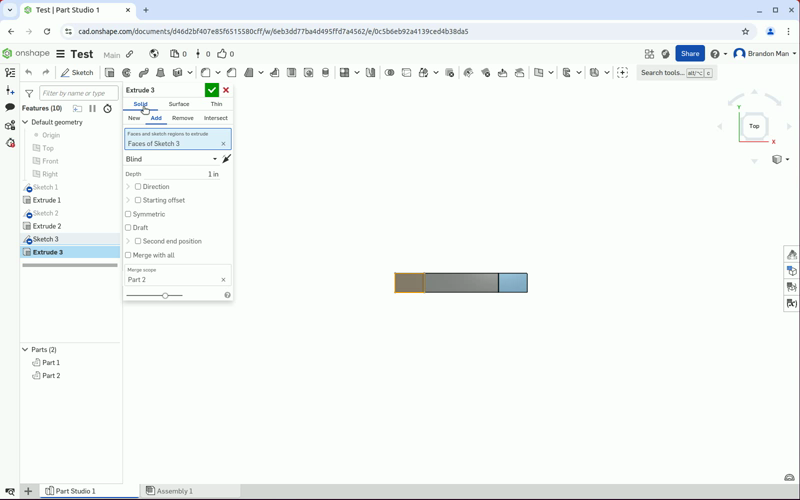
click(143, 106)
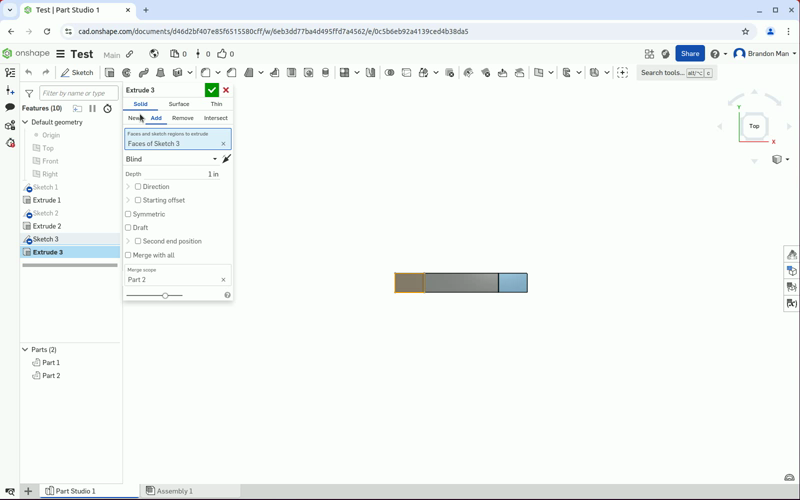
mouse_move(137, 120)
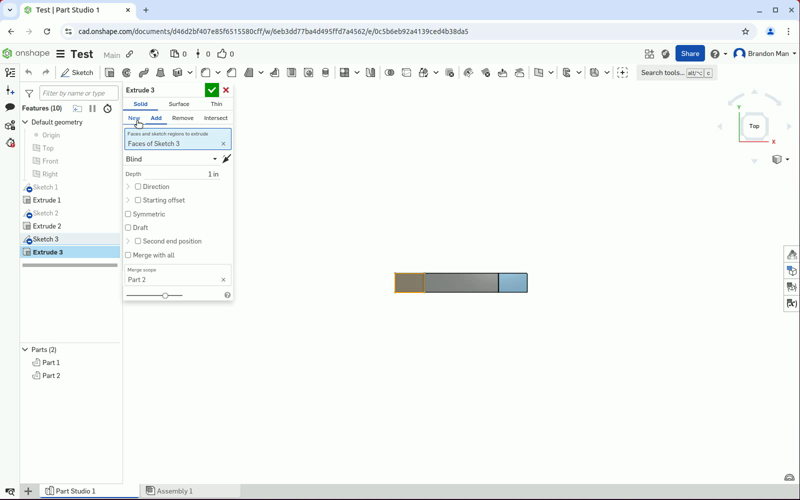
click(137, 120)
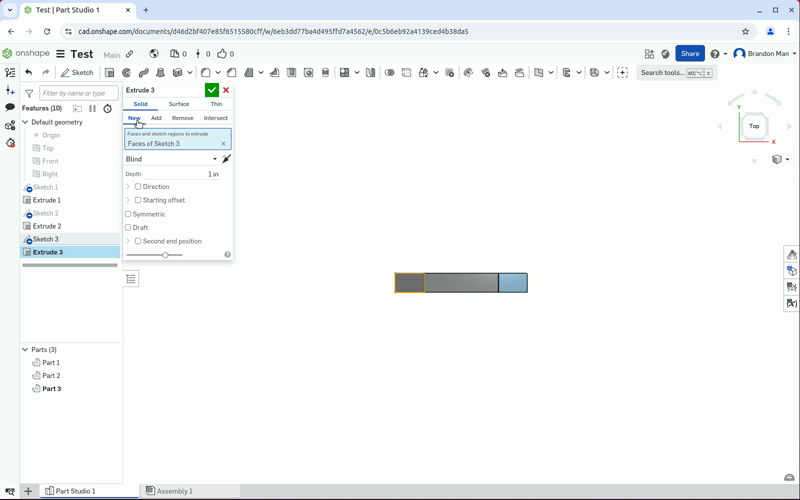
key(tab, 4)
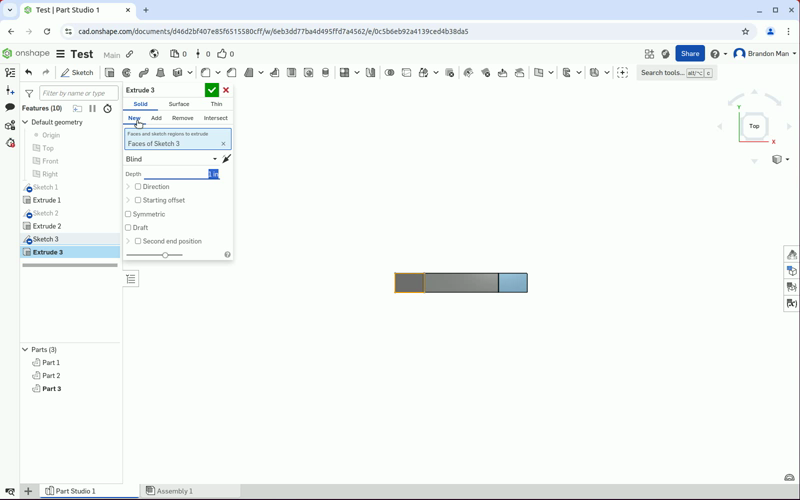
text(-3.851)
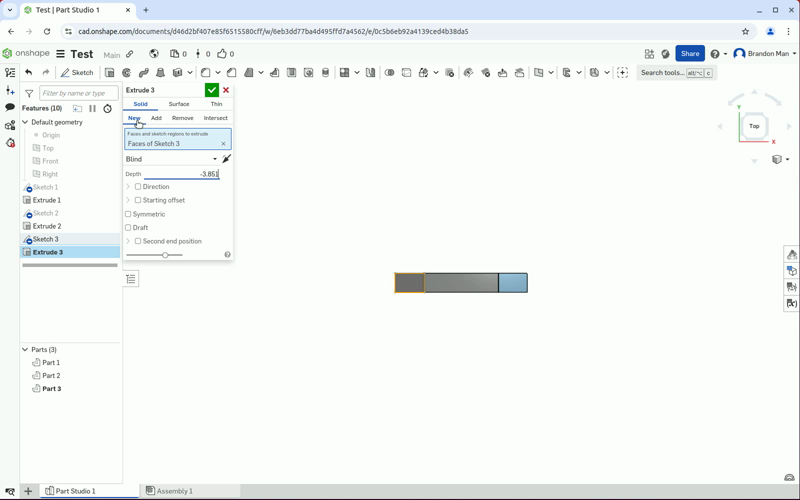
key(enter)
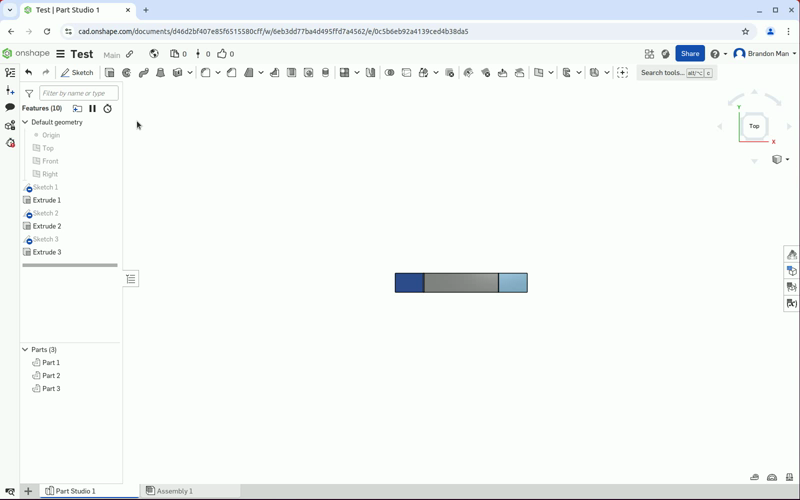
key(shift+h)
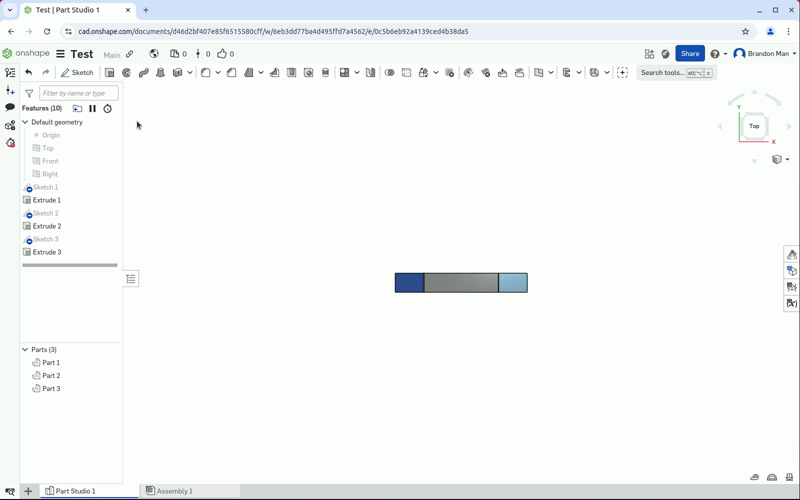
key(shift+h)
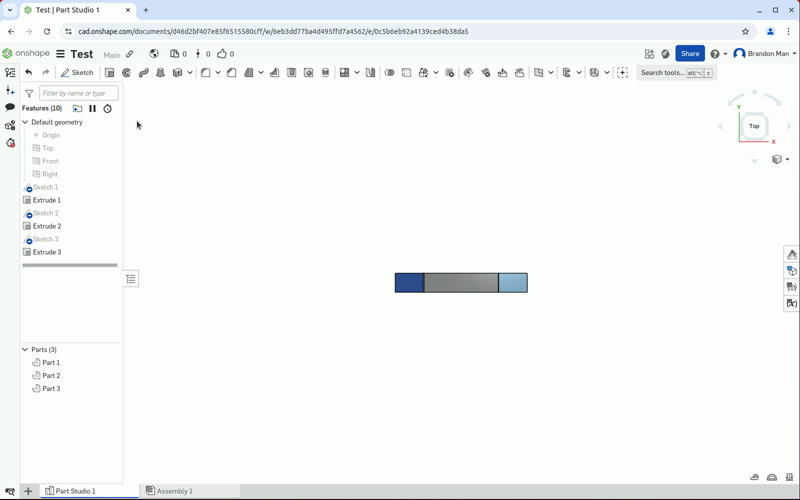
mouse_move(73, 189)
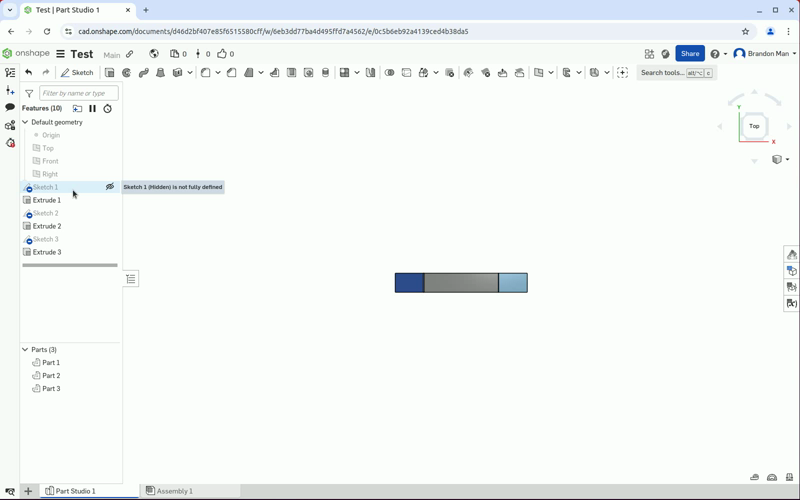
click(73, 189)
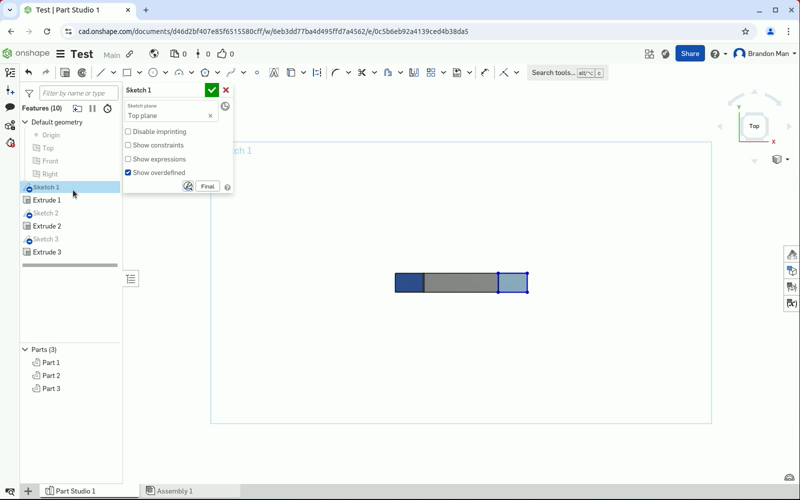
mouse_move(229, 92)
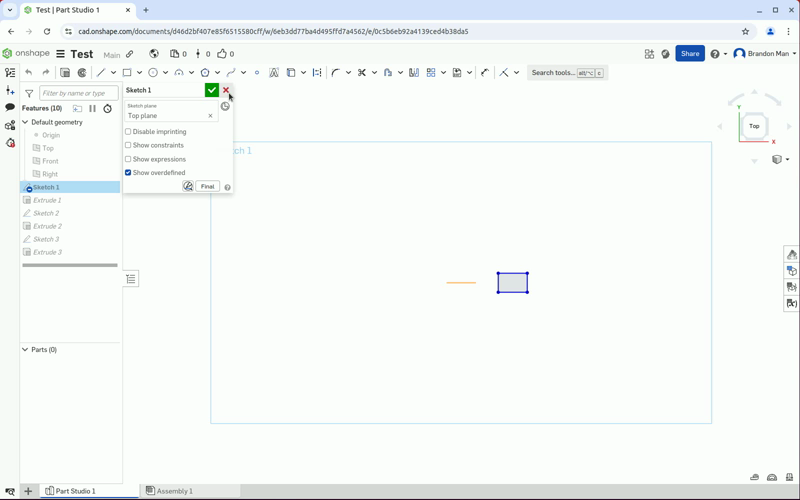
click(229, 92)
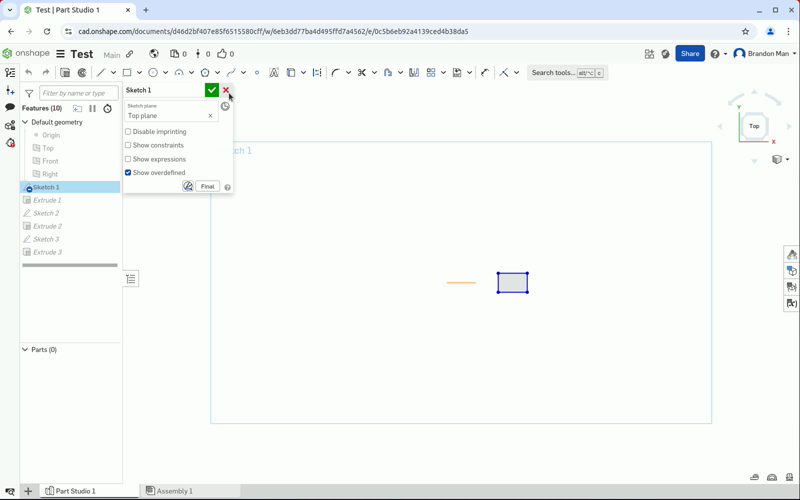
key(shift+s)
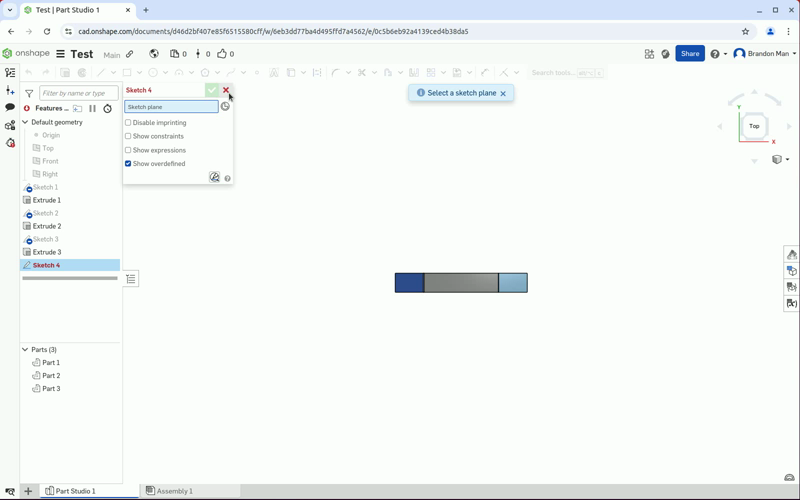
mouse_move(73, 150)
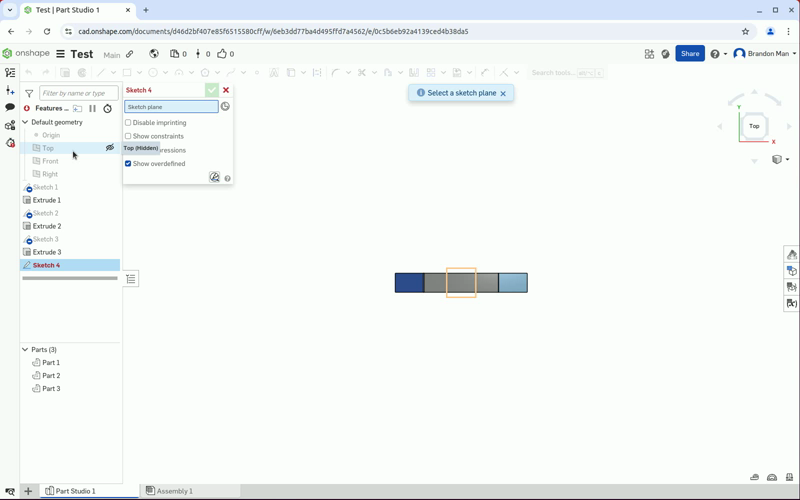
click(73, 150)
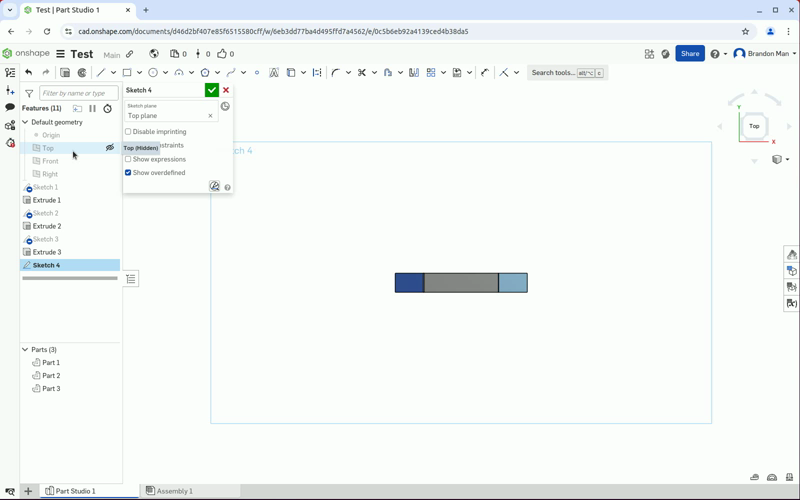
mouse_move(73, 352)
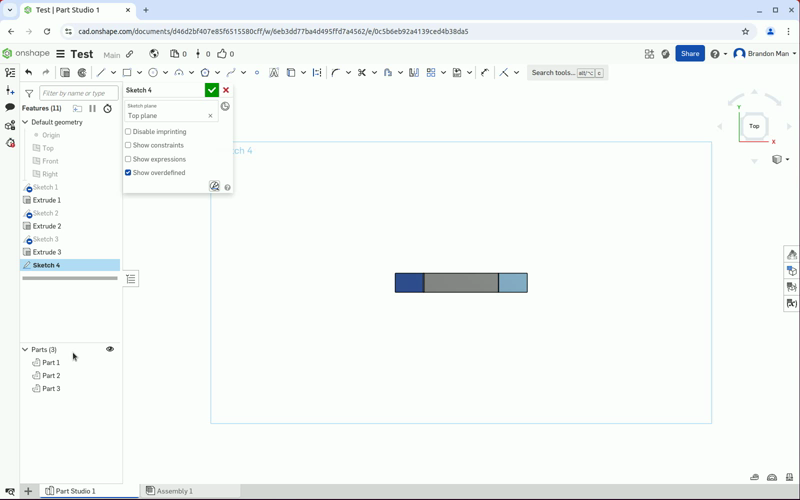
key(y)
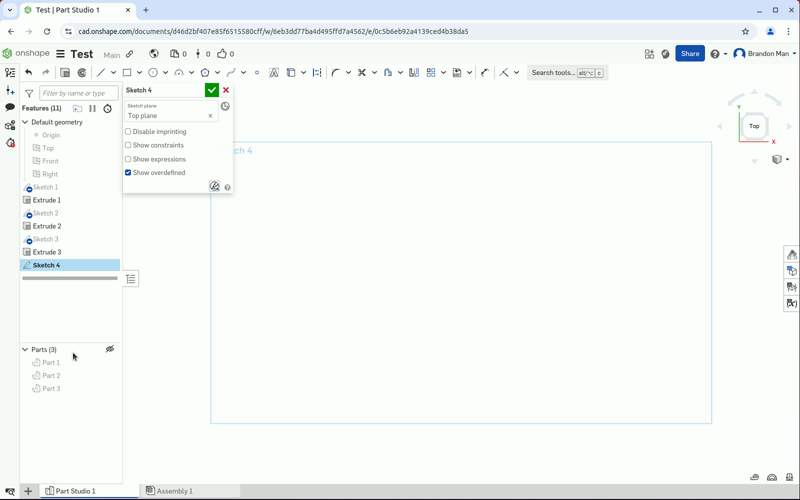
key(l)
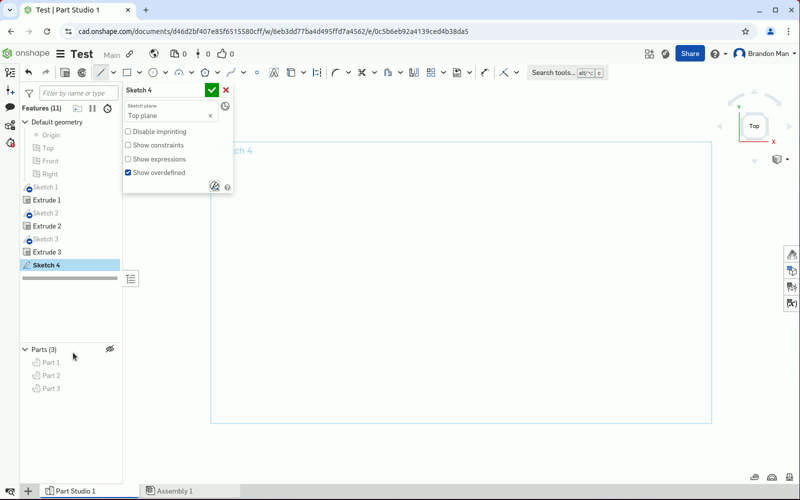
key_down(shift)
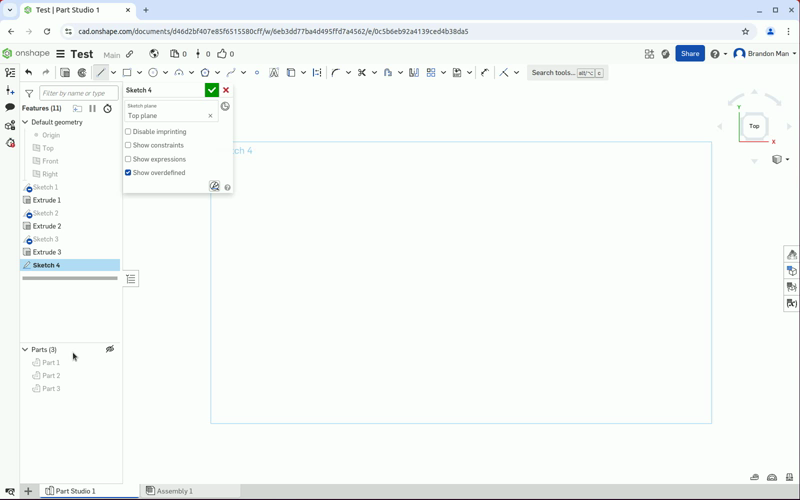
mouse_move(395, 292)
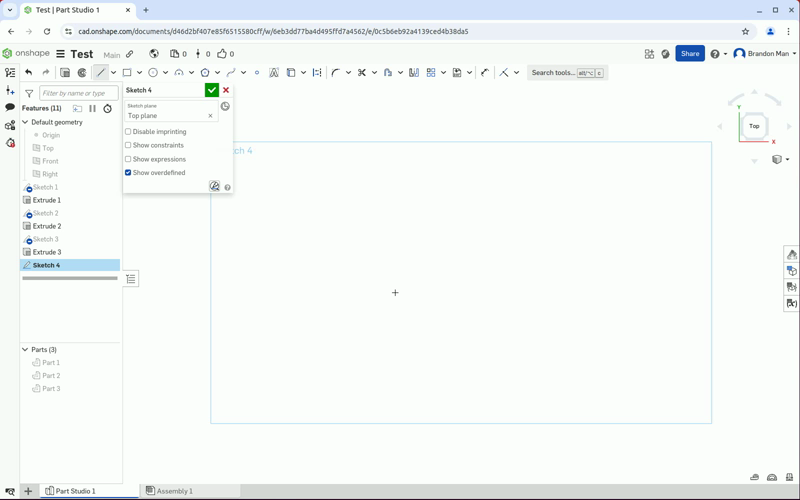
click(395, 292)
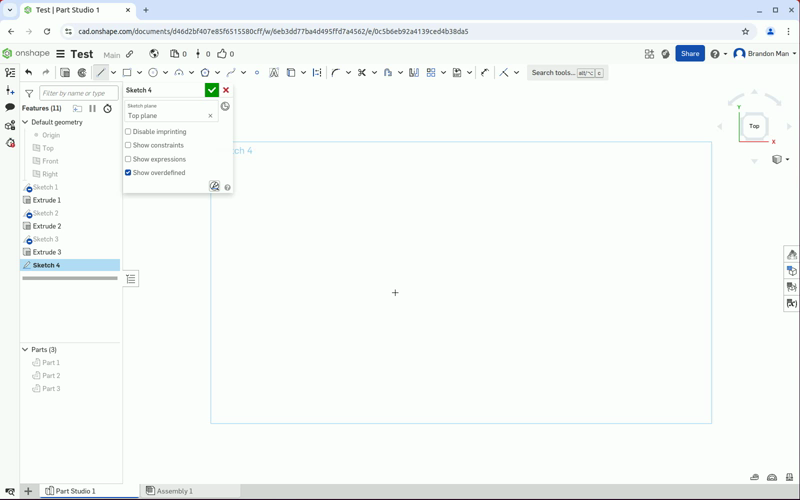
key_up(shift)
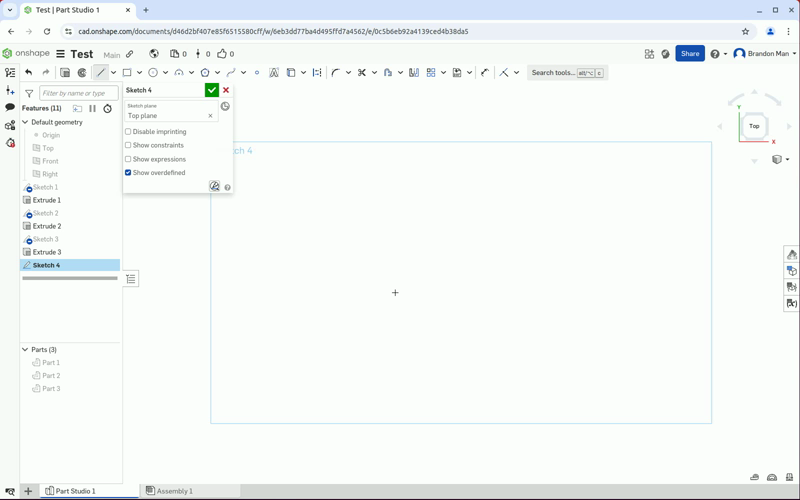
key_down(shift)
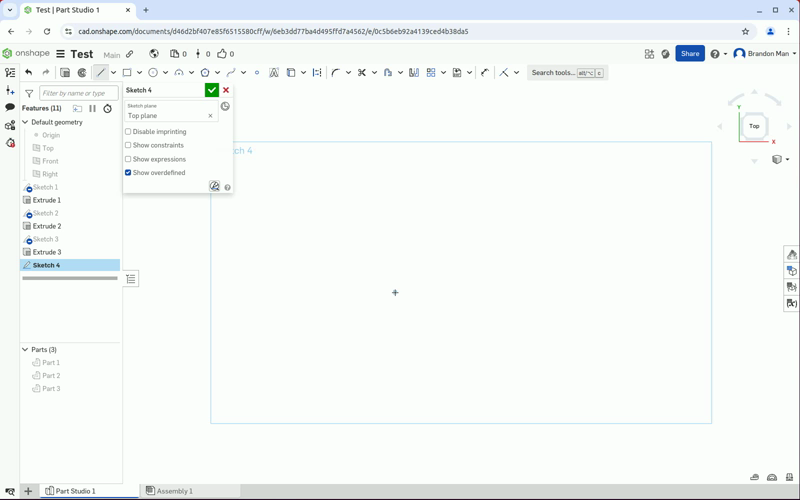
mouse_move(425, 292)
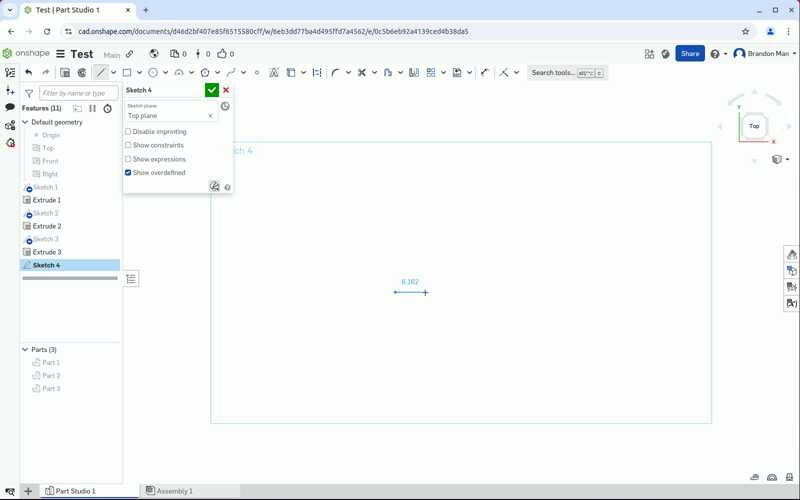
mouse_move(424, 292)
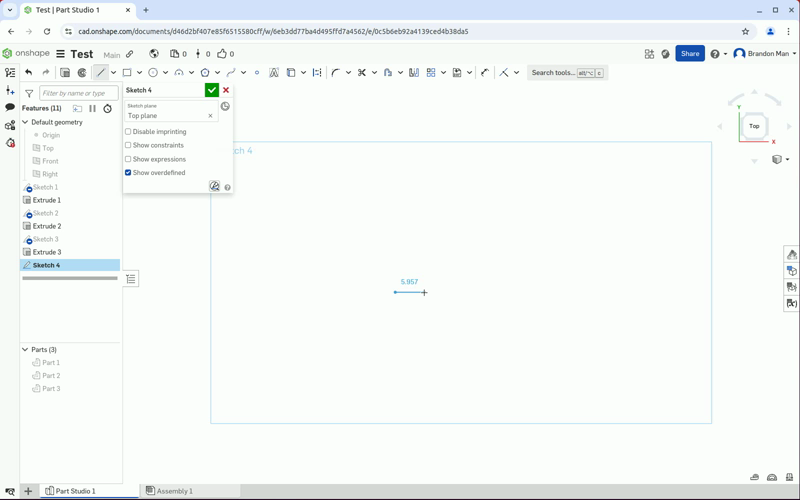
click(424, 292)
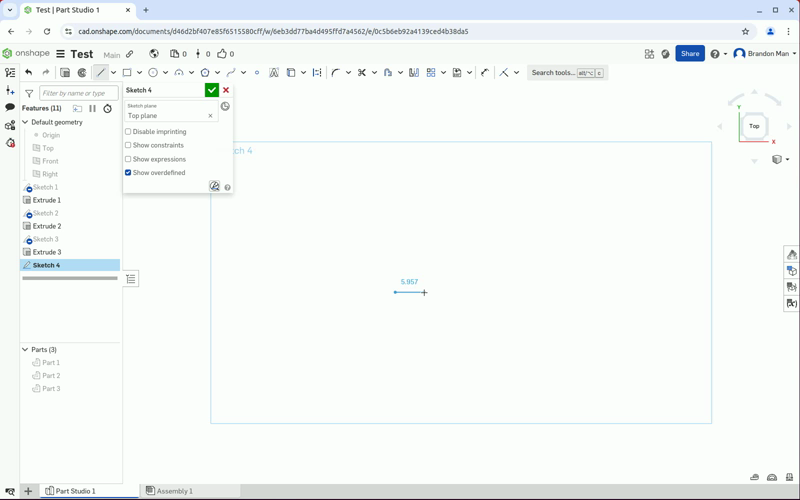
key_up(shift)
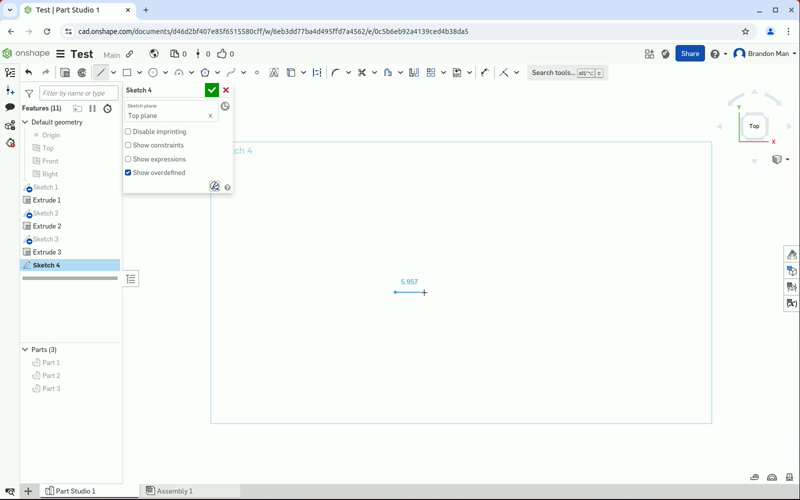
key_down(shift)
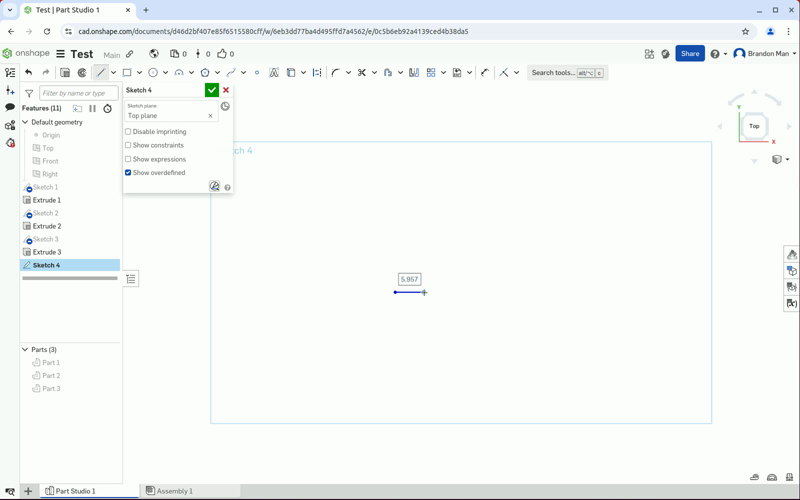
mouse_move(454, 292)
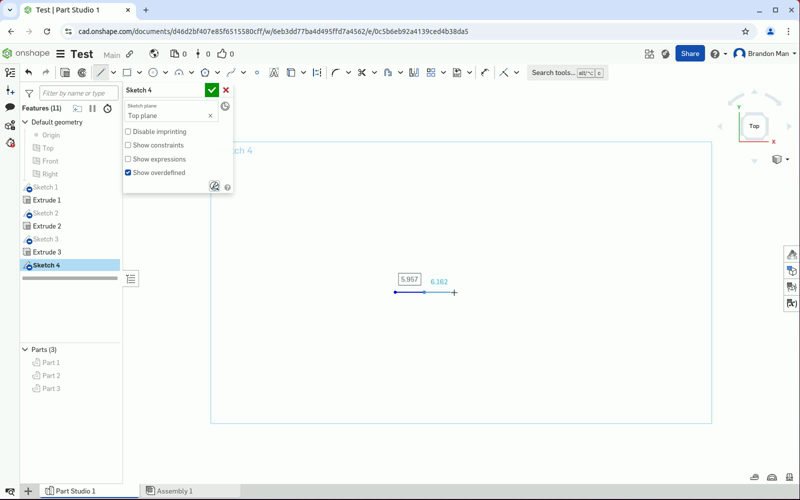
mouse_move(424, 273)
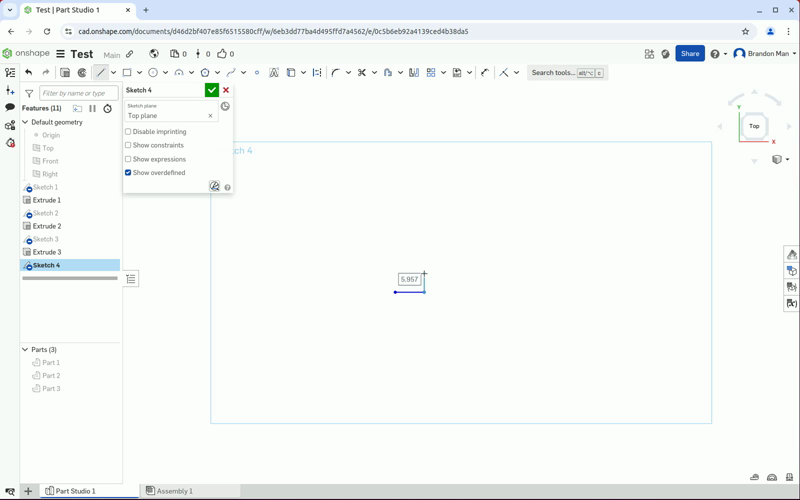
click(424, 273)
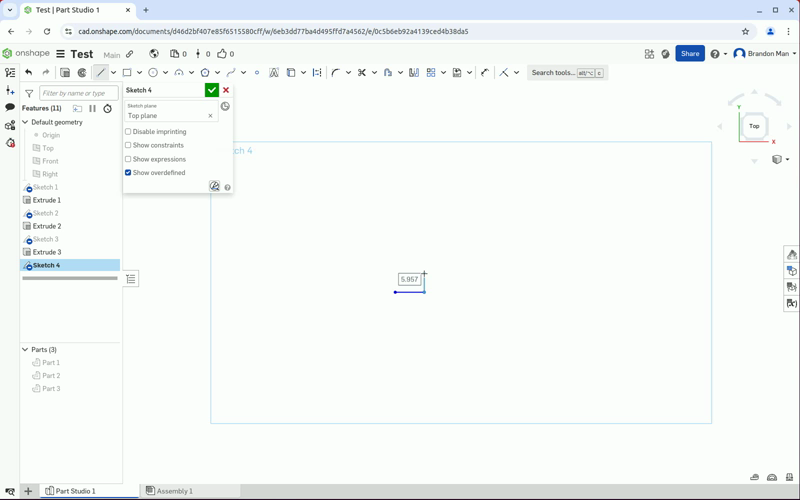
key_up(shift)
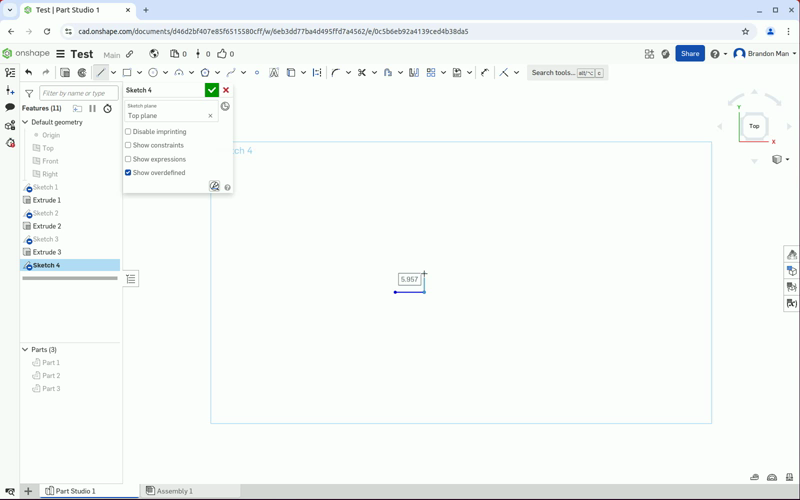
key_down(shift)
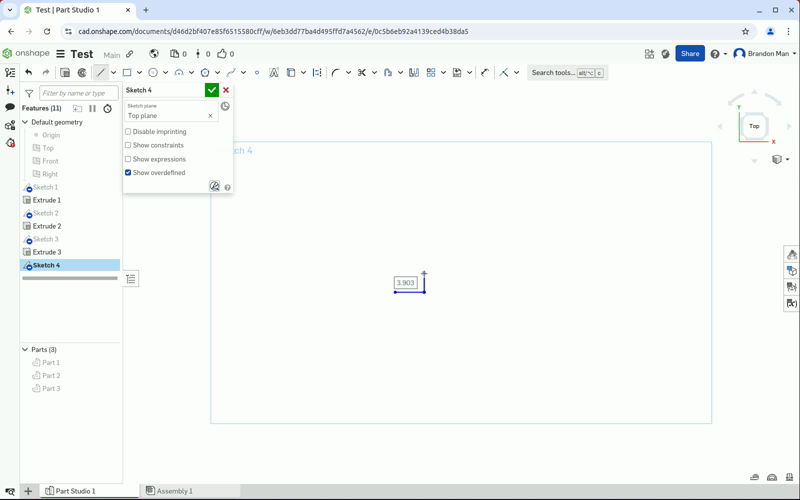
mouse_move(454, 273)
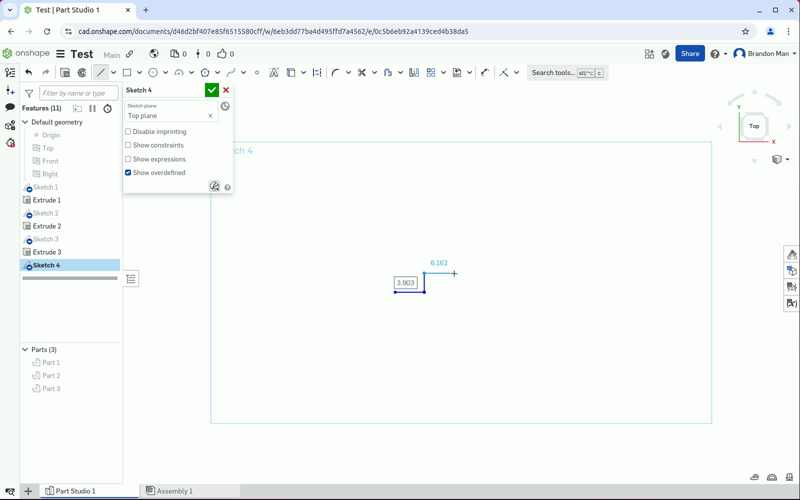
mouse_move(395, 273)
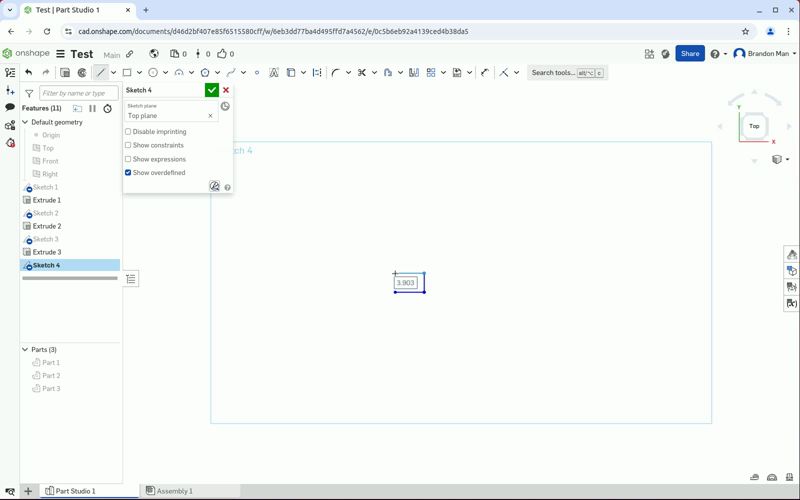
click(395, 273)
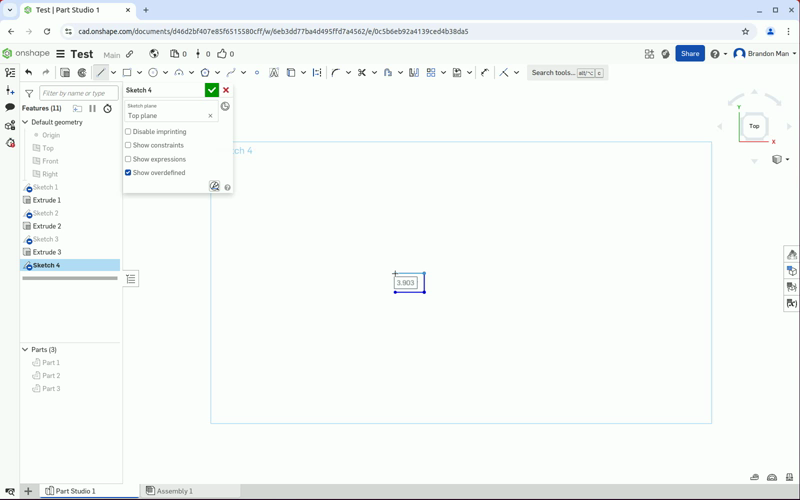
key_up(shift)
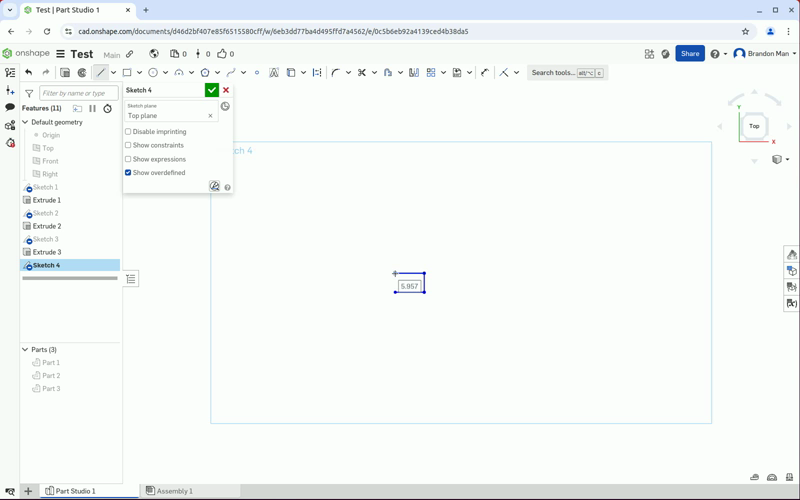
mouse_move(425, 273)
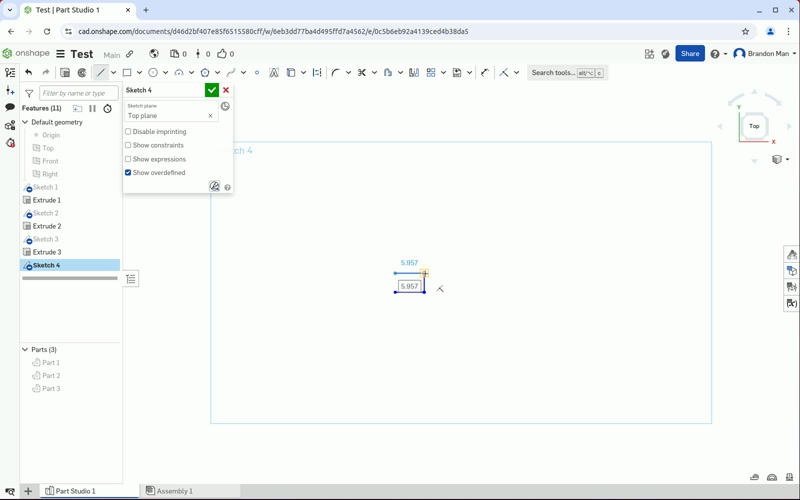
key_down(shift)
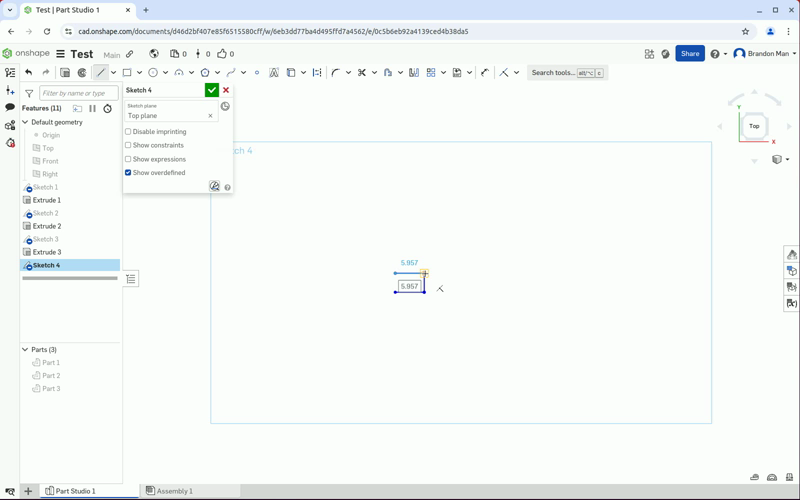
mouse_move(395, 292)
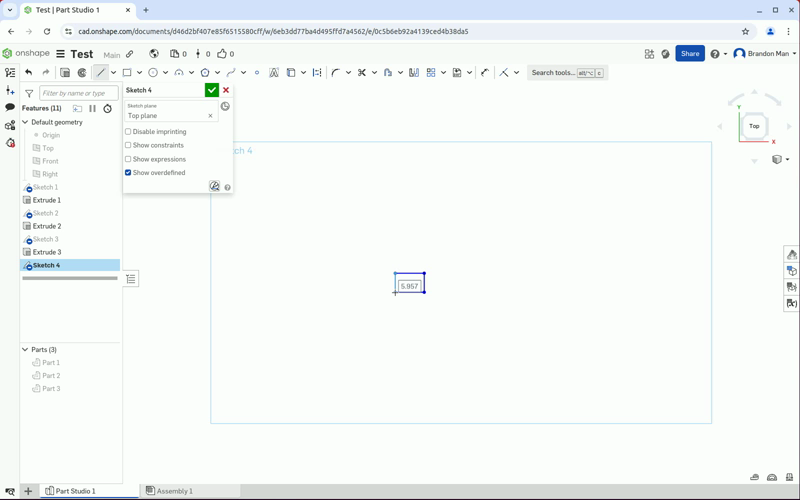
key_up(shift)
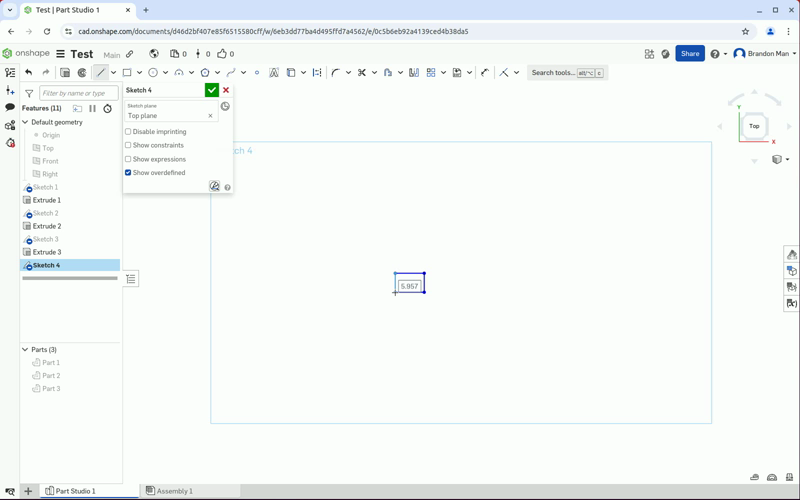
click(395, 292)
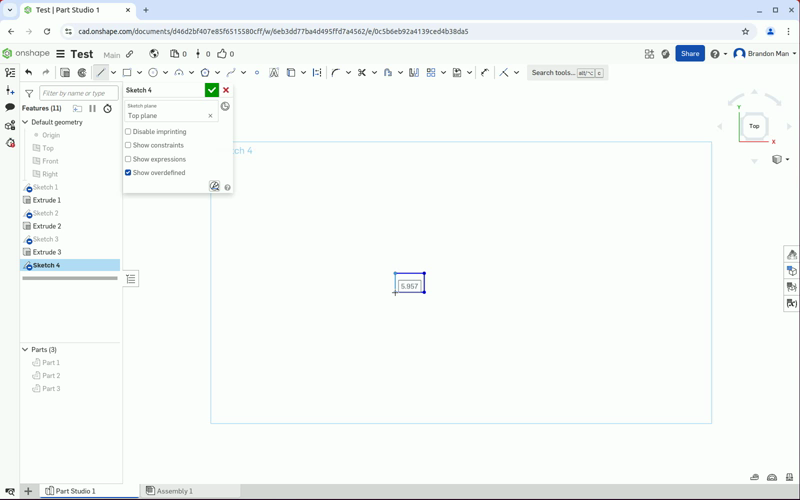
key(esc)
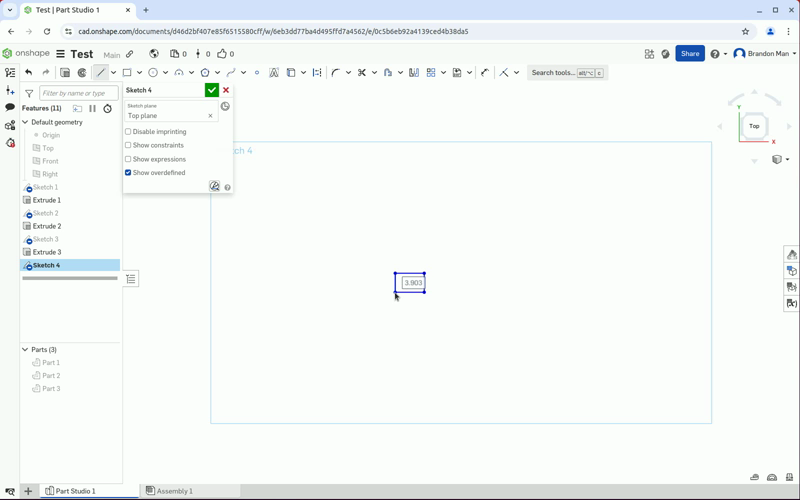
mouse_move(410, 291)
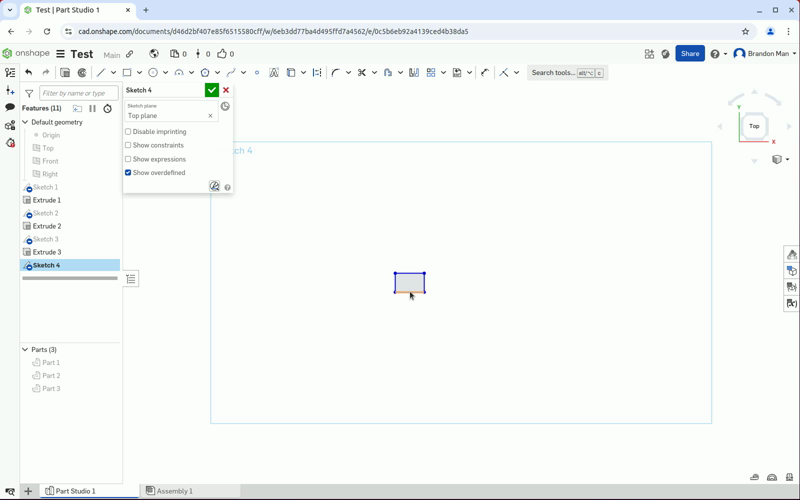
scroll(6)
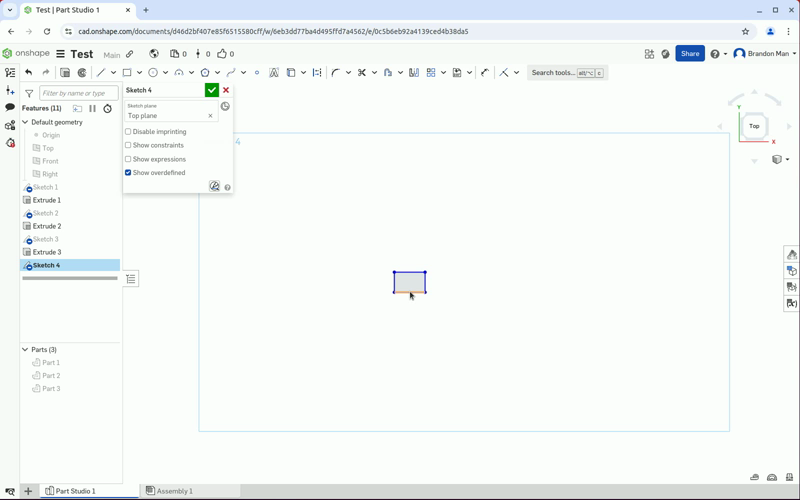
scroll(6)
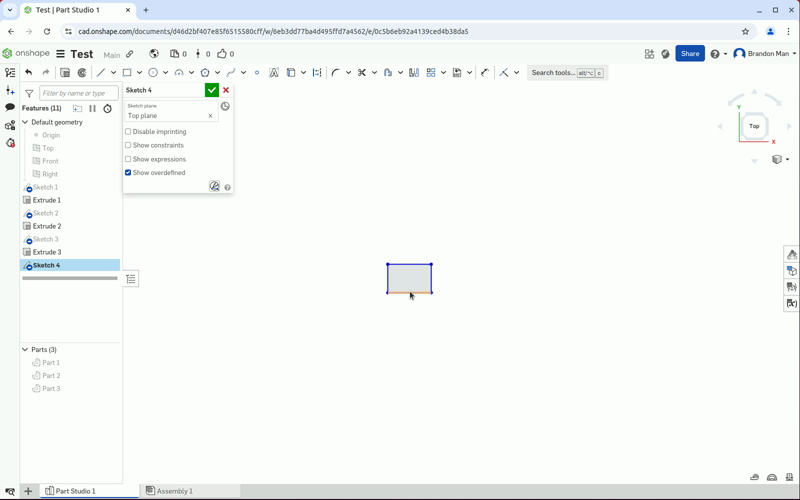
scroll(6)
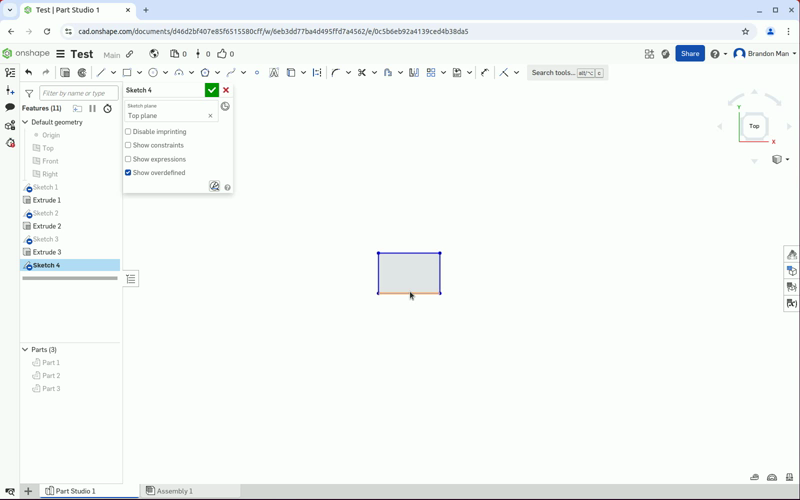
scroll(6)
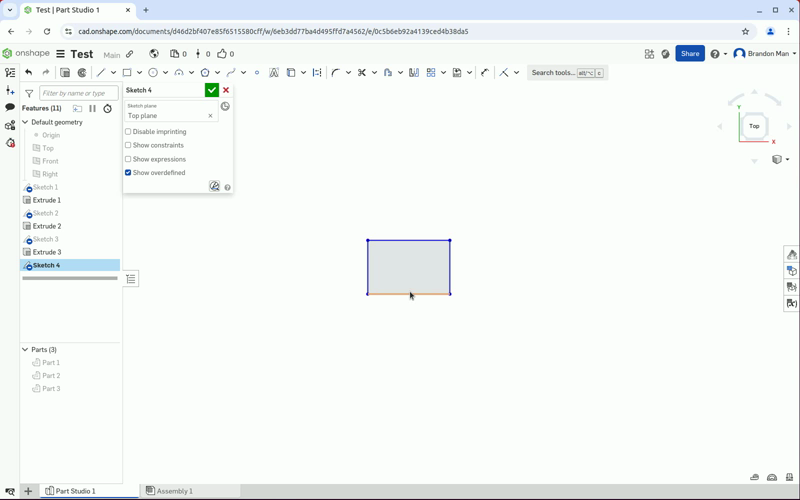
scroll(6)
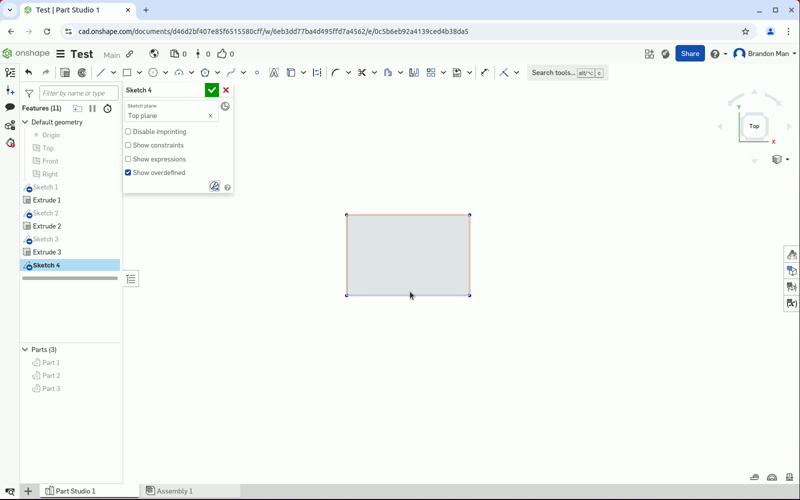
scroll(6)
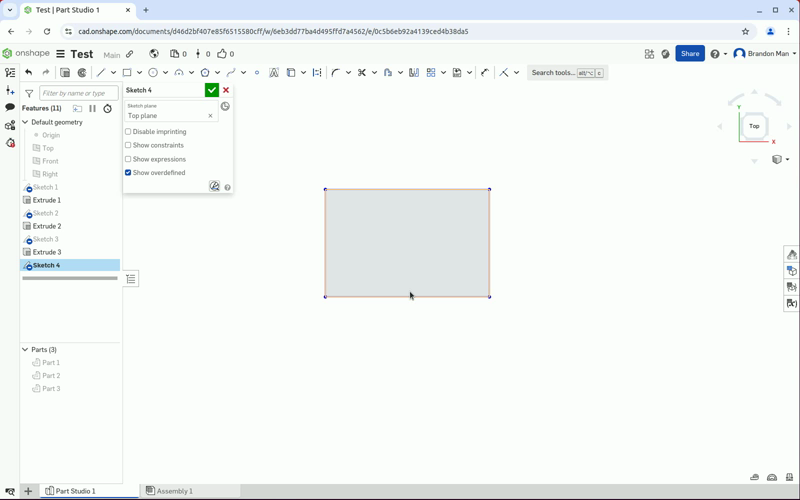
scroll(6)
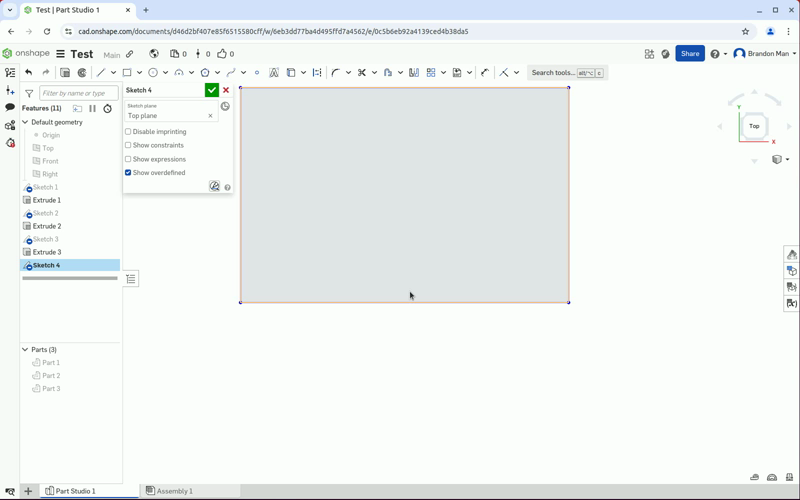
click(410, 291)
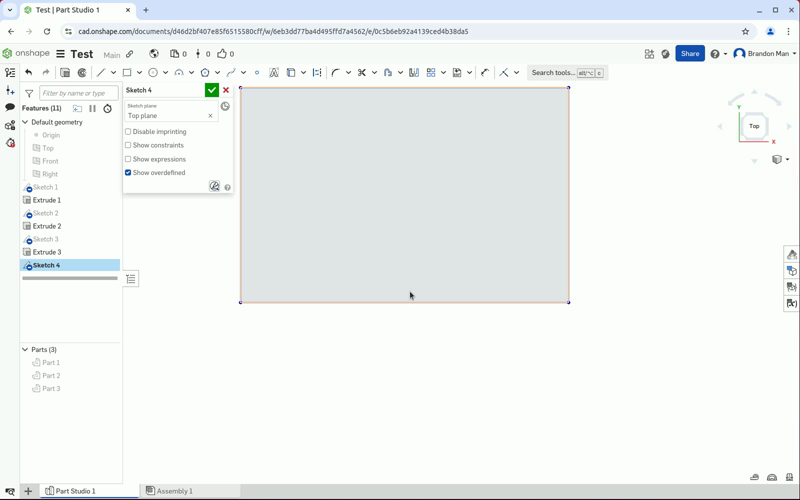
scroll(-6)
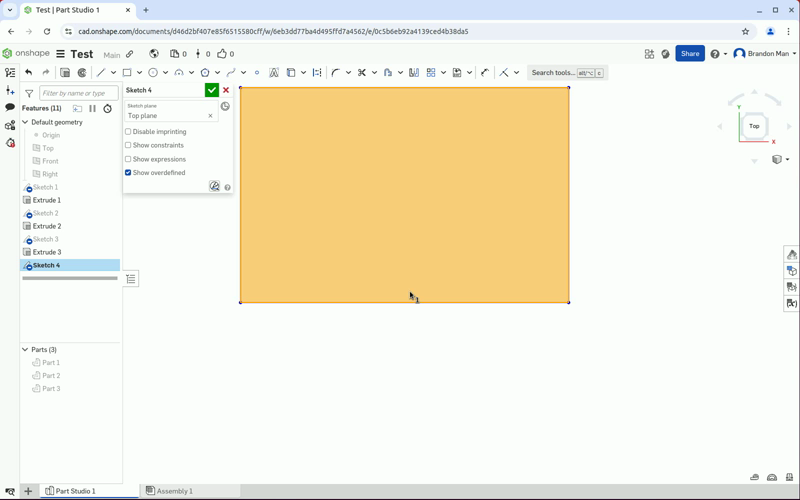
scroll(-6)
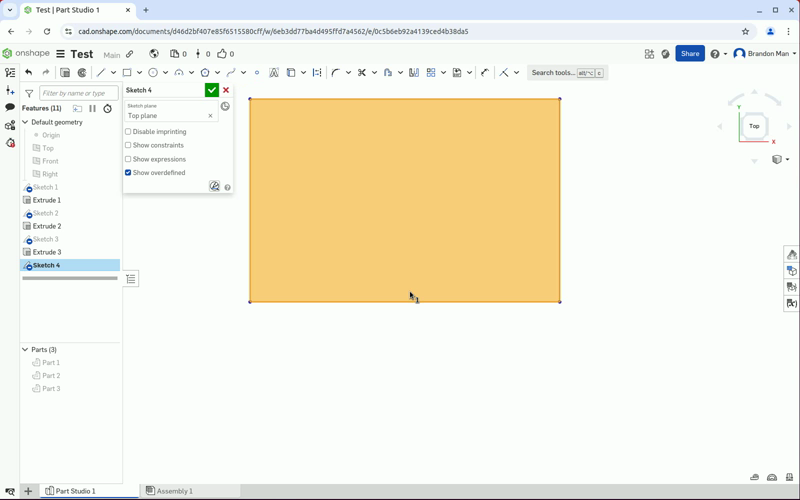
scroll(-6)
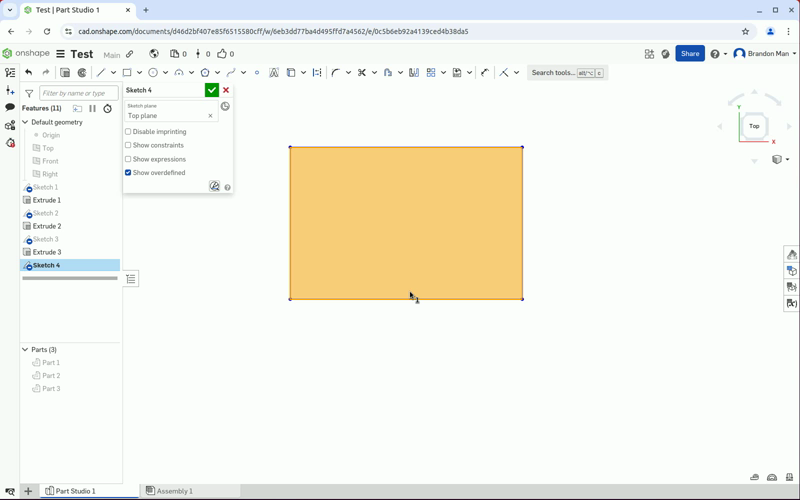
scroll(-6)
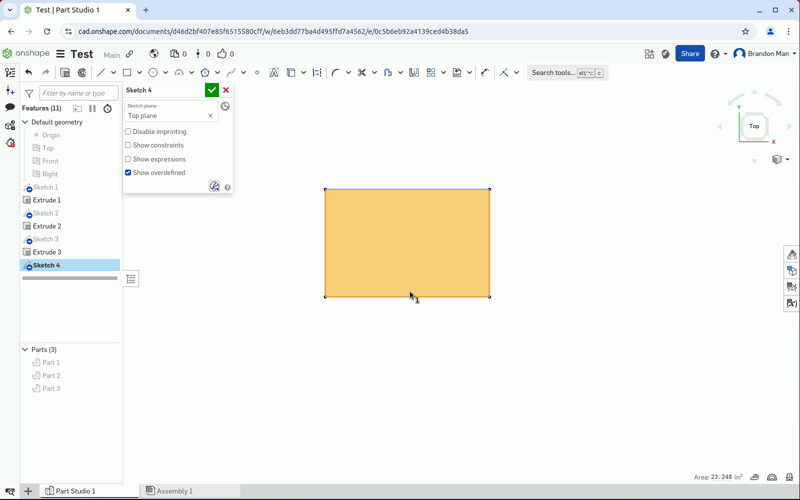
scroll(-6)
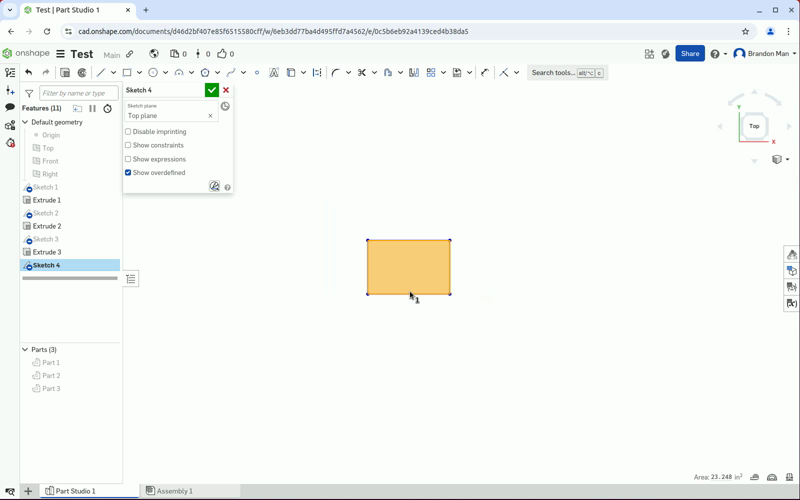
scroll(-6)
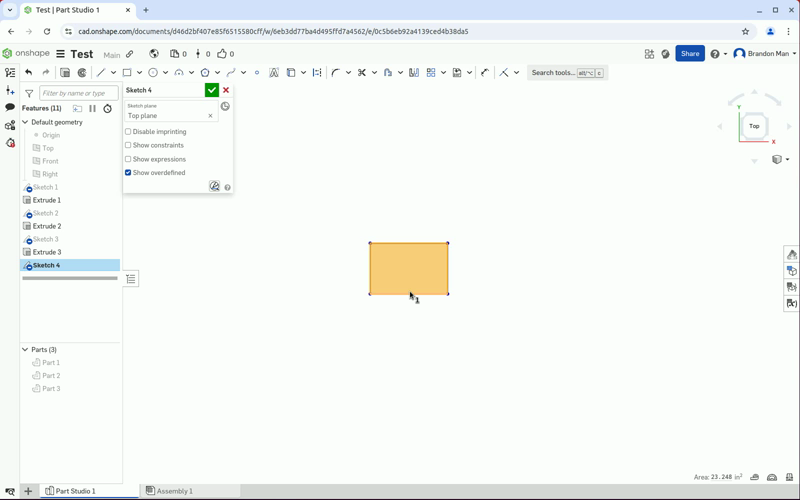
scroll(-6)
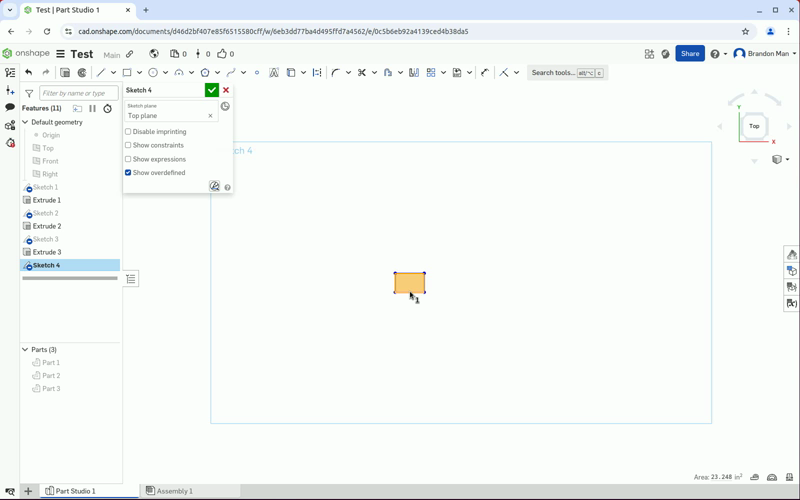
mouse_move(73, 352)
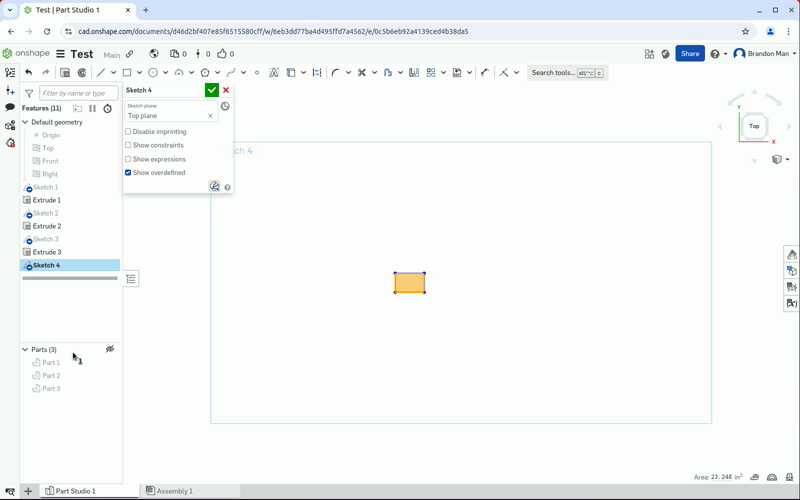
key(shift+y)
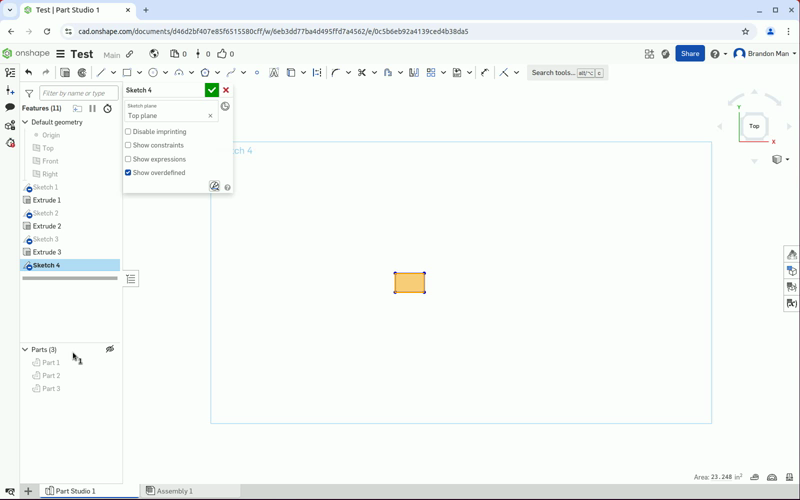
key(shift+e)
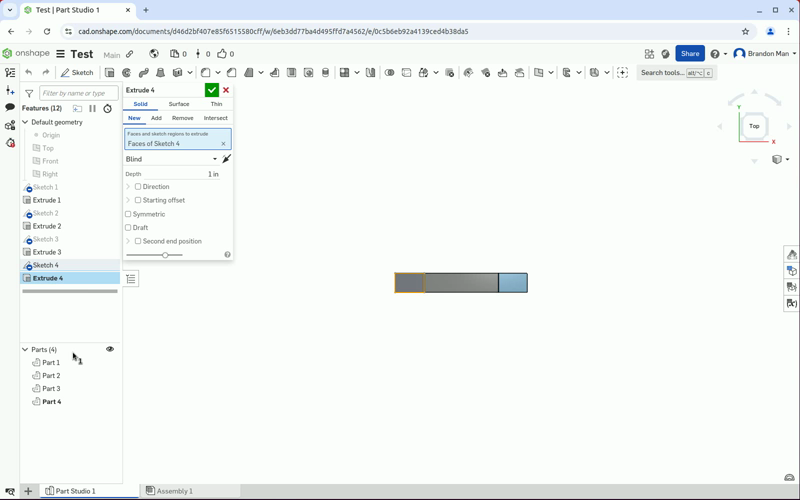
mouse_move(143, 106)
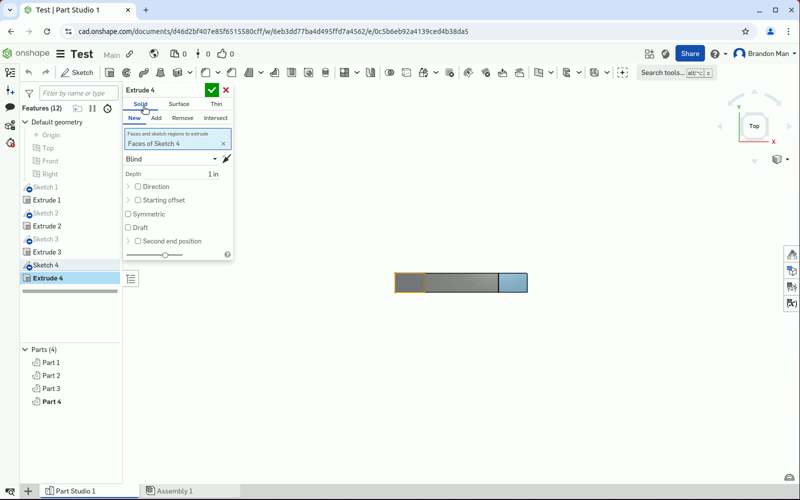
click(143, 106)
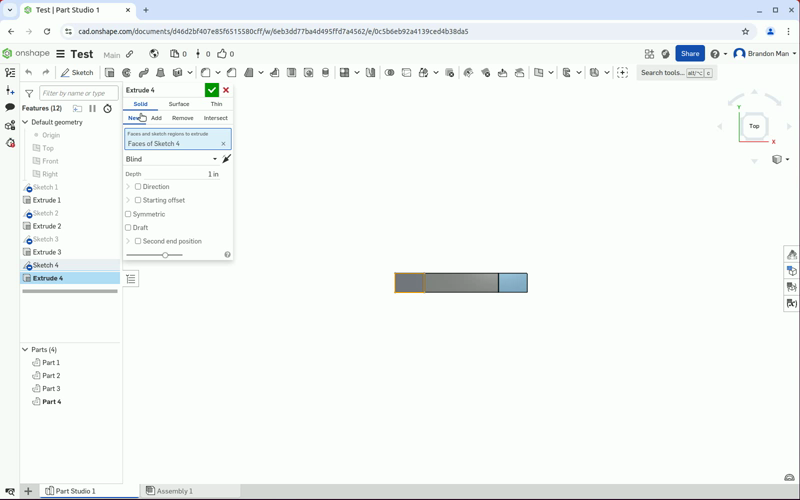
mouse_move(137, 120)
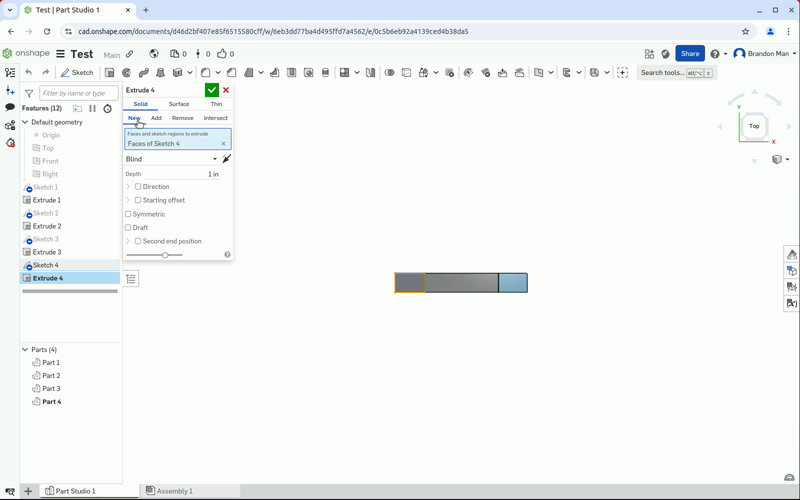
click(137, 120)
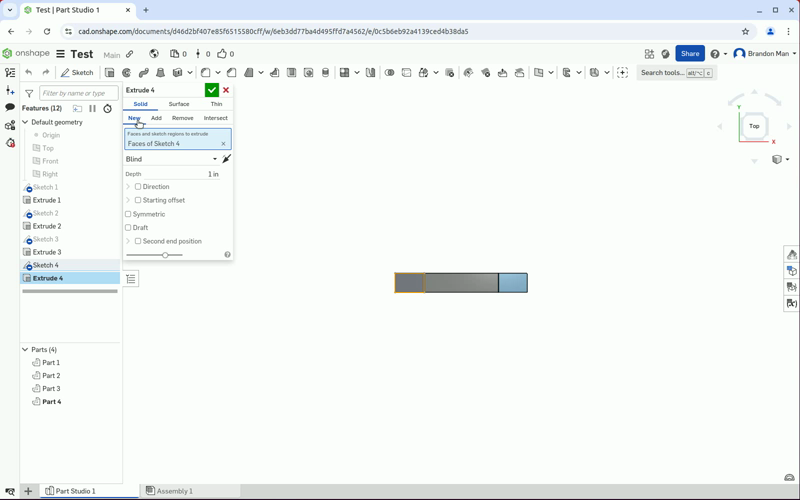
key(tab, 4)
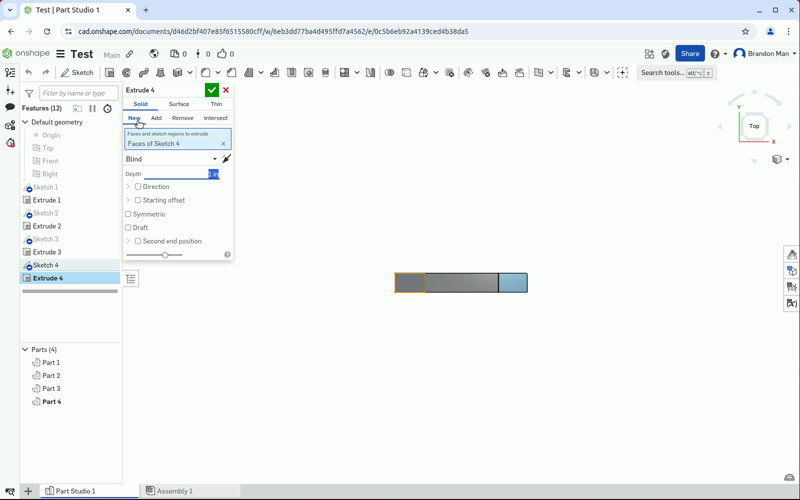
text(23.108)
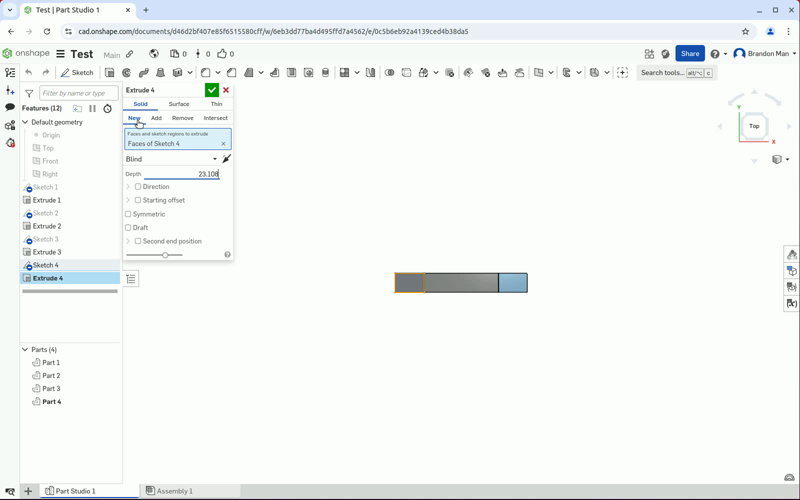
key(enter)
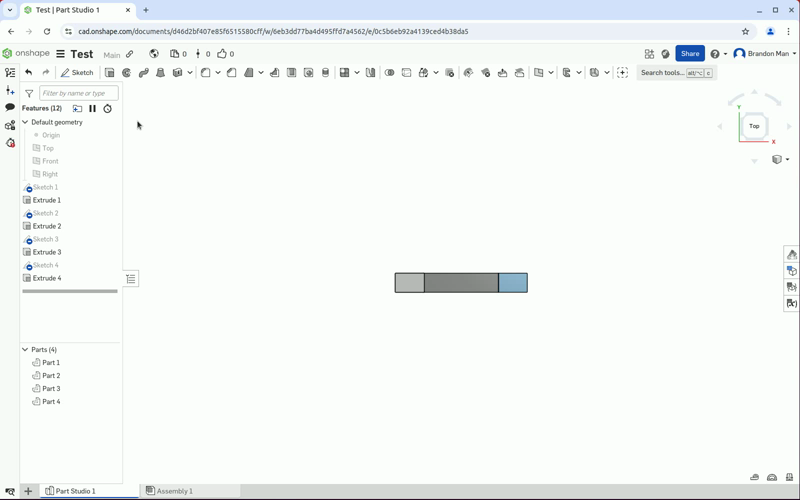
key(shift+h)
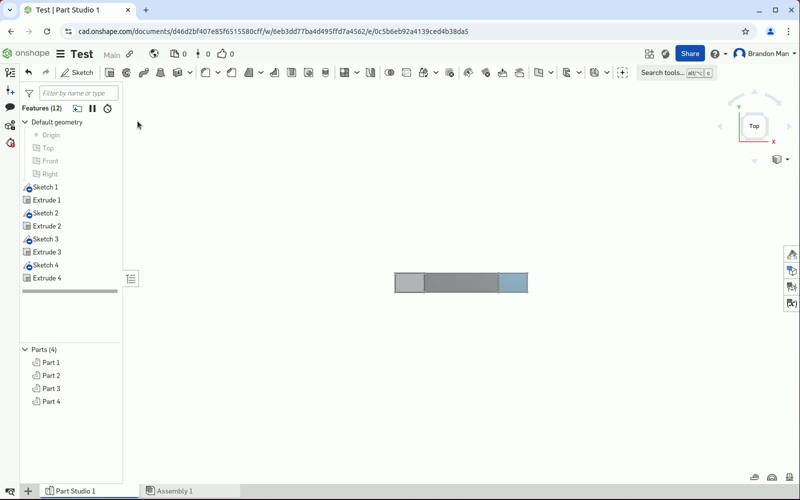
key(shift+h)
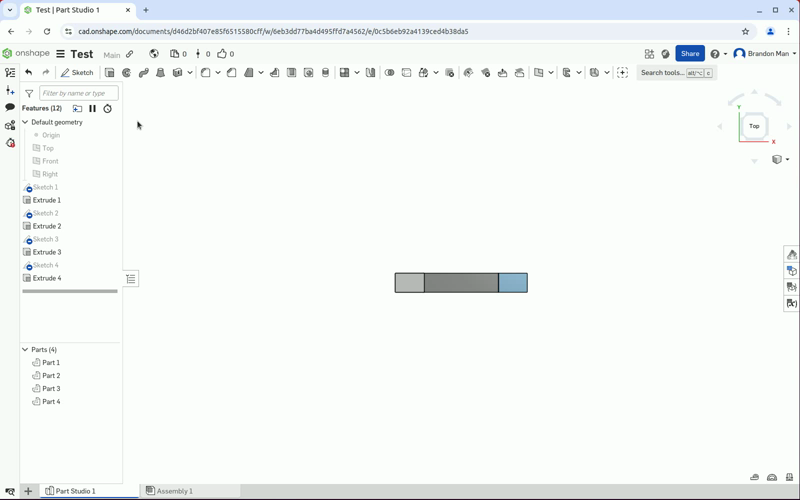
mouse_move(73, 189)
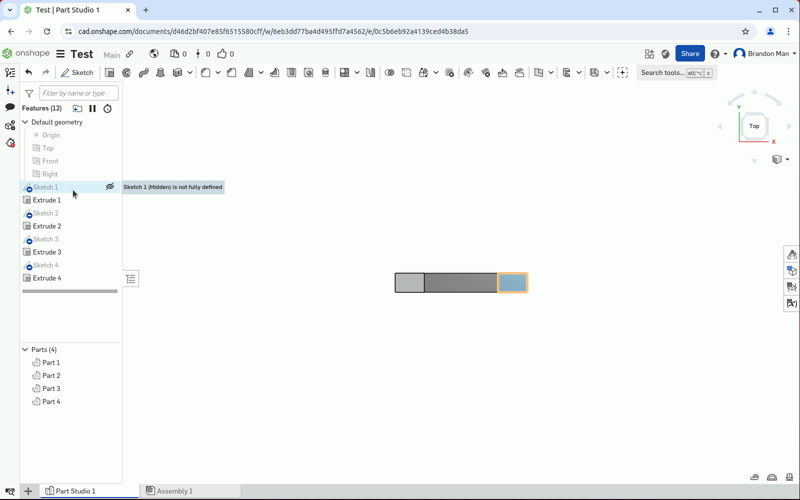
click(73, 189)
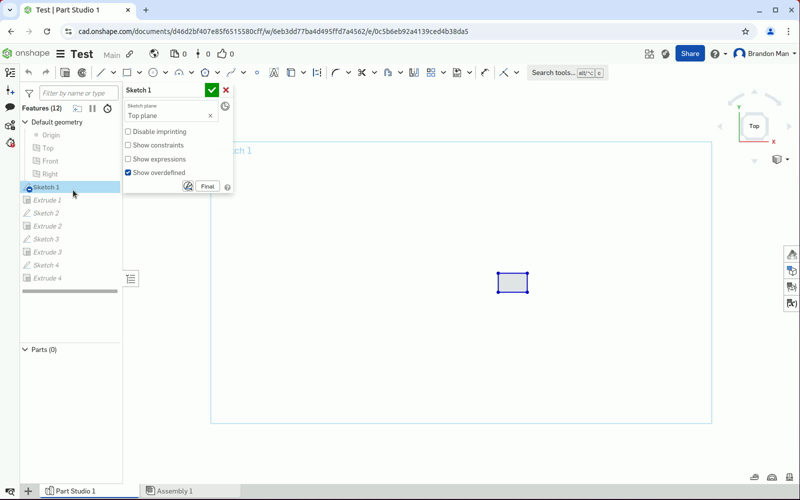
mouse_move(229, 92)
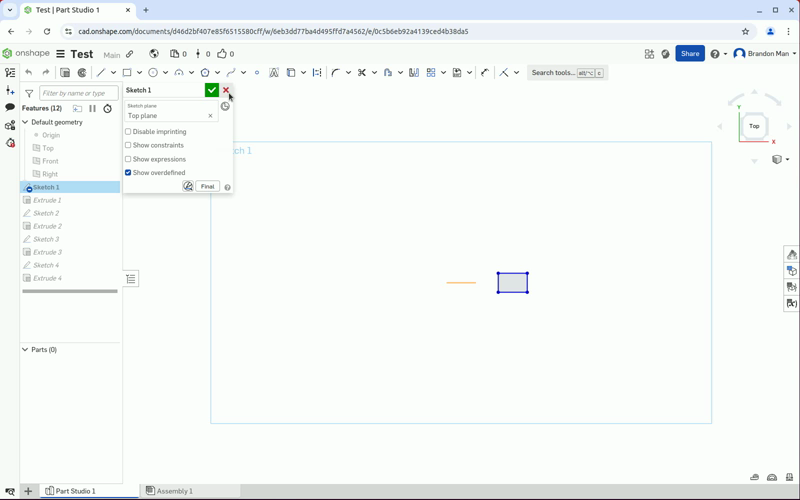
click(229, 92)
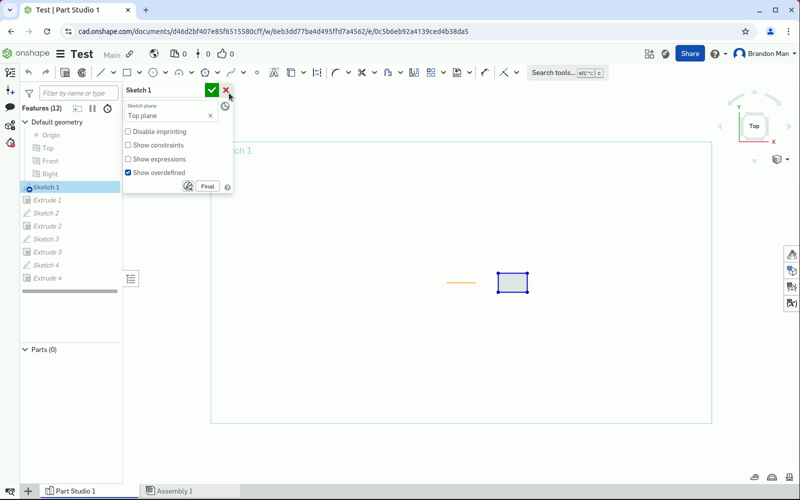
key(shift+s)
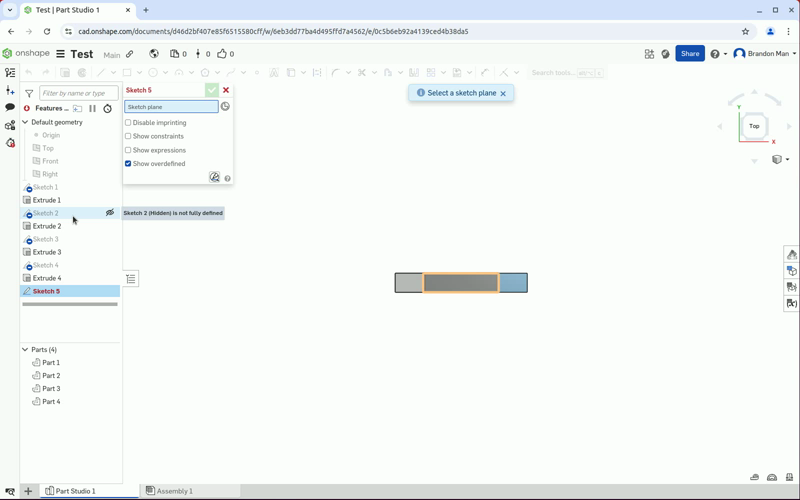
scroll(3)
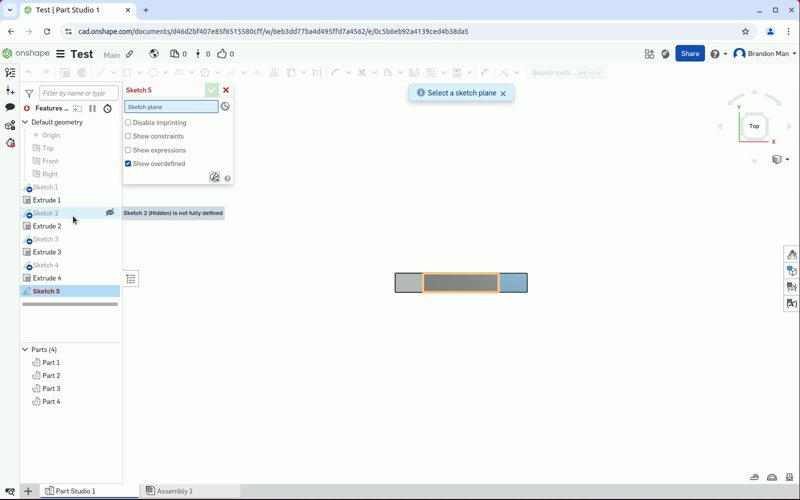
mouse_move(73, 150)
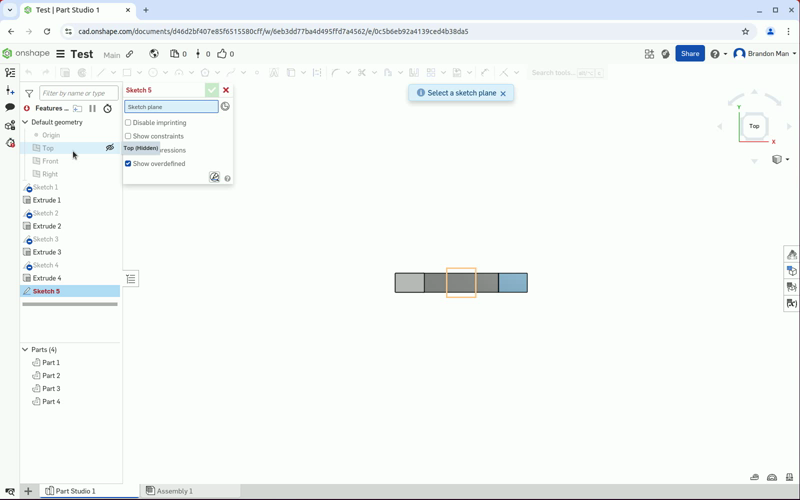
click(73, 150)
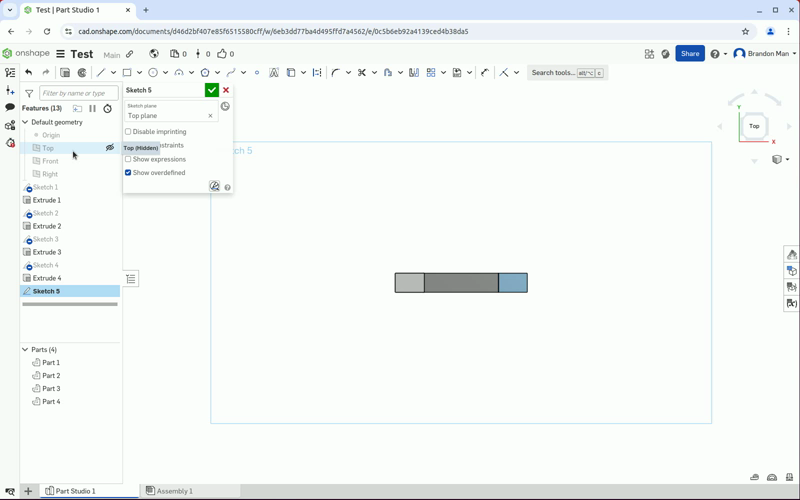
mouse_move(73, 352)
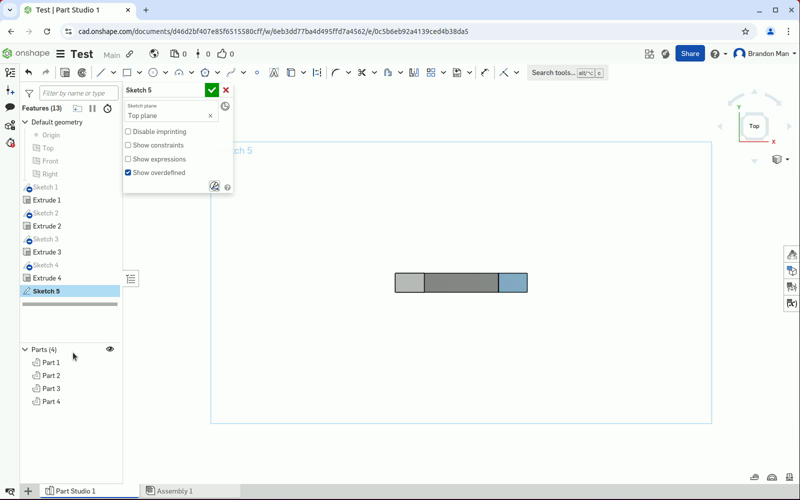
key(y)
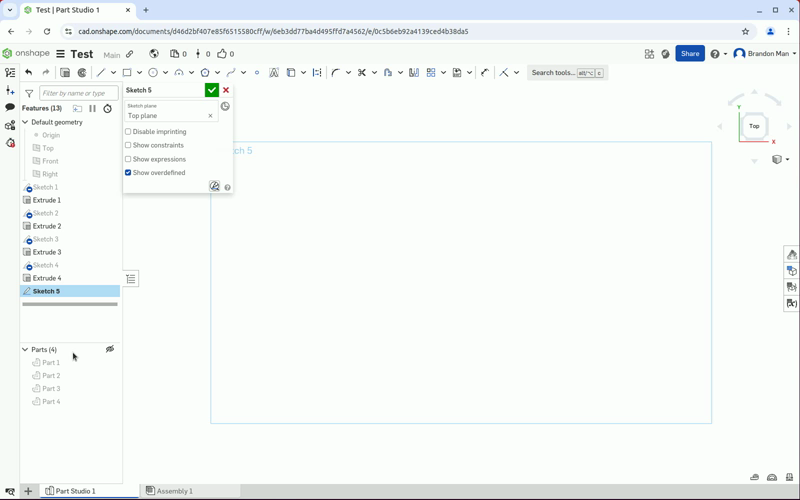
key(l)
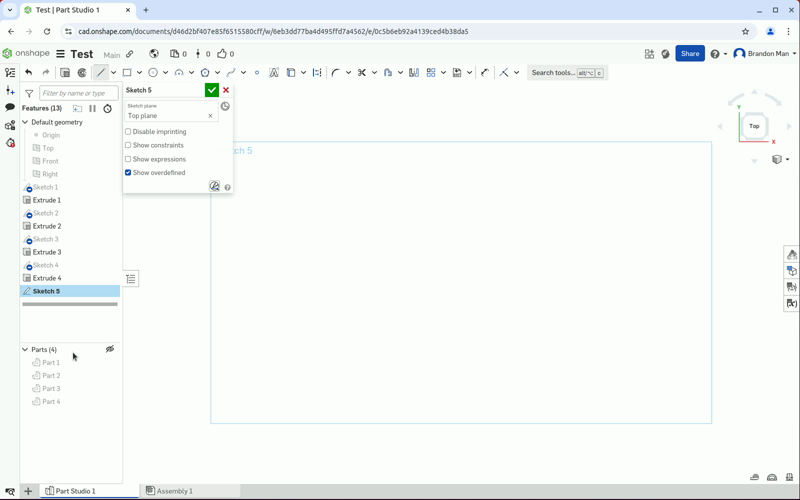
key_down(shift)
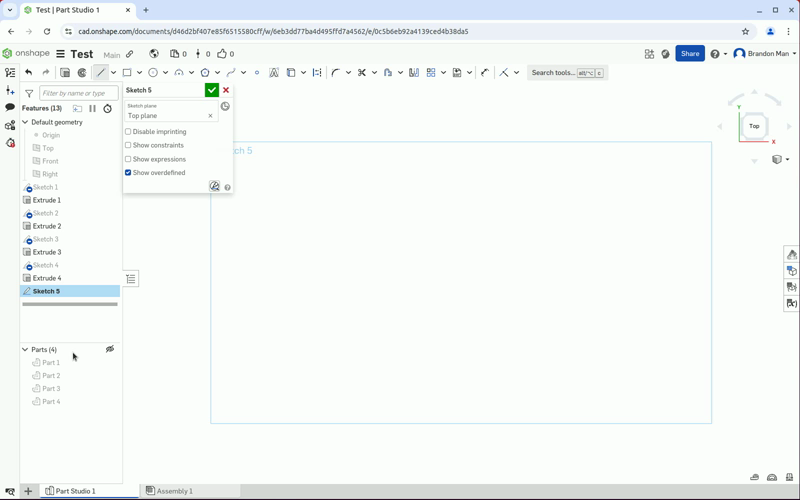
mouse_move(498, 292)
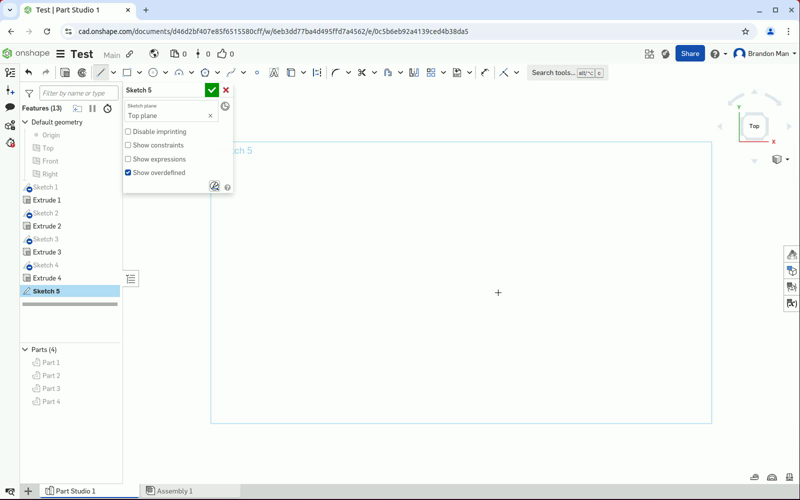
click(498, 292)
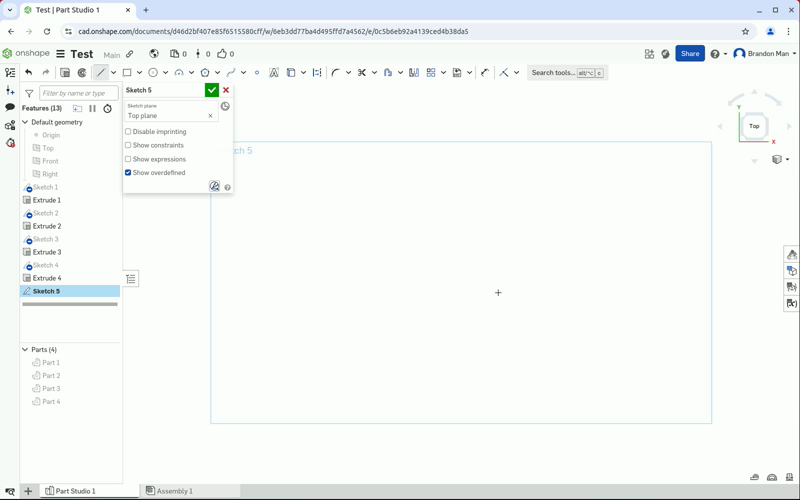
key_up(shift)
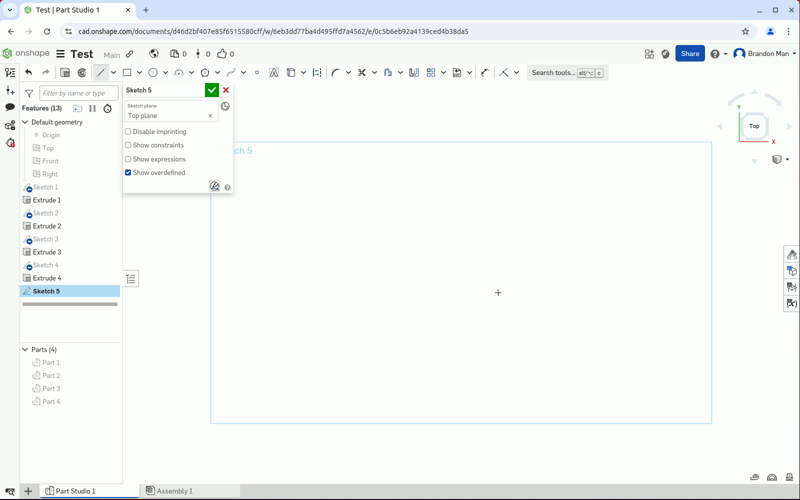
key_down(shift)
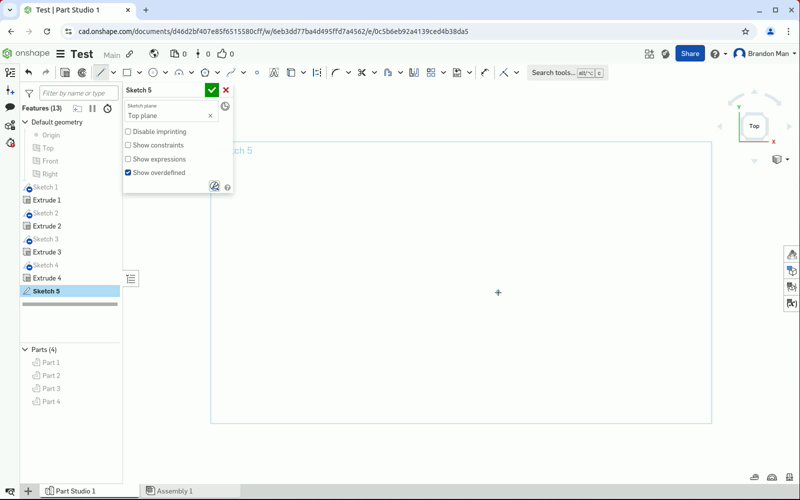
mouse_move(528, 292)
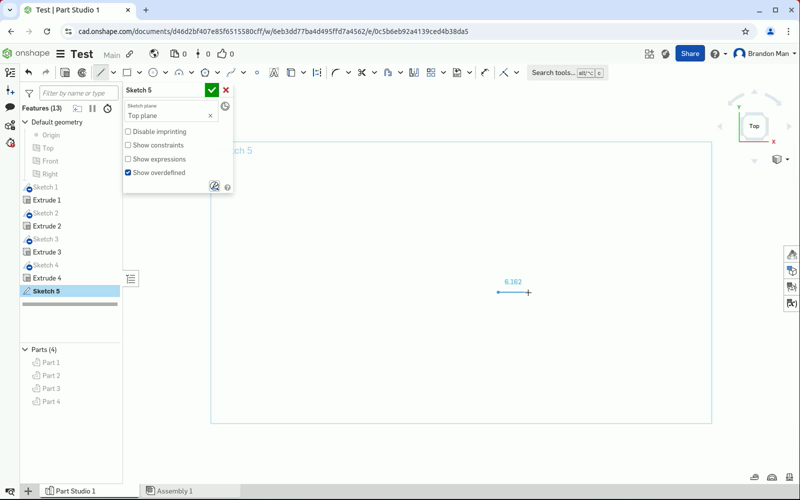
mouse_move(527, 292)
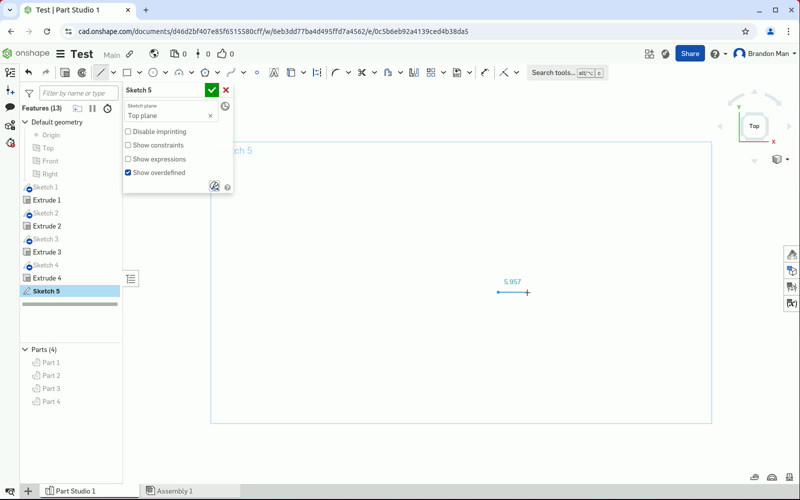
click(527, 292)
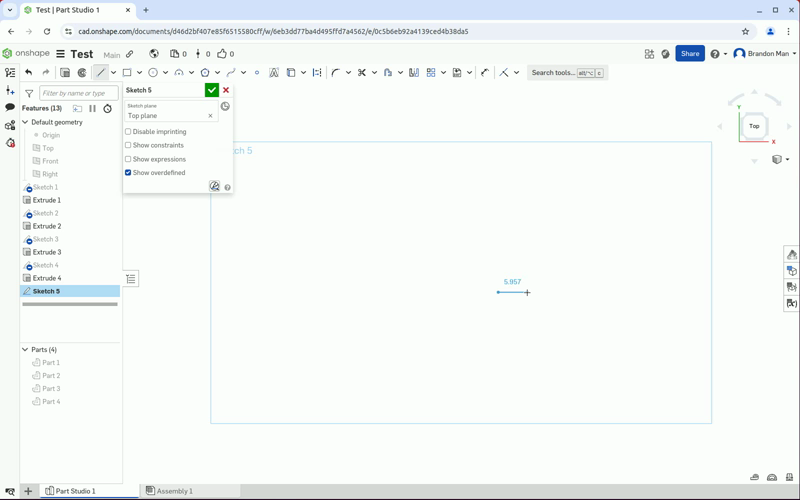
key_up(shift)
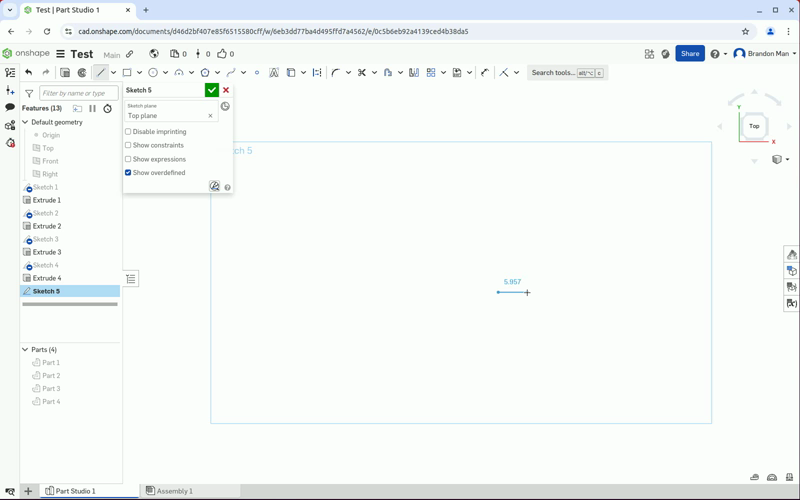
key_down(shift)
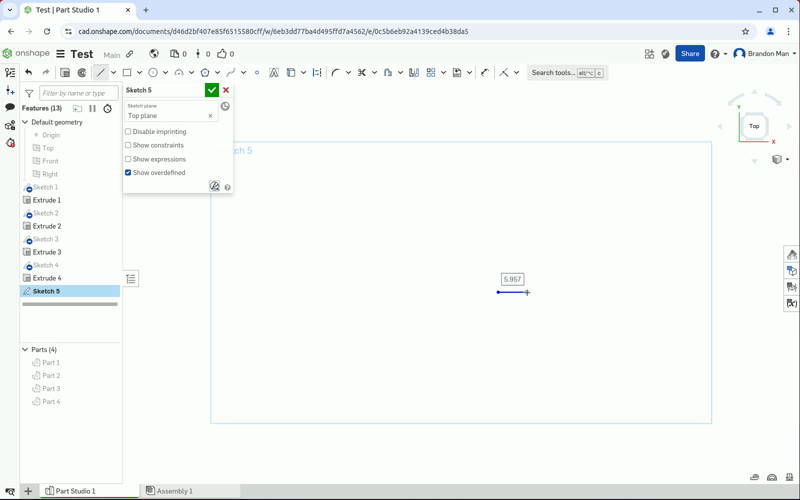
mouse_move(557, 292)
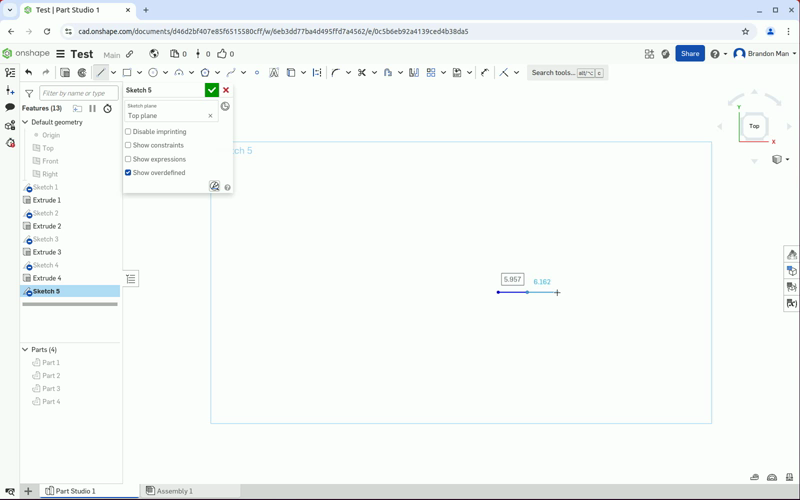
mouse_move(527, 273)
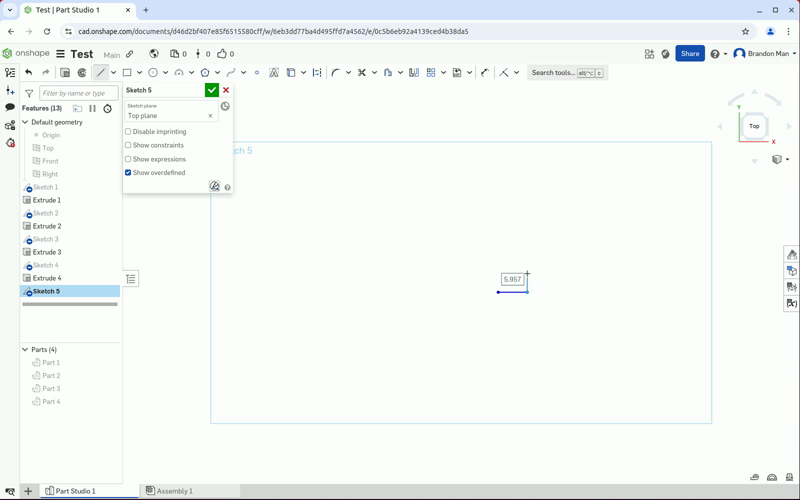
click(527, 273)
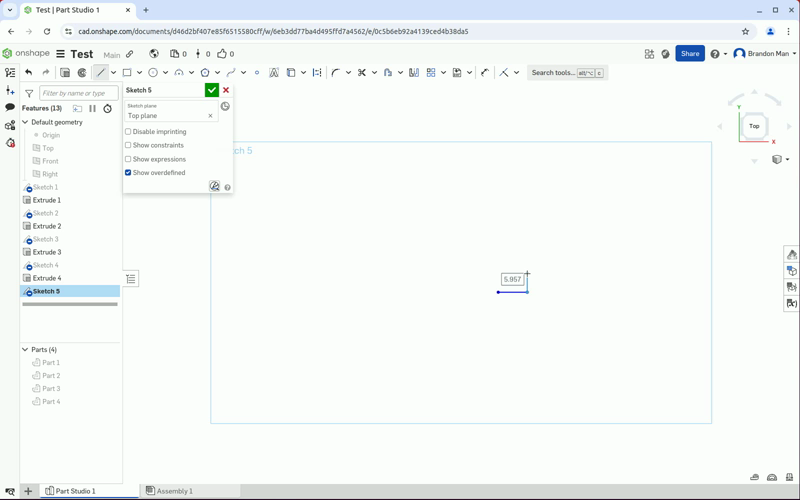
key_up(shift)
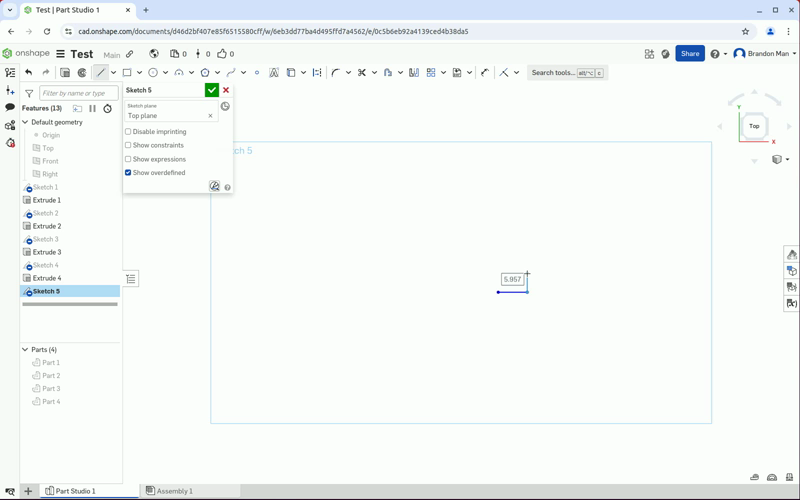
key_down(shift)
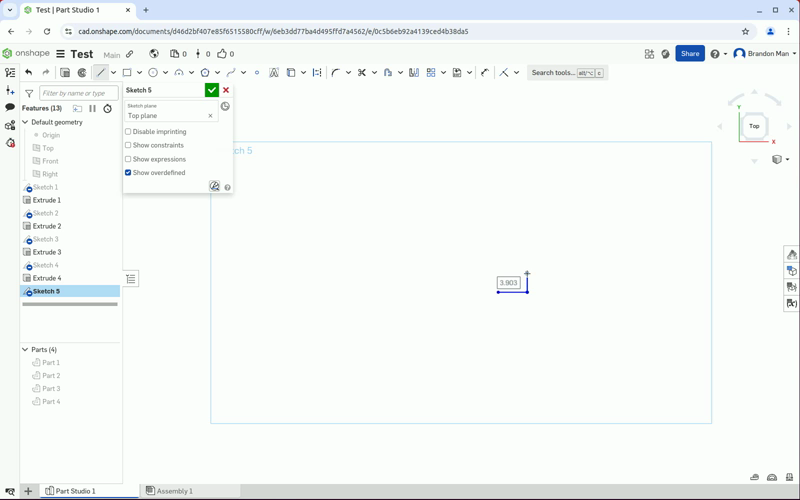
mouse_move(557, 273)
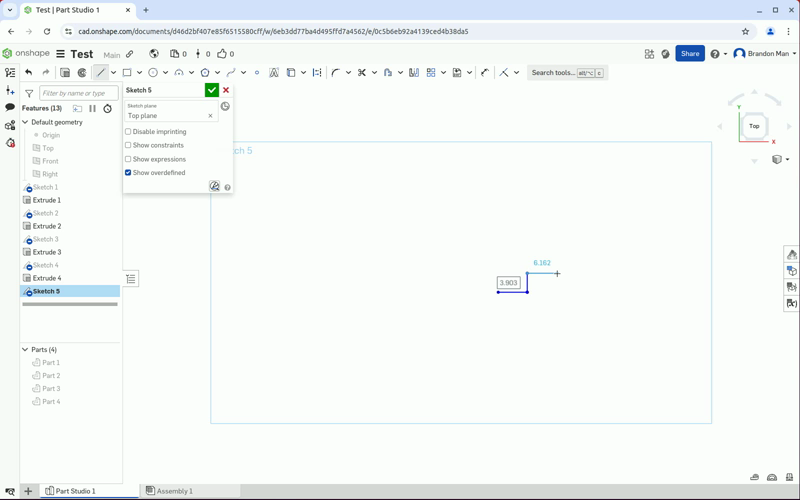
mouse_move(498, 273)
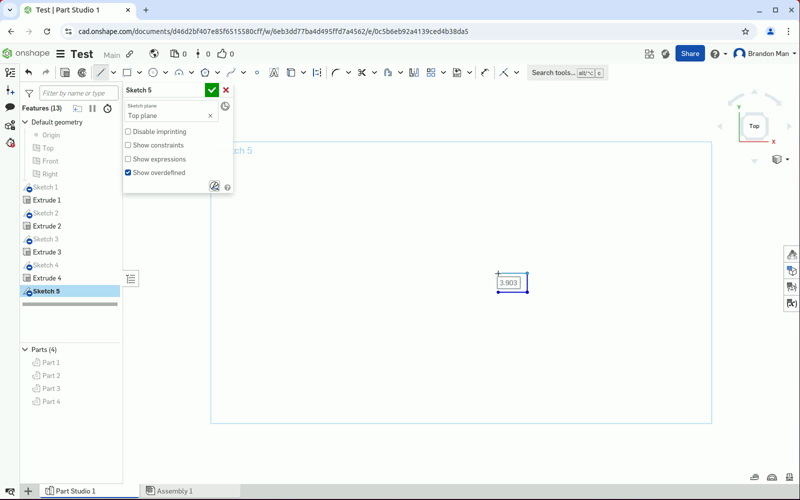
click(498, 273)
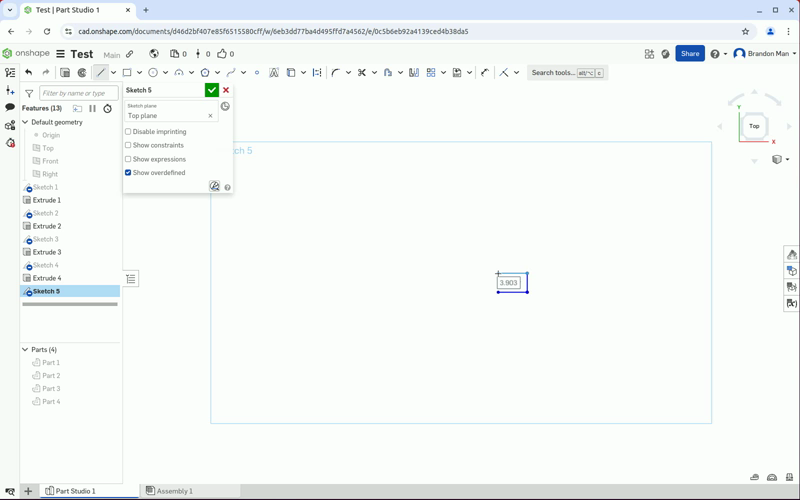
key_up(shift)
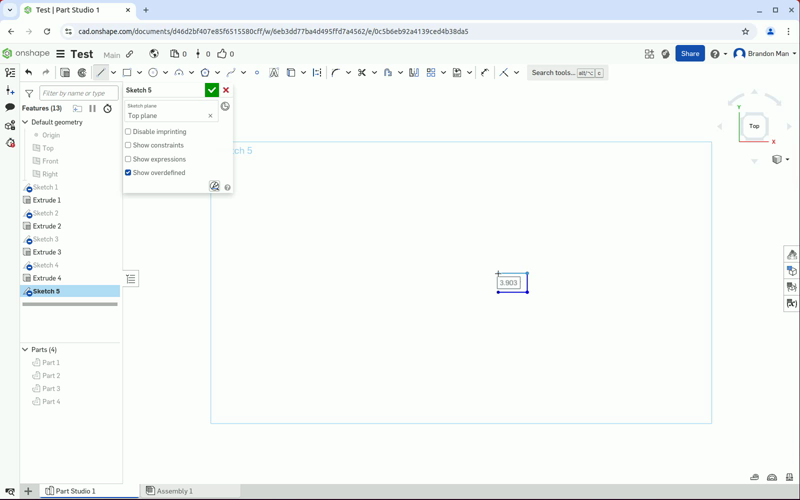
mouse_move(528, 273)
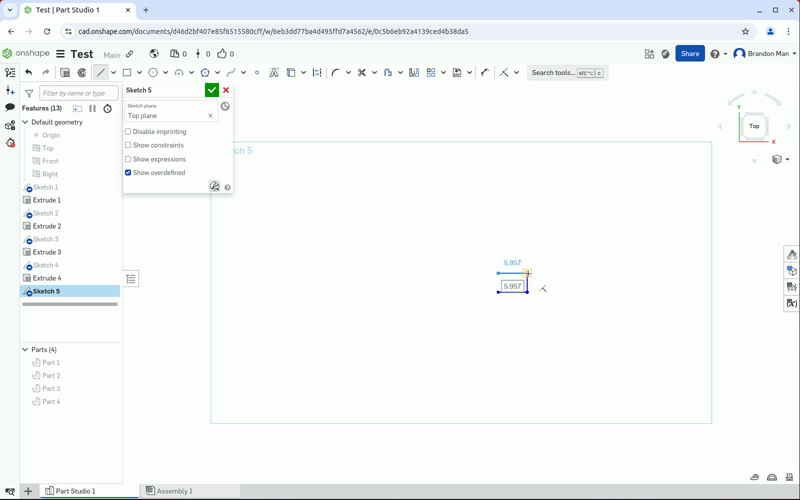
key_down(shift)
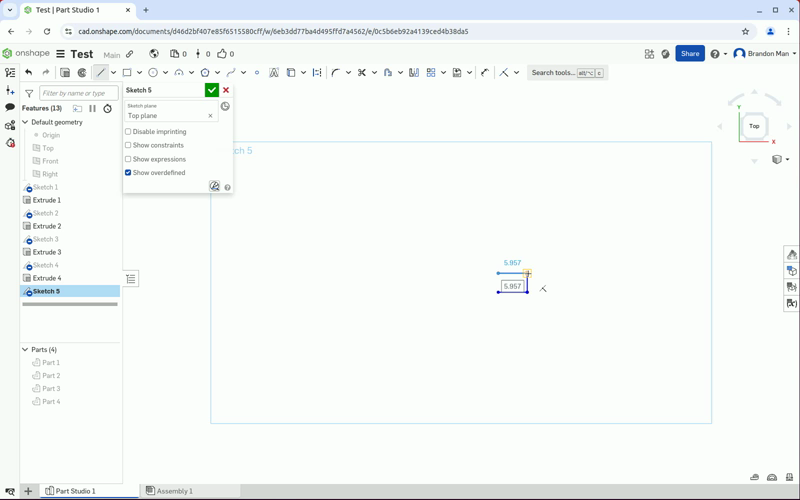
mouse_move(498, 292)
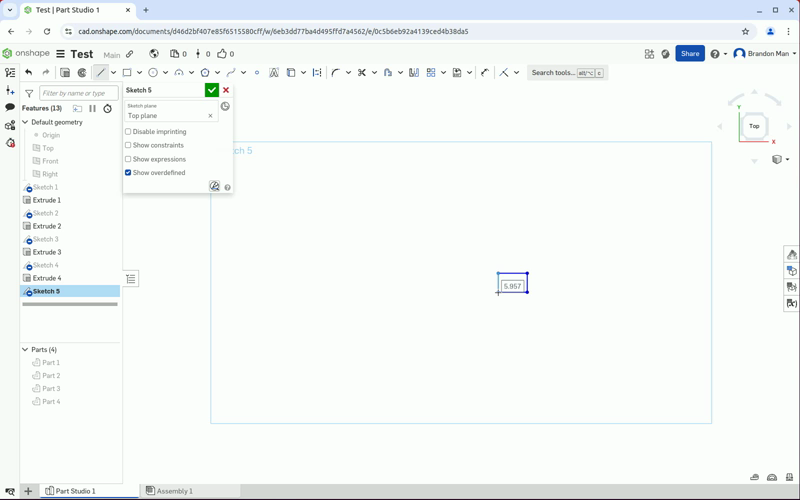
key_up(shift)
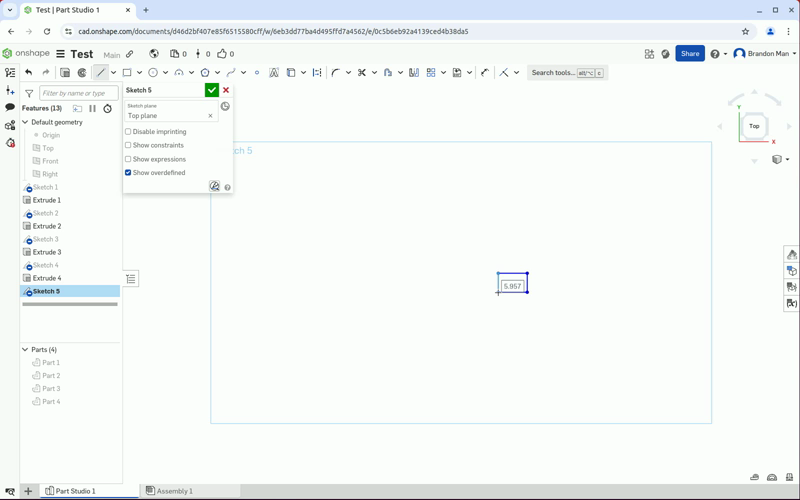
click(498, 292)
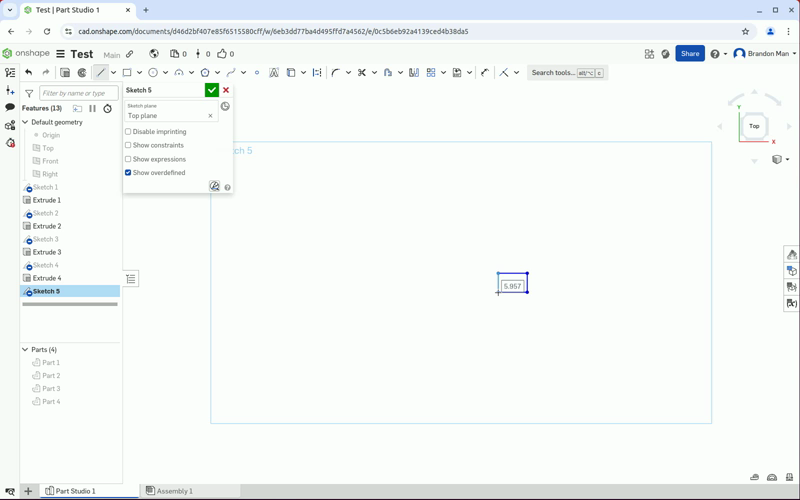
key(esc)
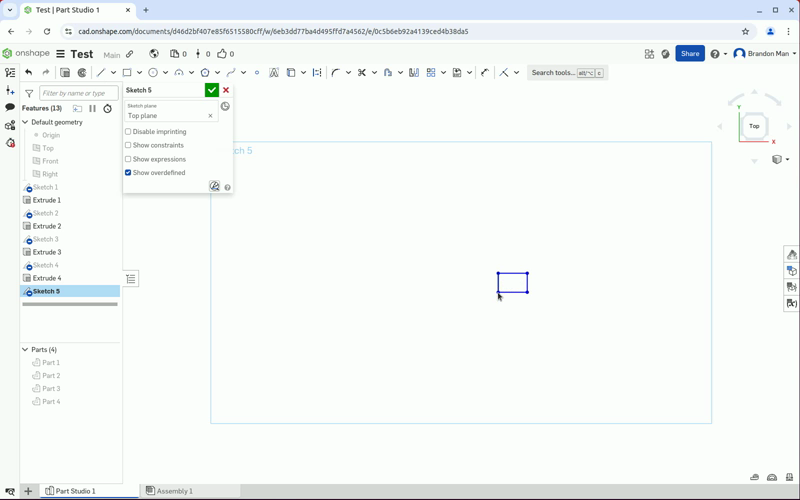
mouse_move(500, 290)
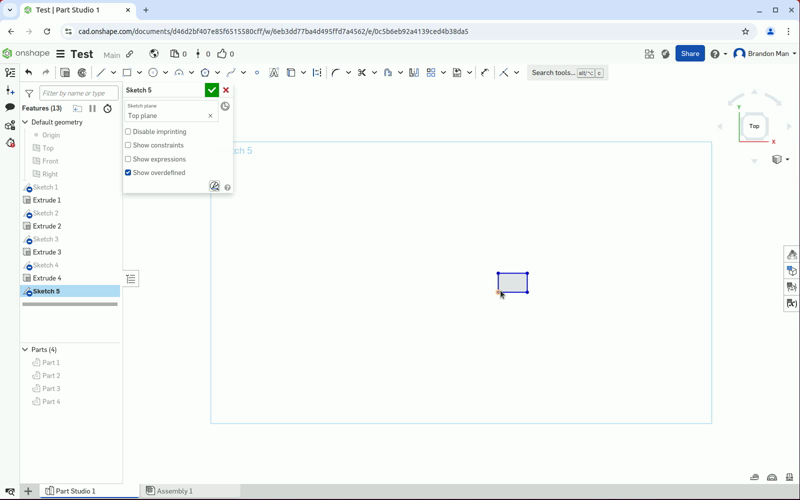
scroll(6)
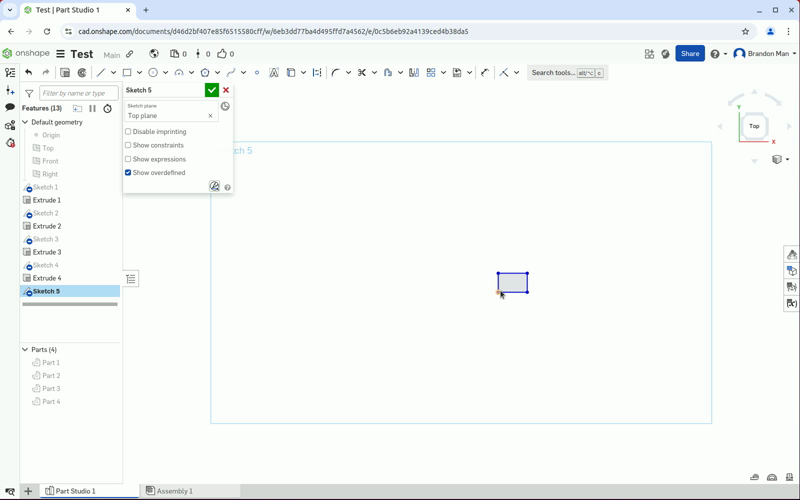
scroll(6)
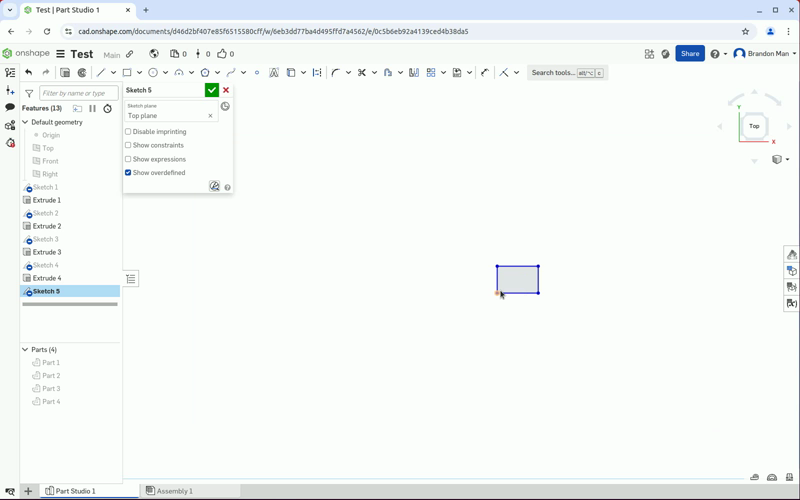
scroll(6)
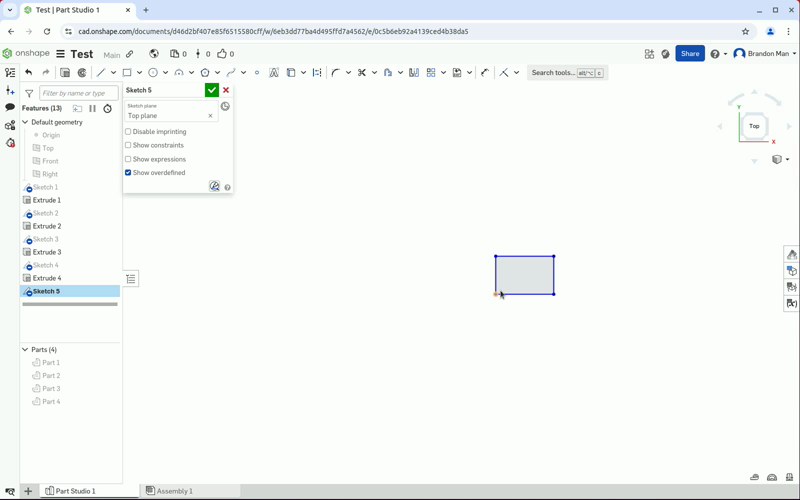
scroll(6)
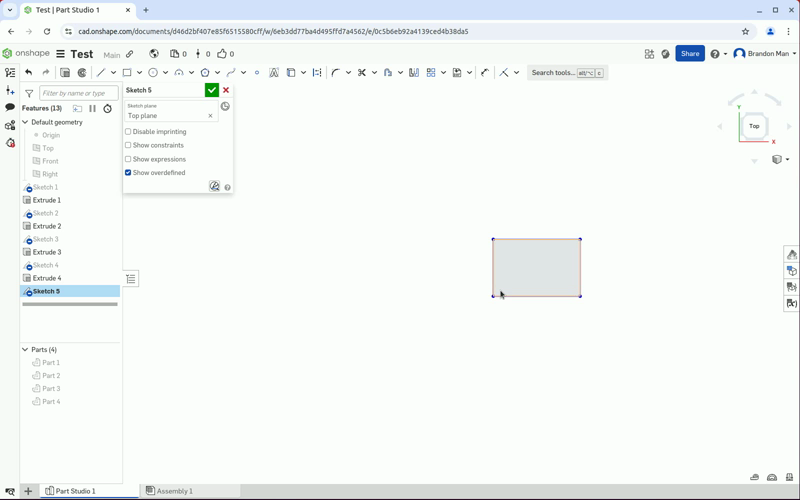
scroll(6)
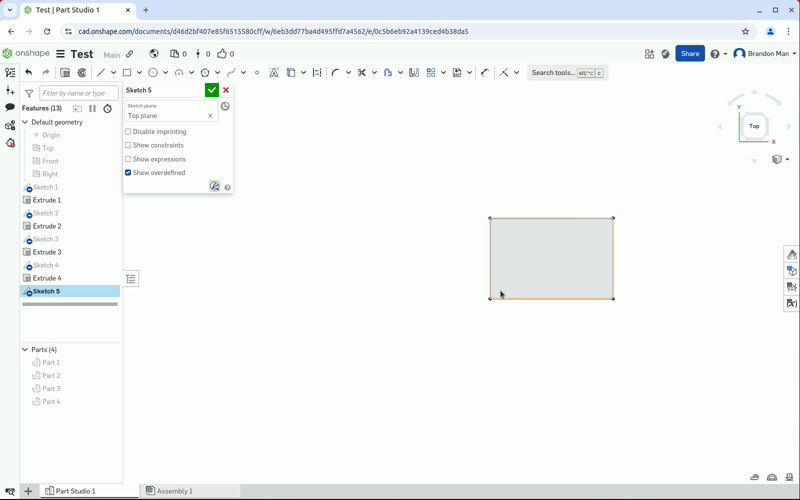
scroll(6)
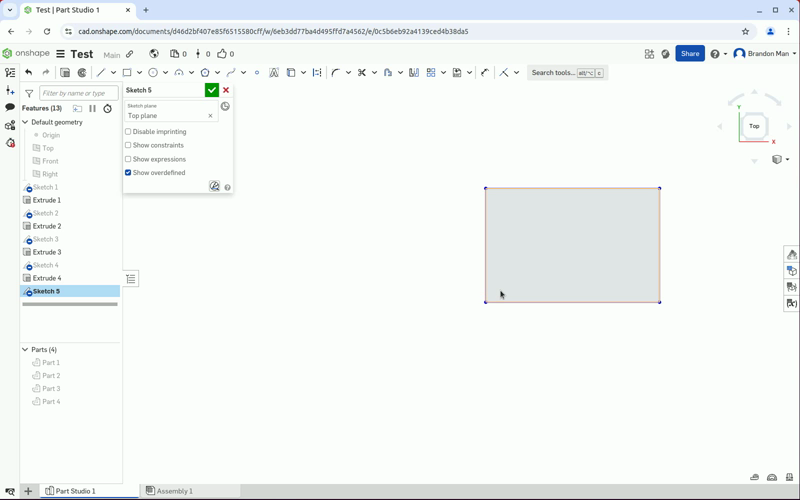
scroll(6)
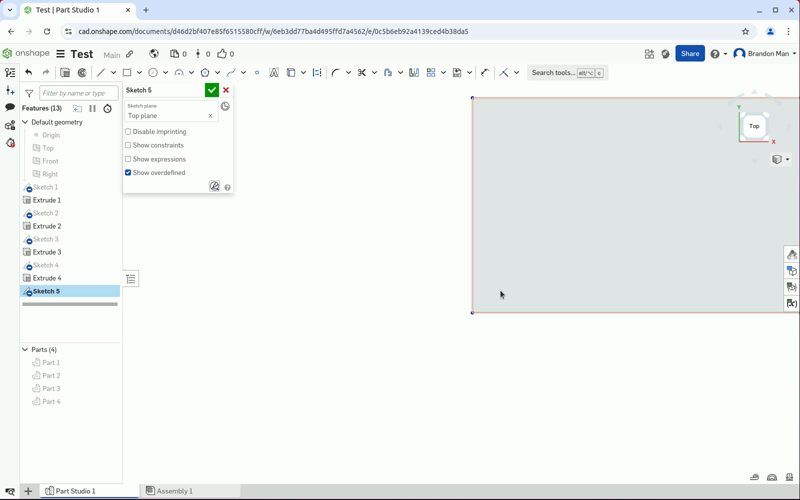
click(500, 290)
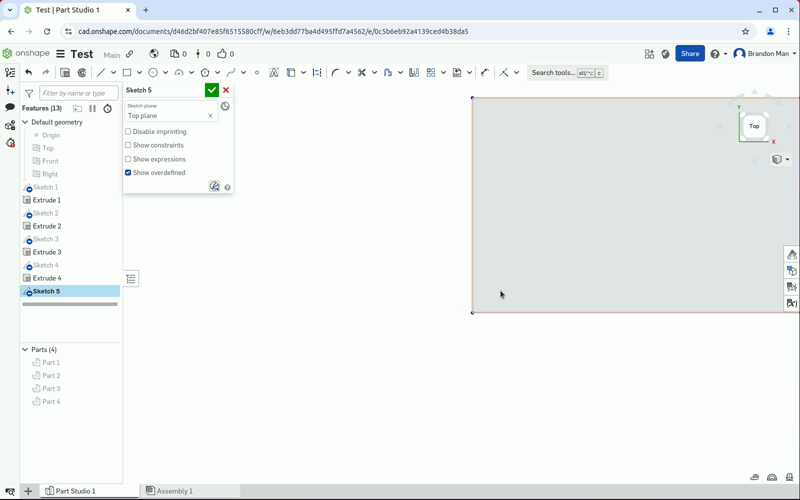
scroll(-6)
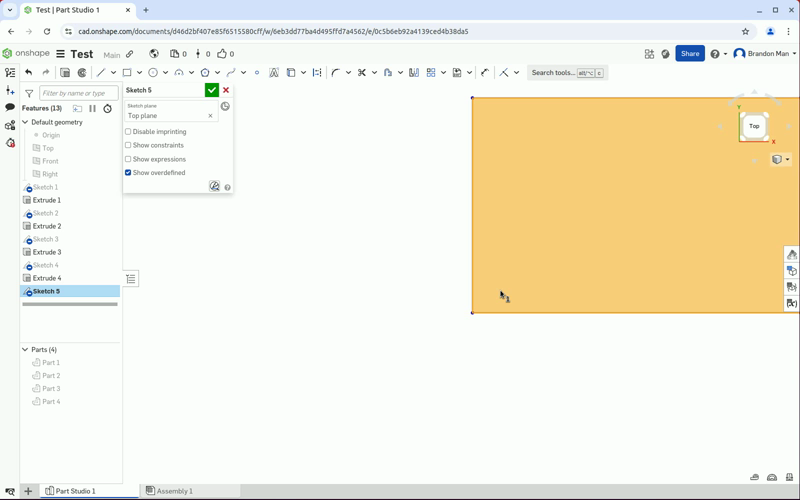
scroll(-6)
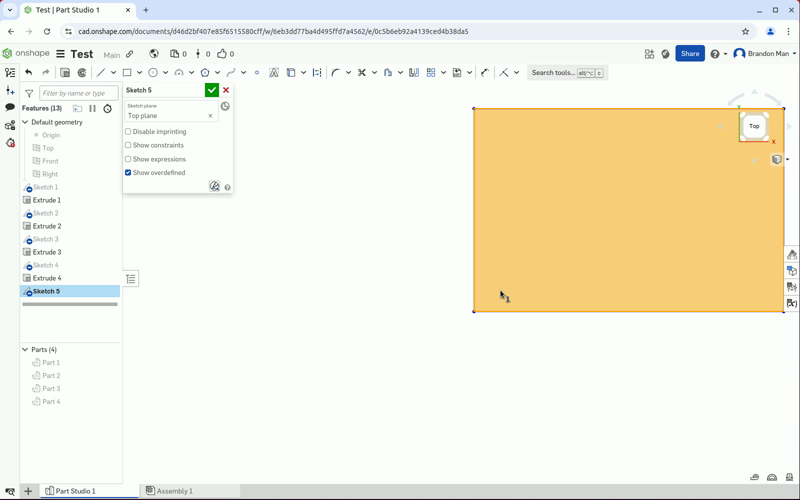
scroll(-6)
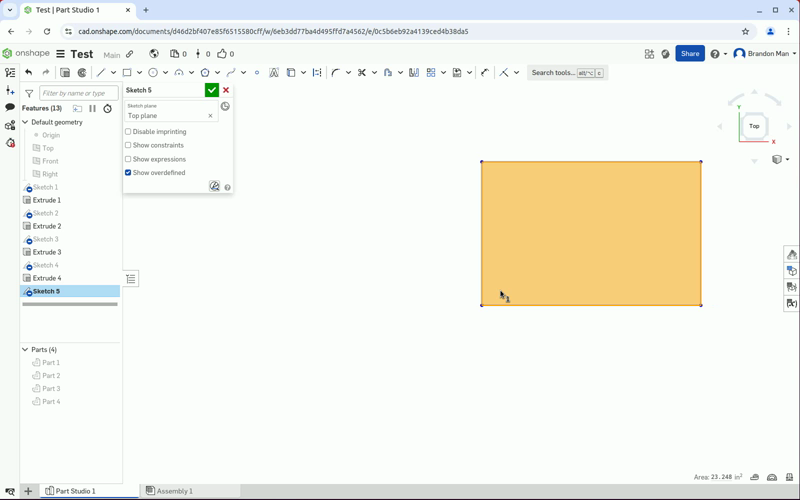
scroll(-6)
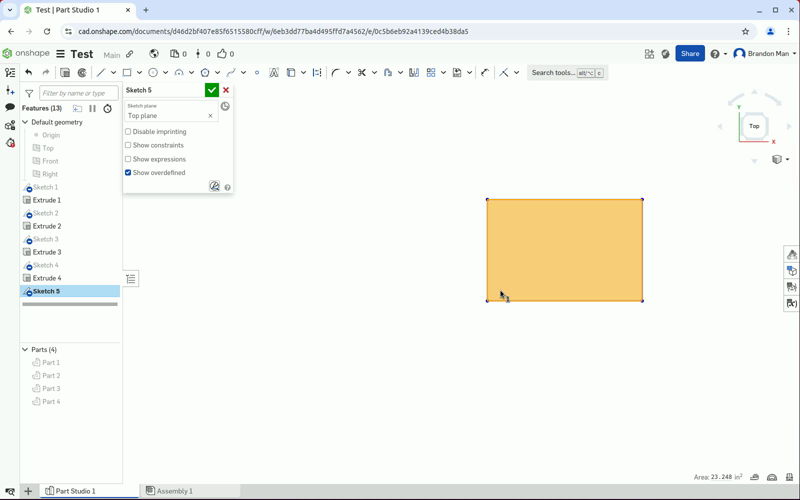
scroll(-6)
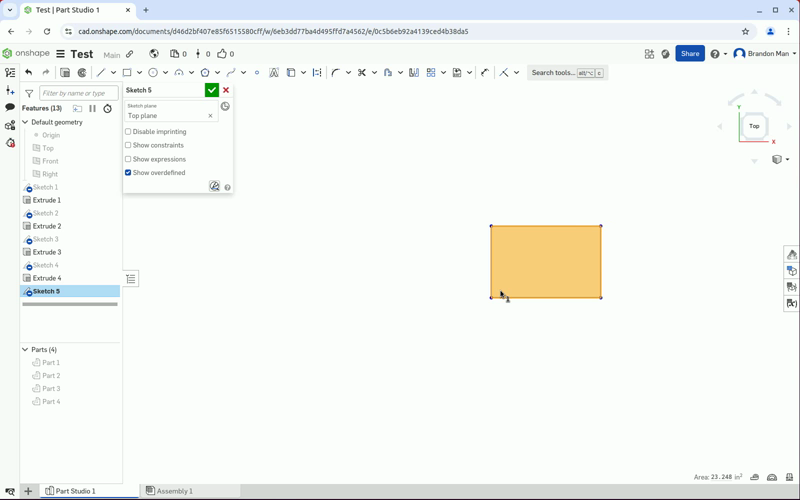
scroll(-6)
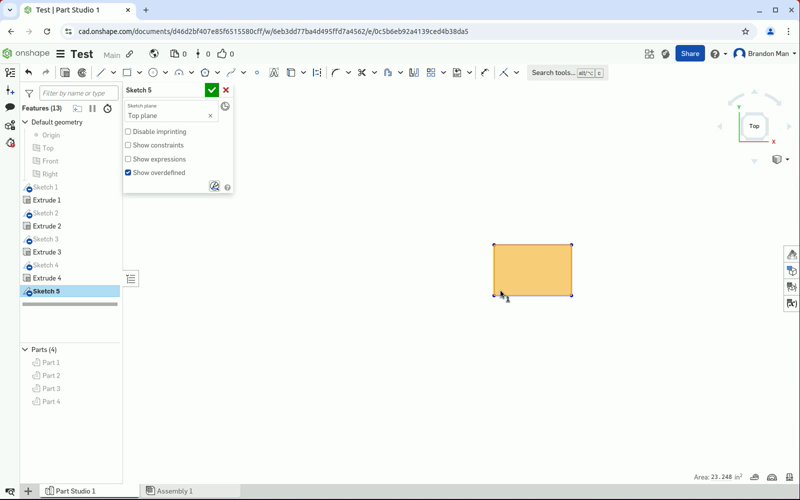
scroll(-6)
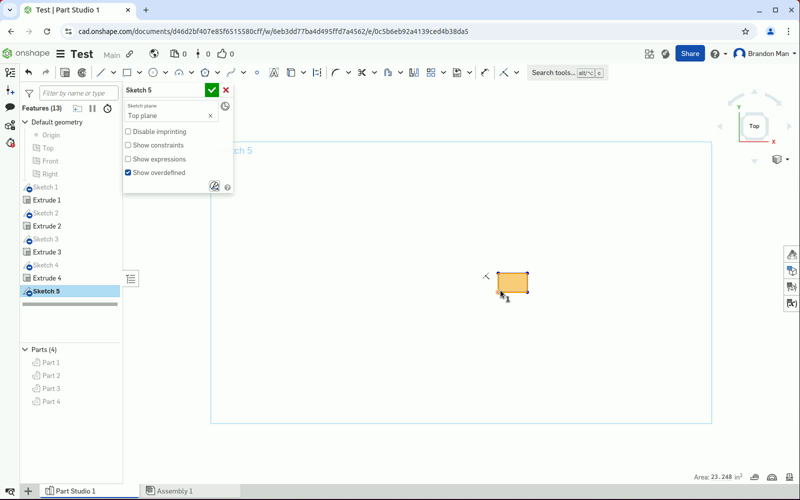
mouse_move(73, 352)
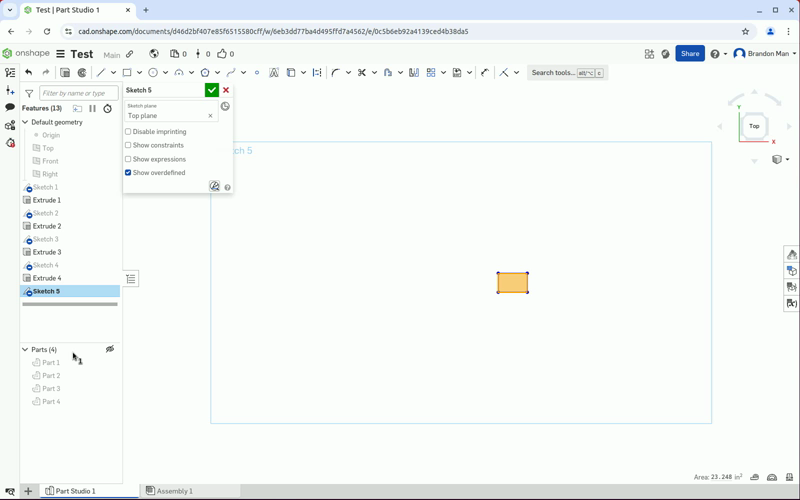
key(shift+y)
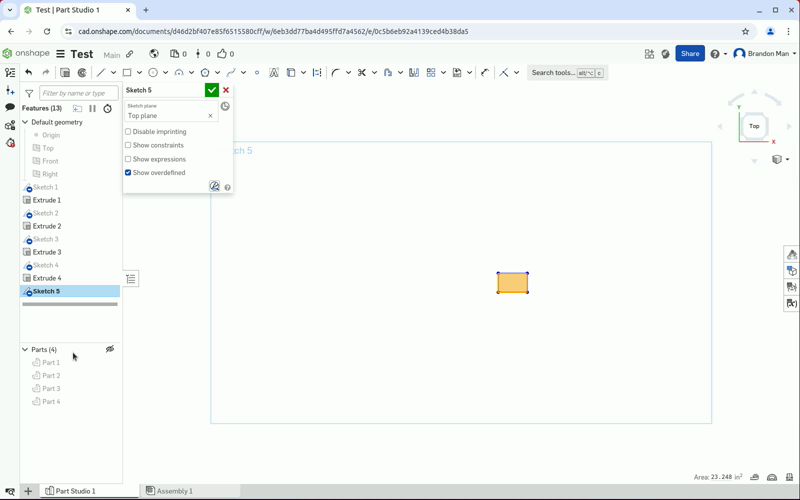
key(shift+e)
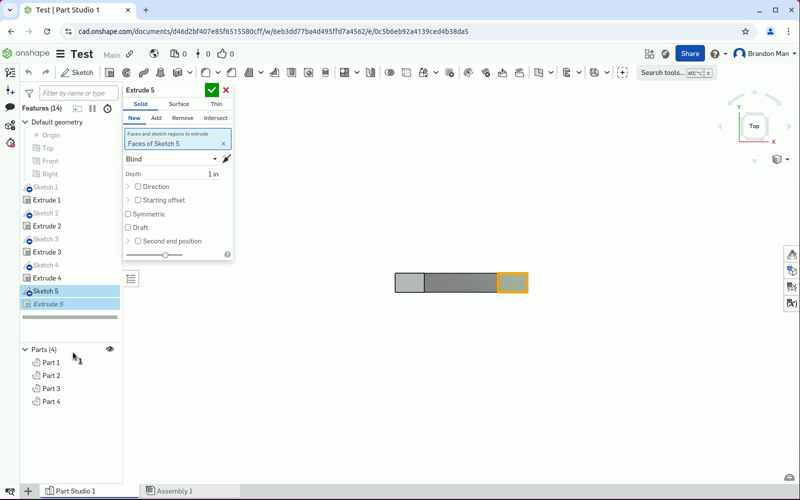
mouse_move(143, 106)
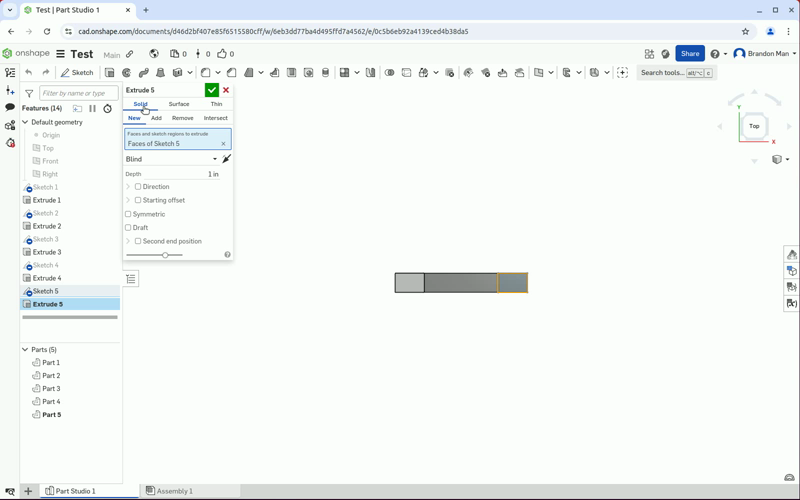
click(143, 106)
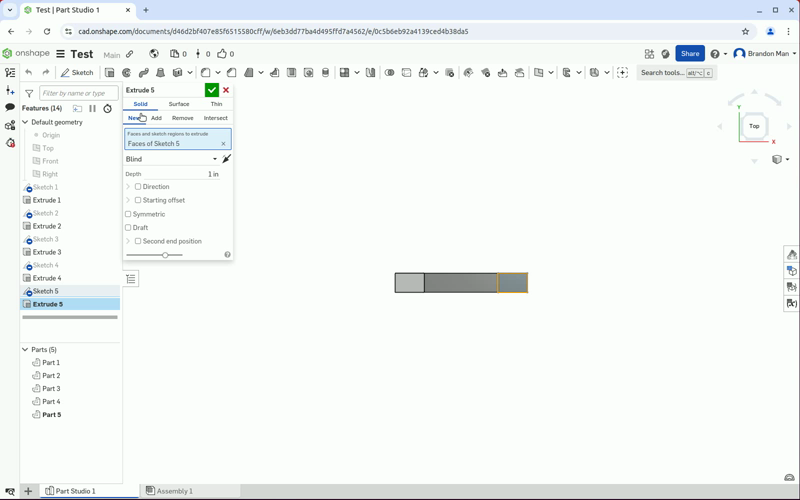
mouse_move(137, 120)
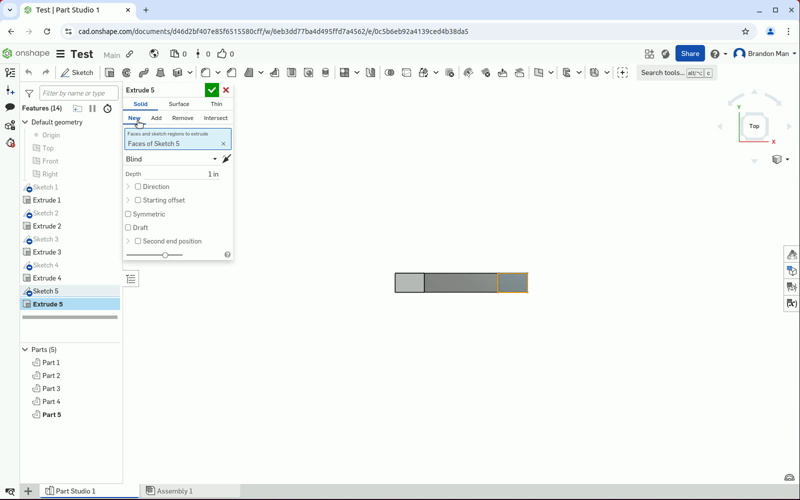
click(137, 120)
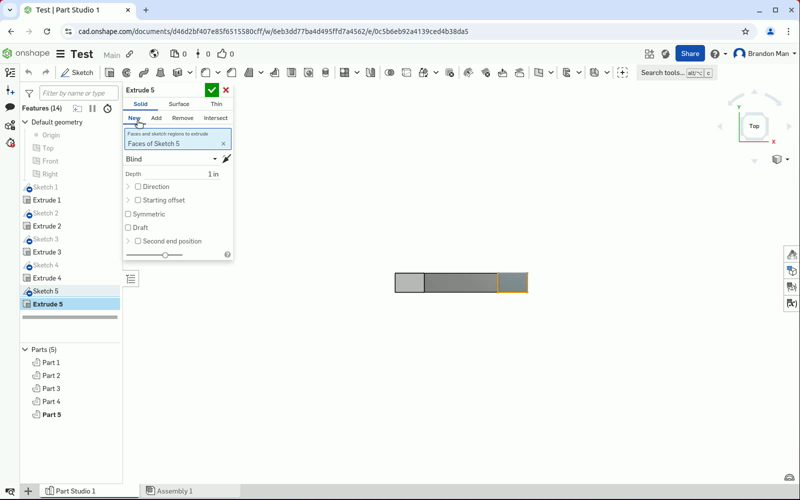
key(tab, 4)
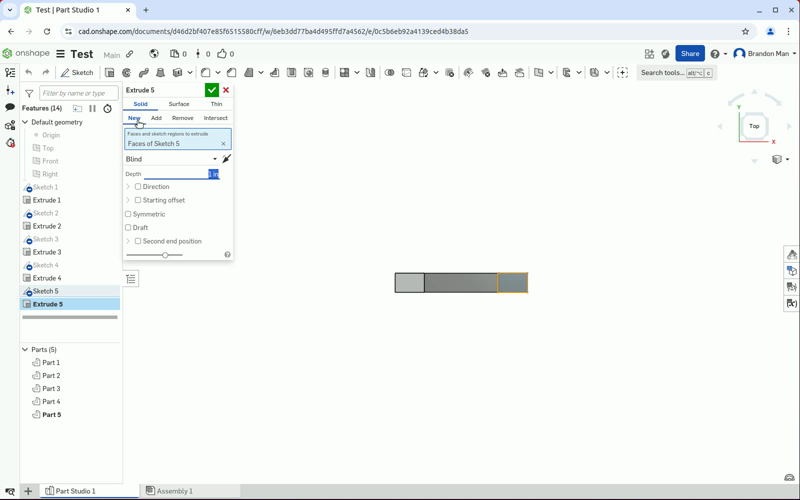
text(23.108)
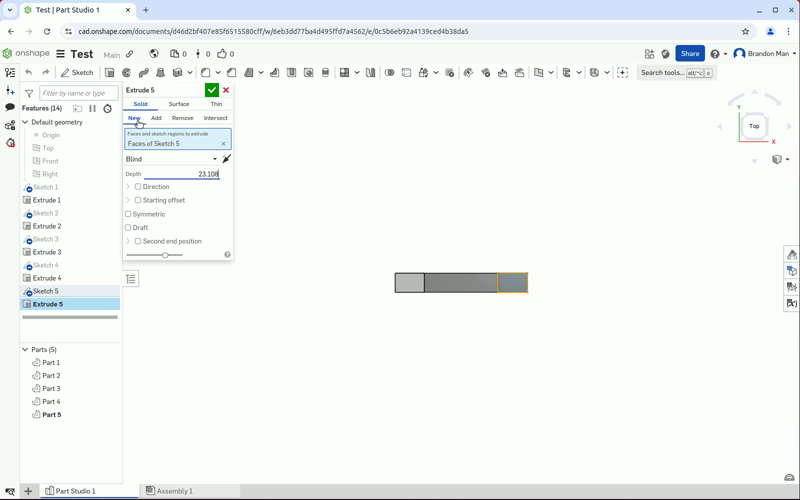
key(enter)
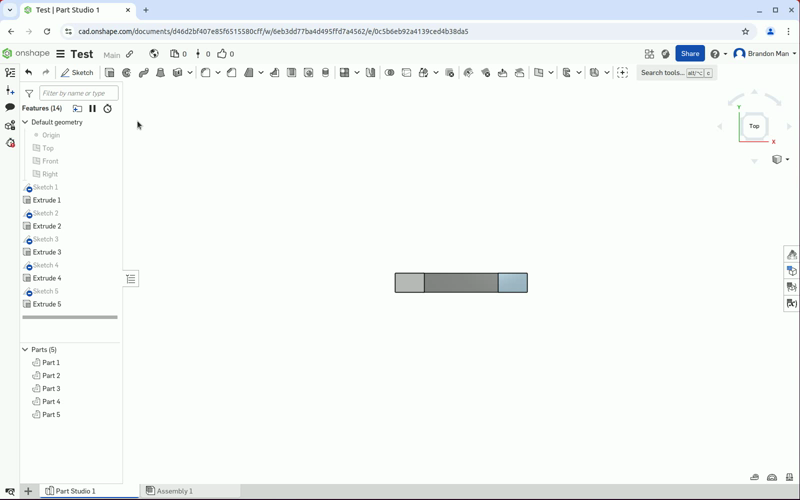
key(shift+h)
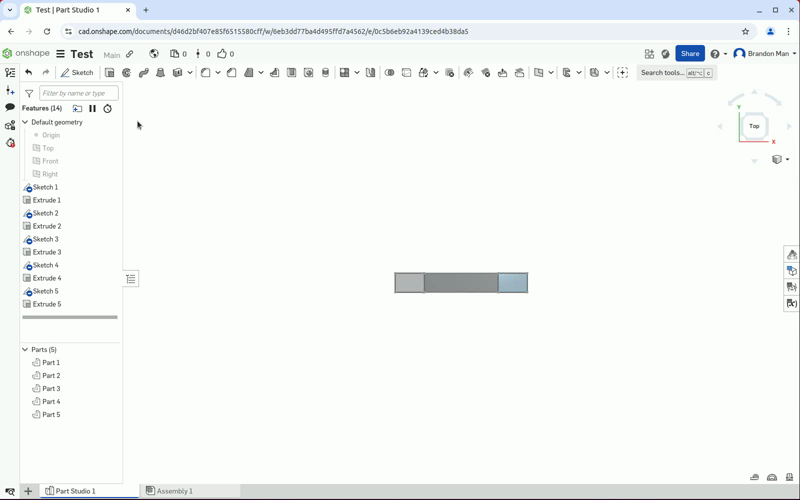
key(shift+h)
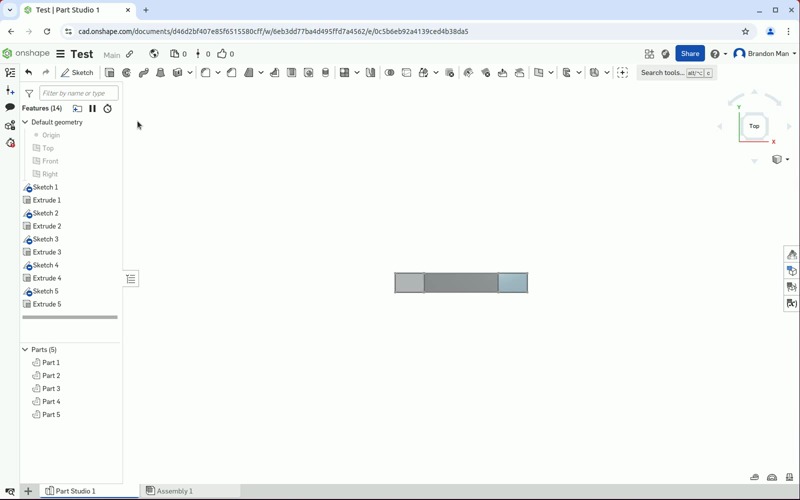
key(shift+7)
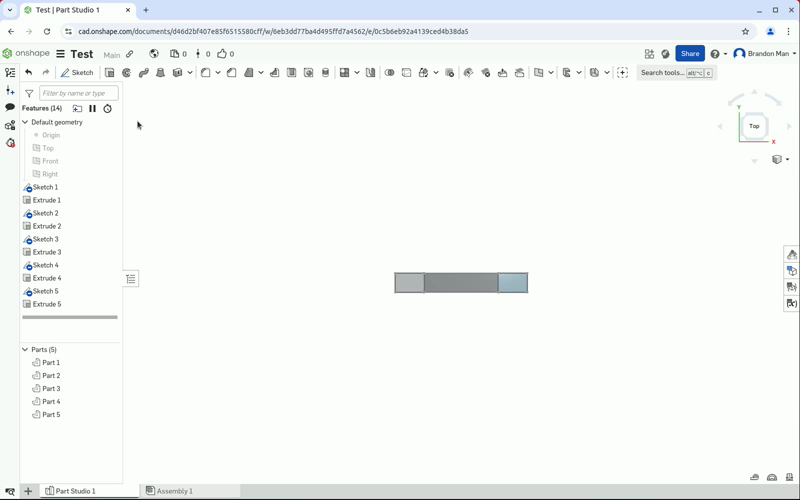
key(up, 3)
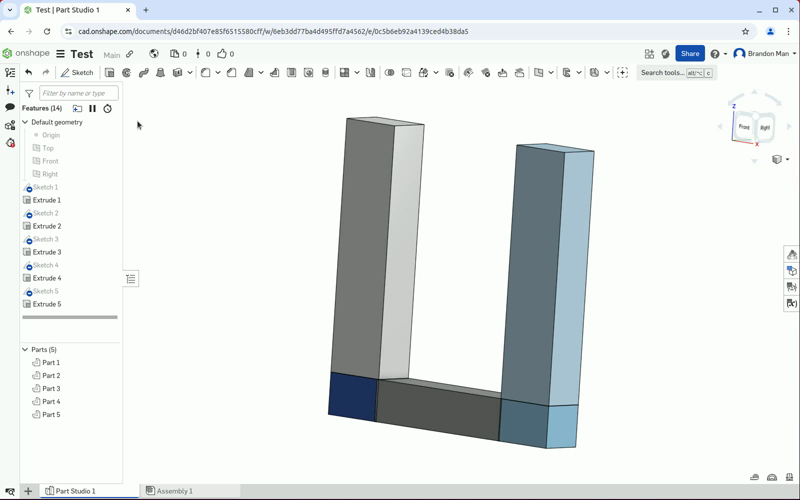
key(left, 3)
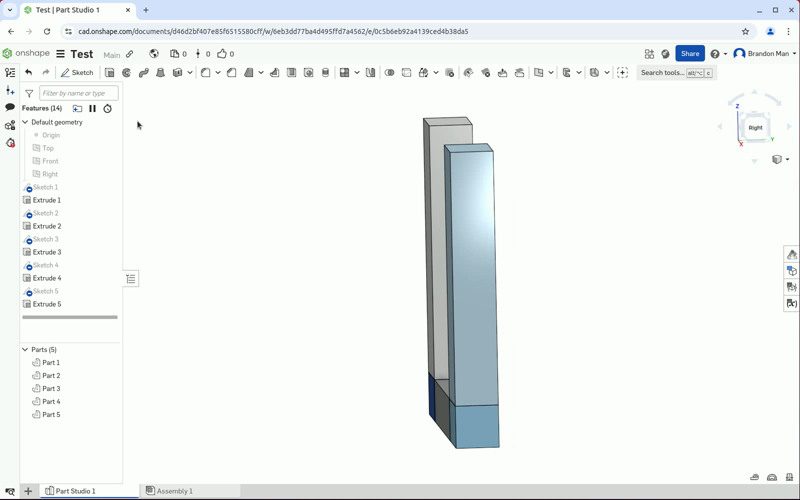
key(right, 3)
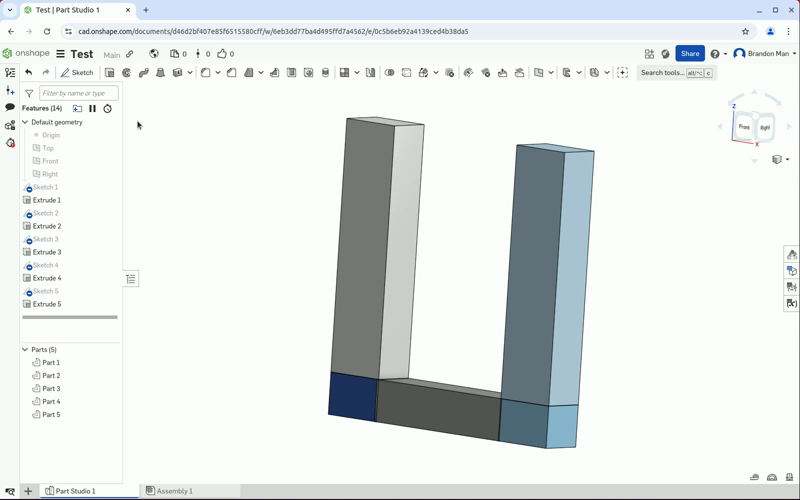
key(down, 3)
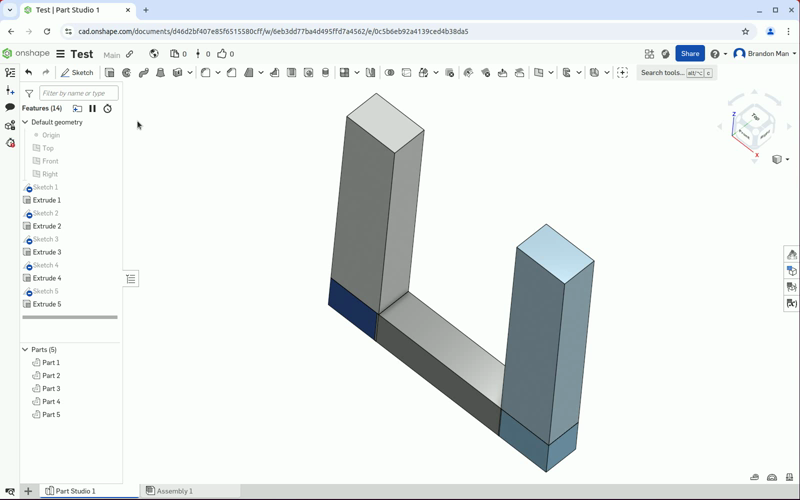
mouse_move(73, 189)
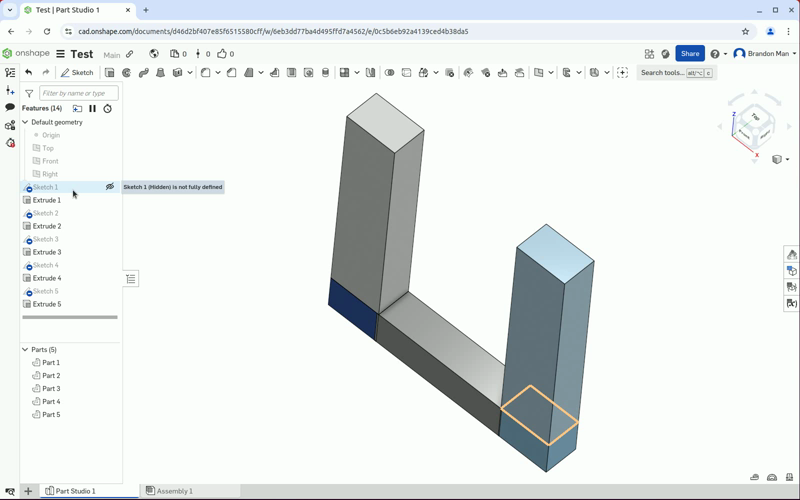
click(73, 189)